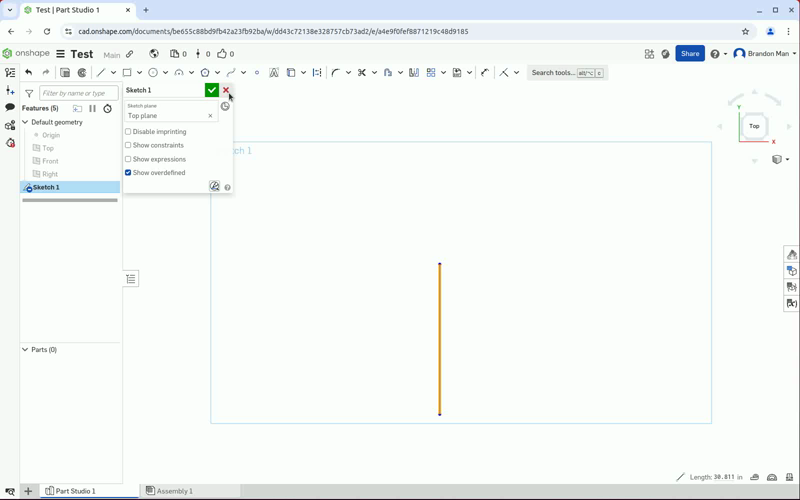
key(shift+h)
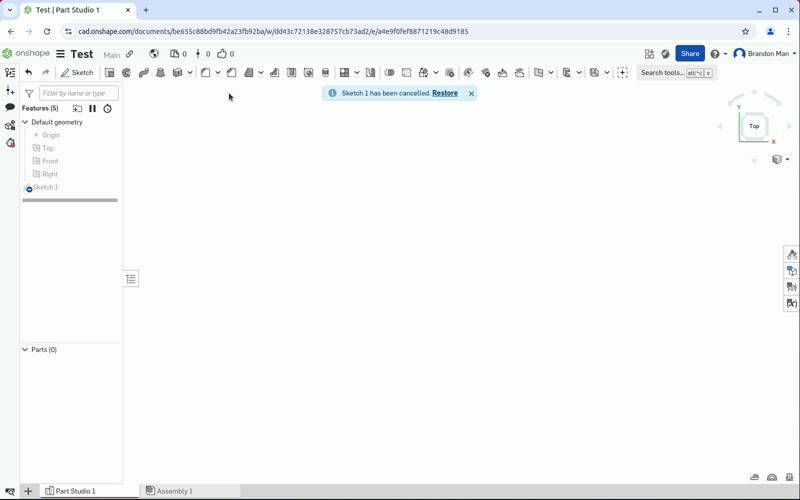
mouse_move(73, 352)
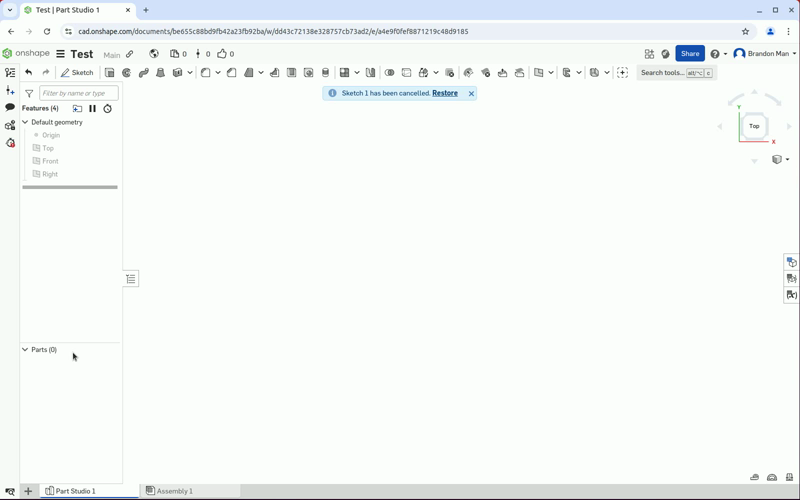
key(y)
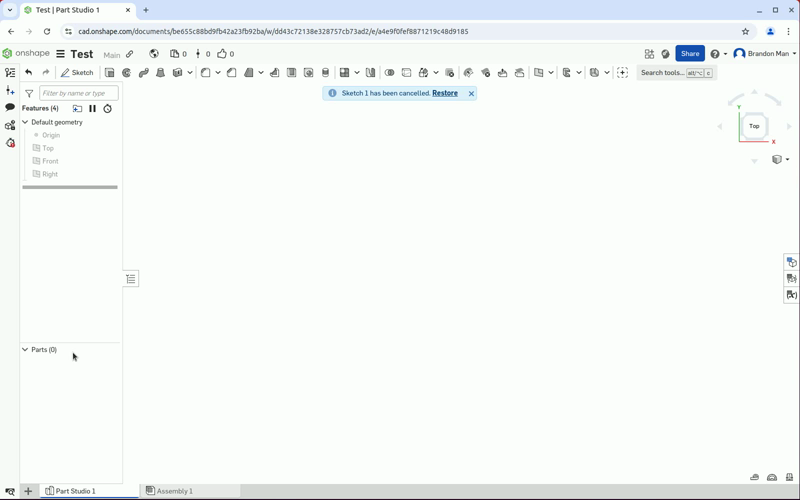
key(shift+p)
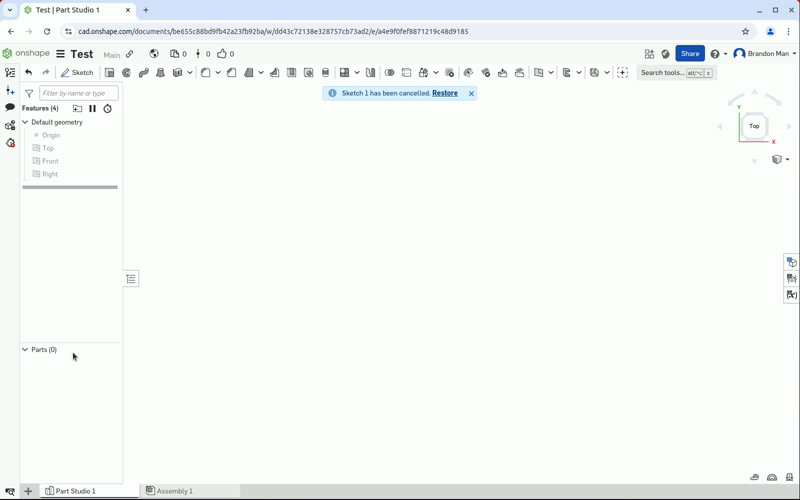
key(space)
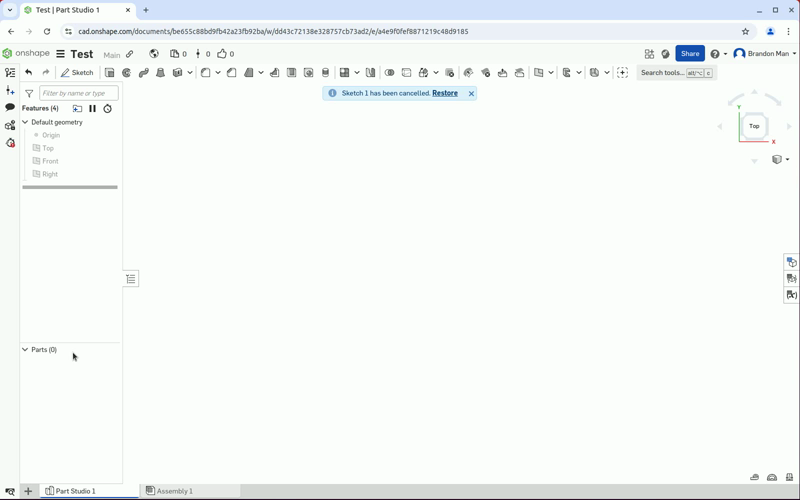
key_down(shift)
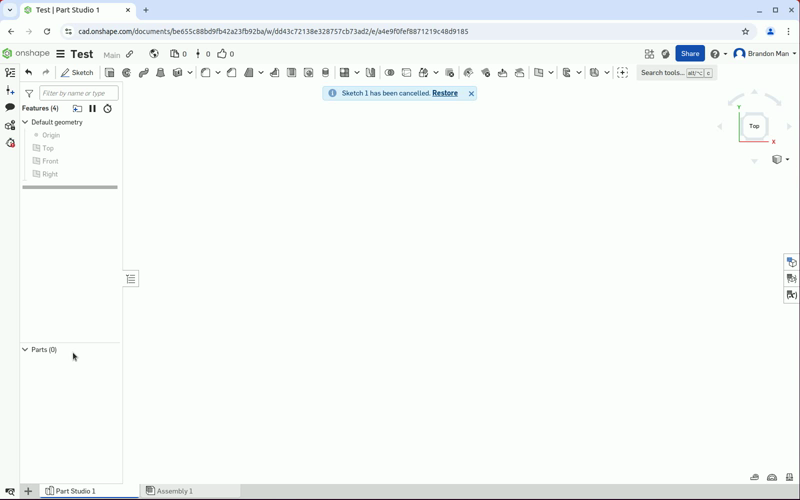
key(up)
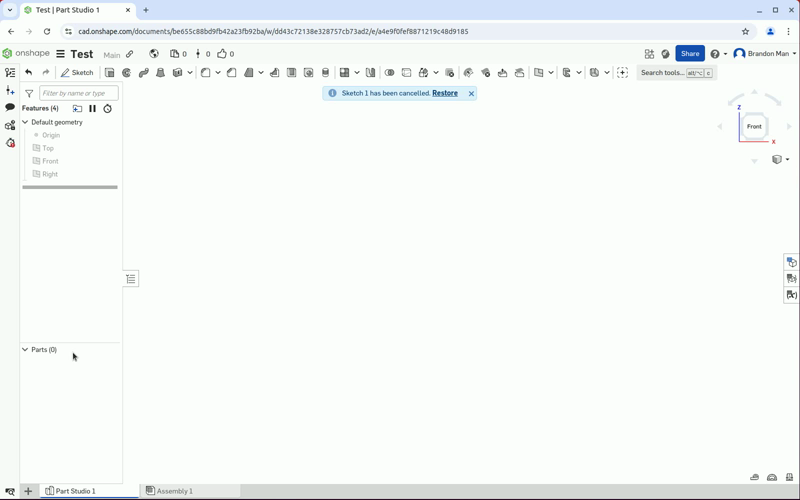
key_up(shift)
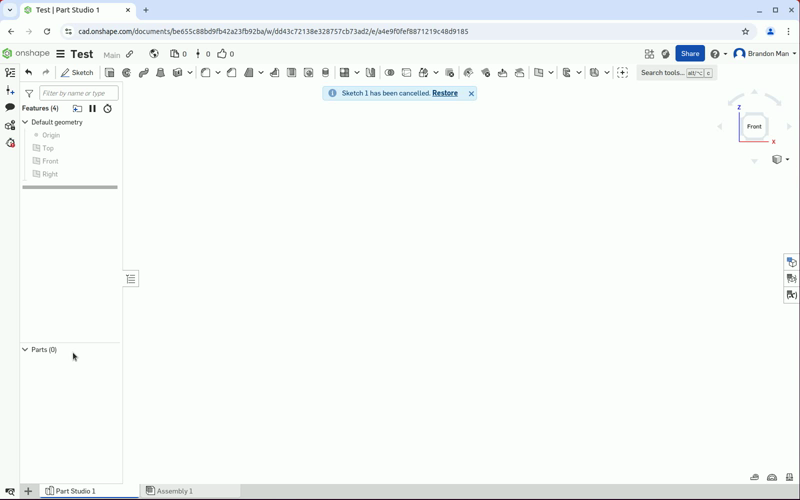
mouse_move(73, 352)
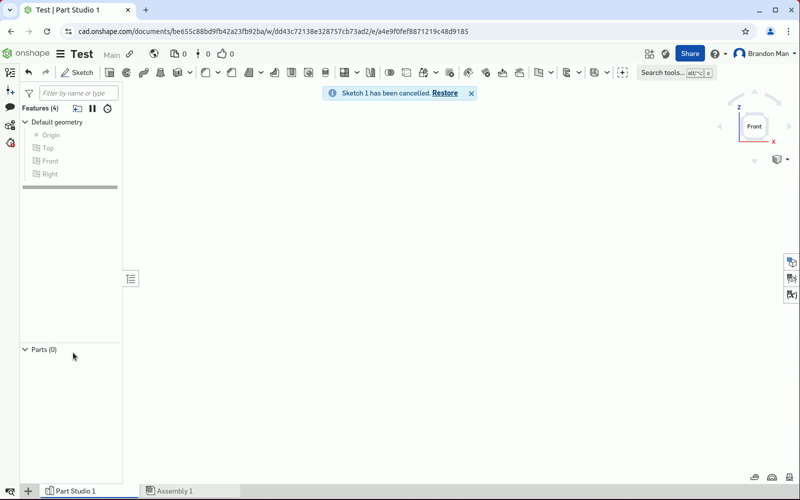
key(shift+y)
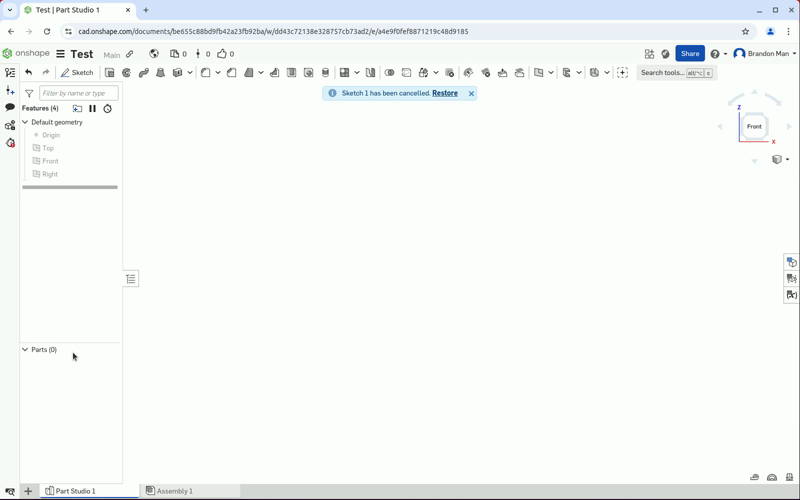
key(shift+s)
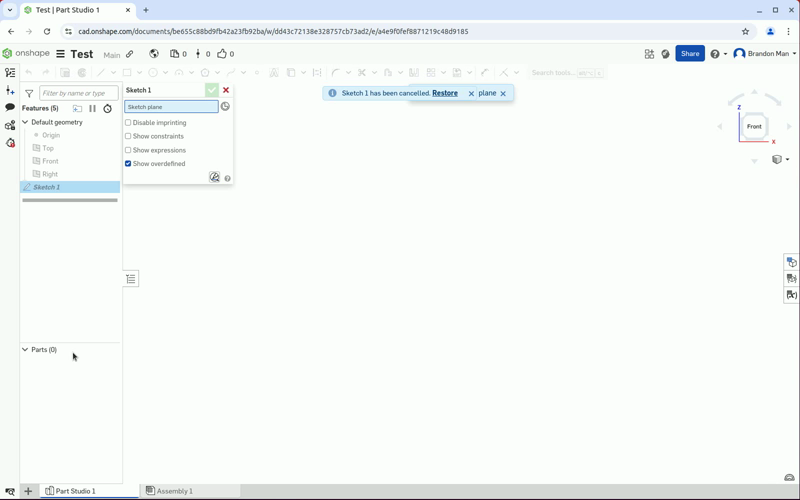
mouse_move(73, 163)
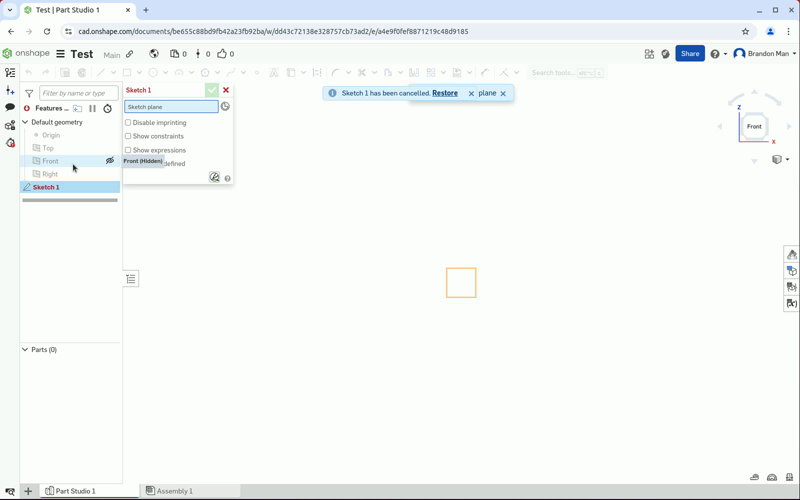
click(73, 163)
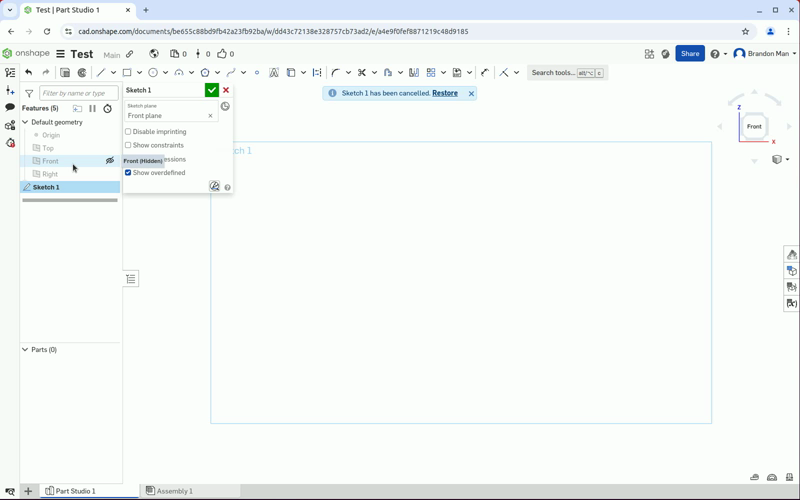
mouse_move(73, 352)
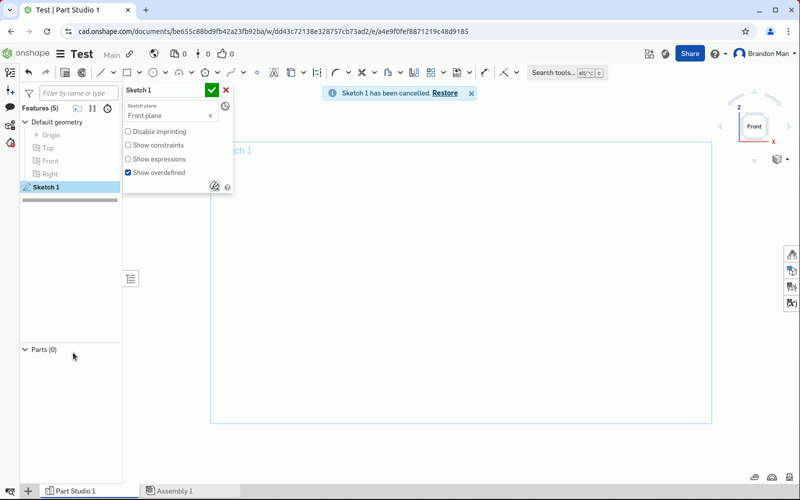
key(y)
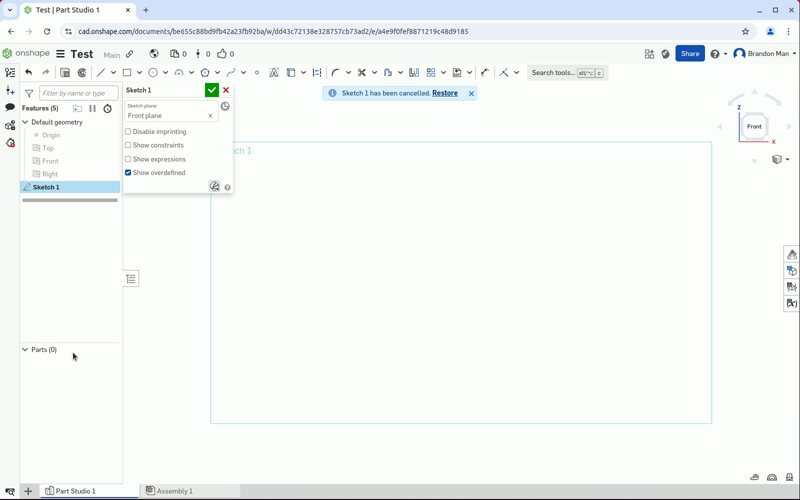
key(c)
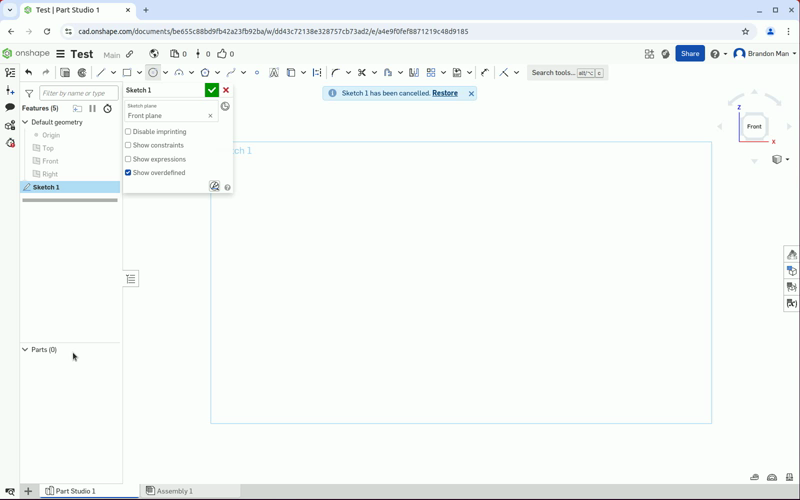
key_down(shift)
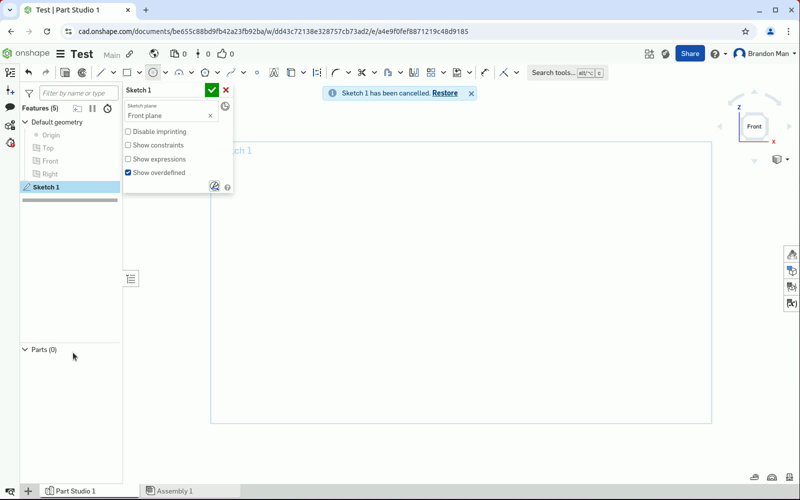
mouse_move(461, 282)
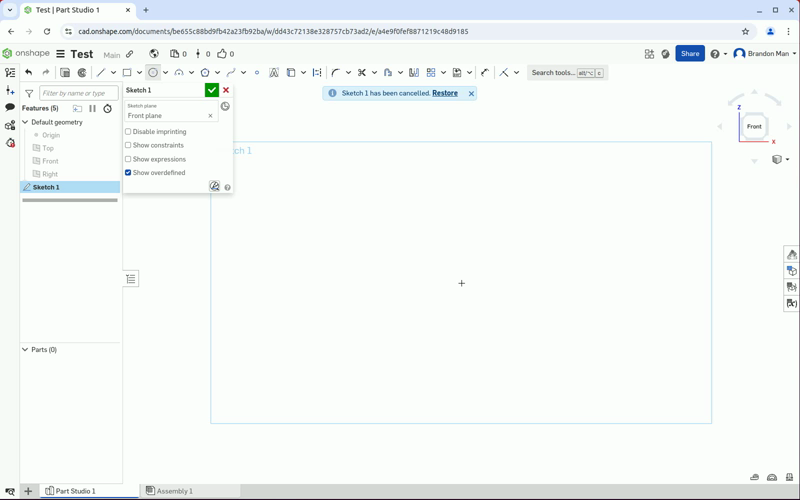
click(461, 282)
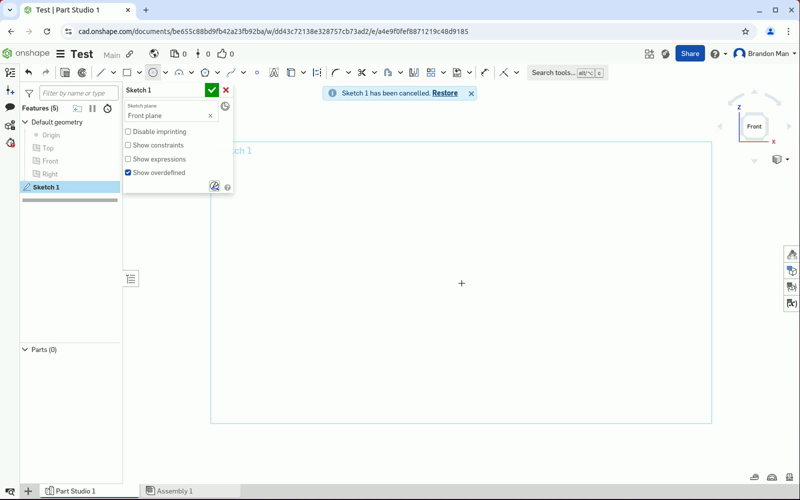
key_up(shift)
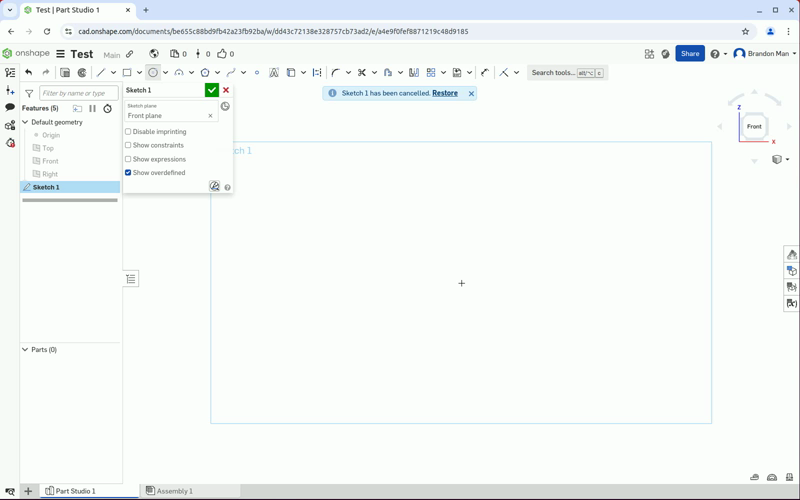
mouse_move(479, 282)
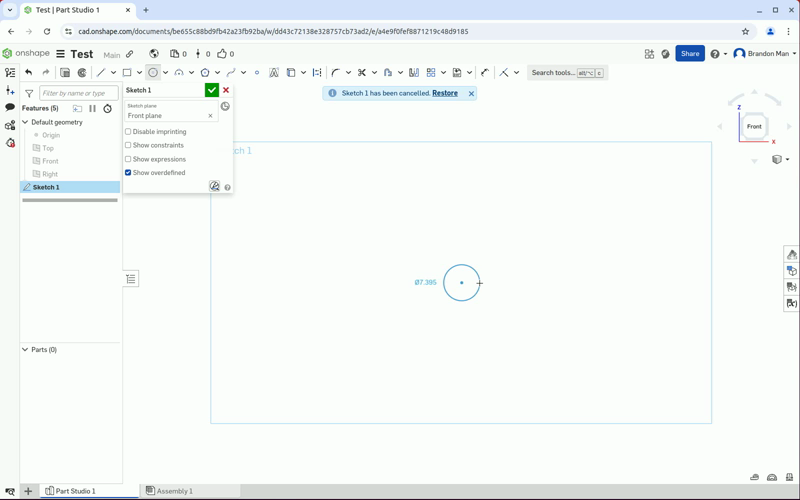
click(479, 282)
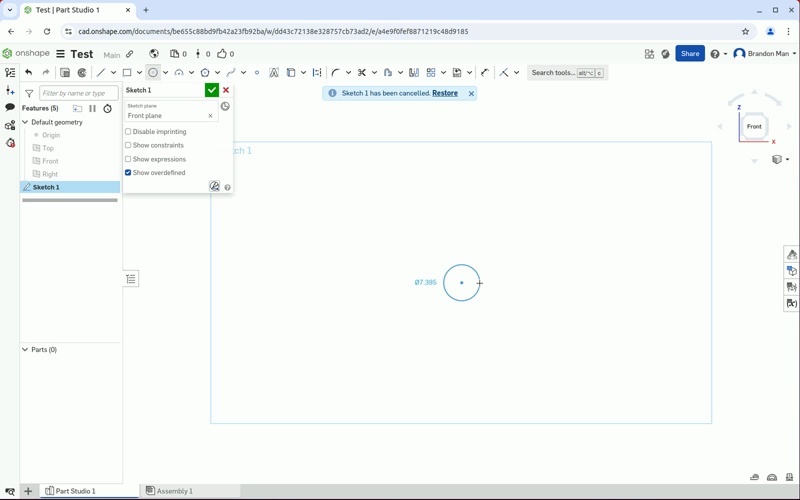
key(esc)
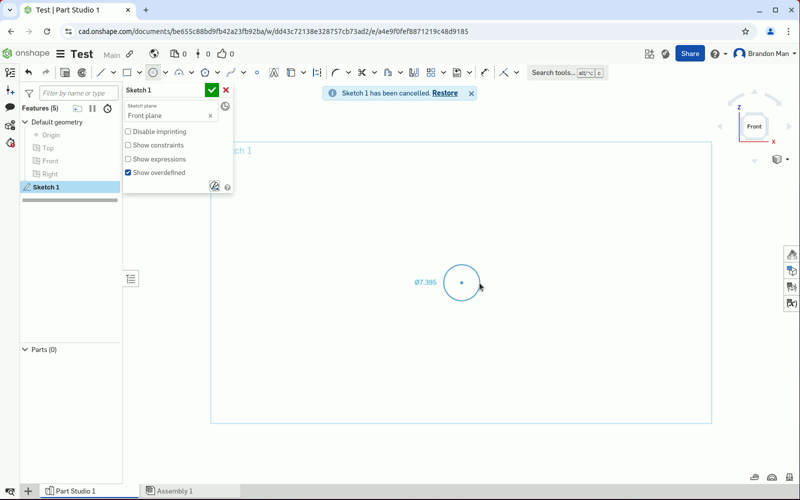
mouse_move(470, 280)
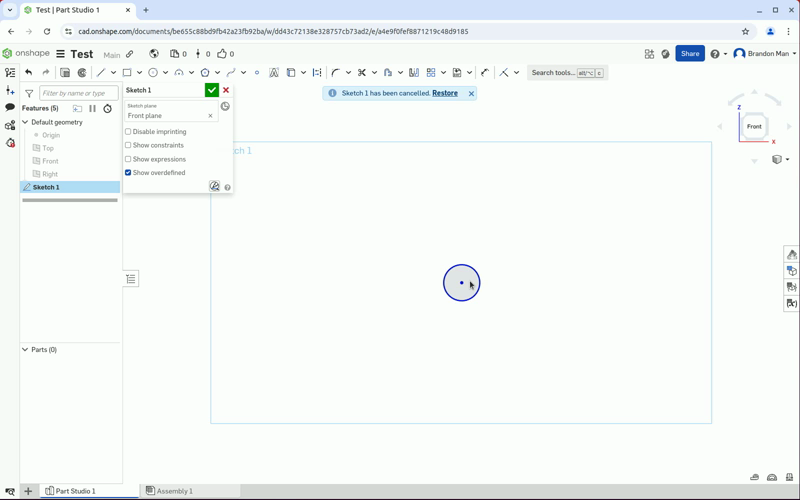
scroll(6)
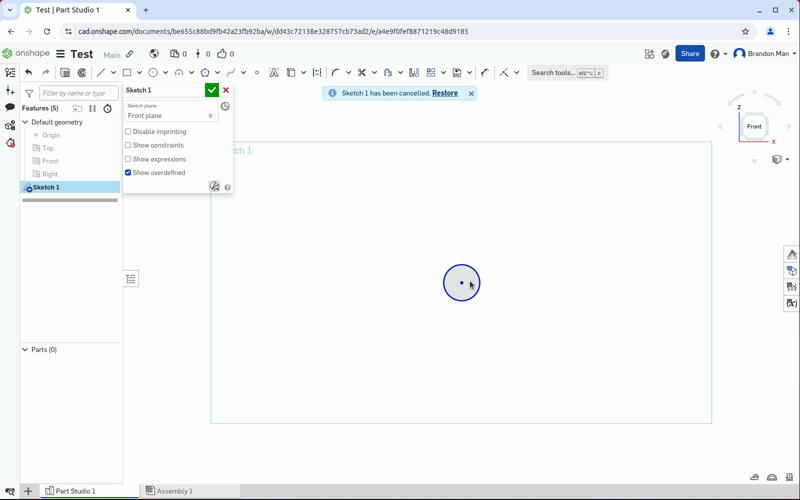
scroll(6)
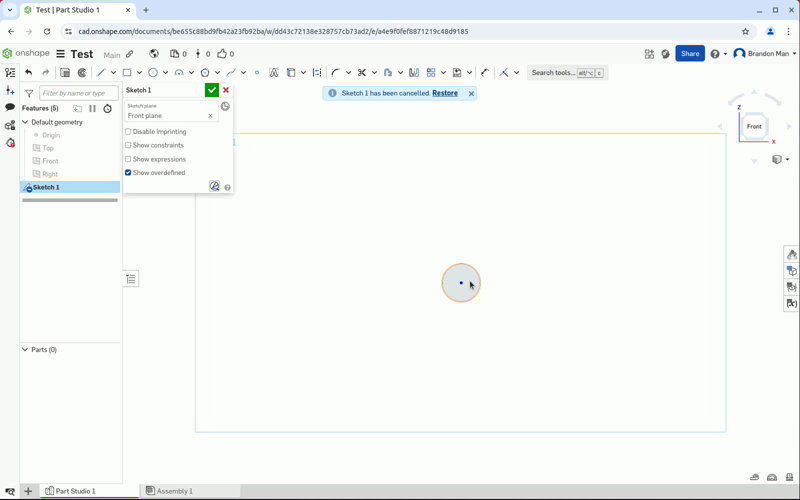
scroll(6)
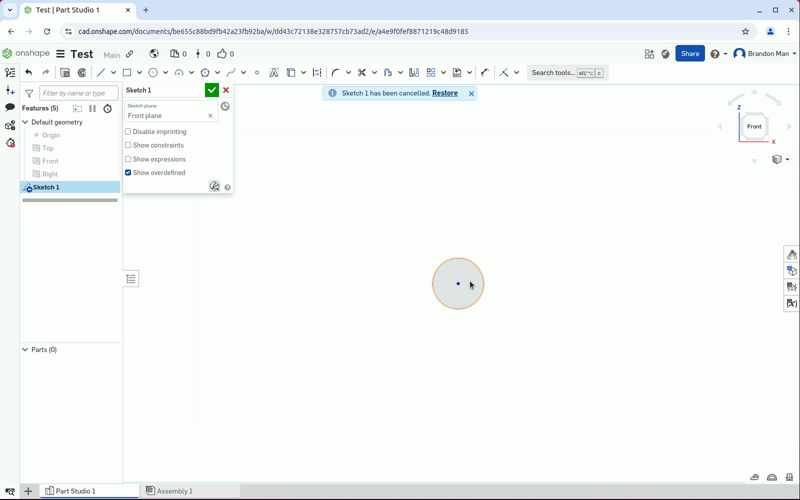
scroll(6)
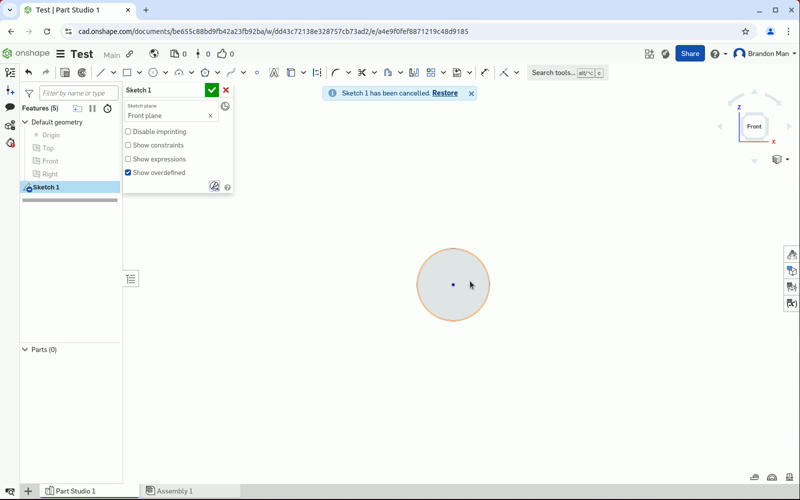
scroll(6)
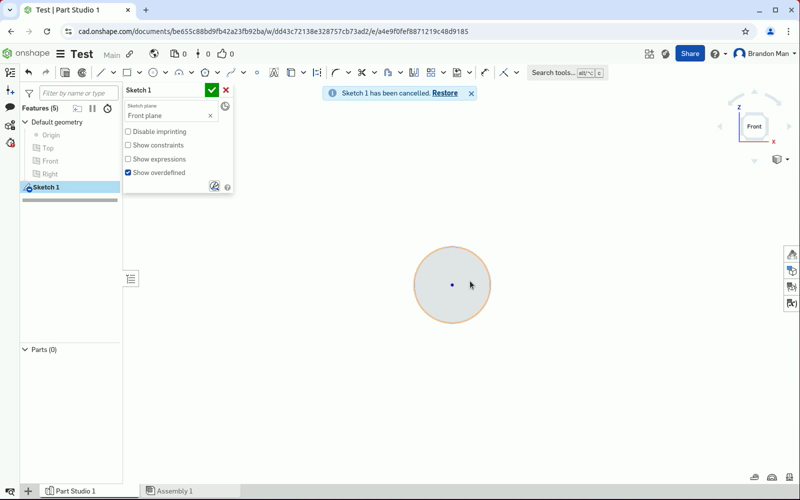
scroll(6)
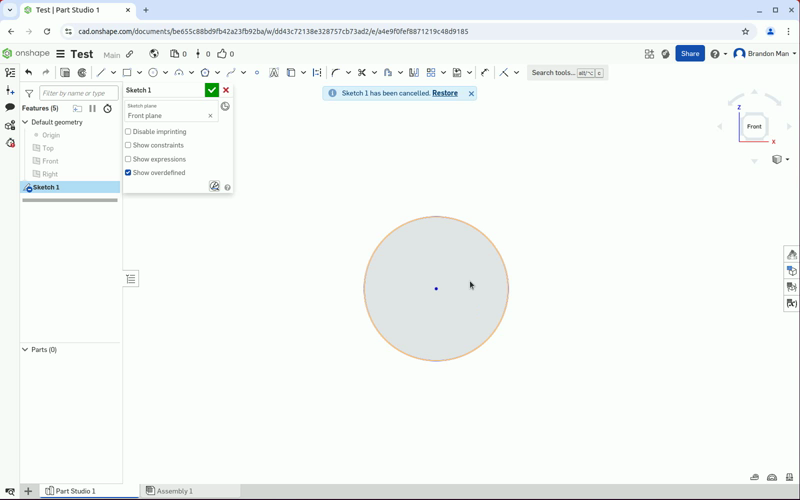
scroll(6)
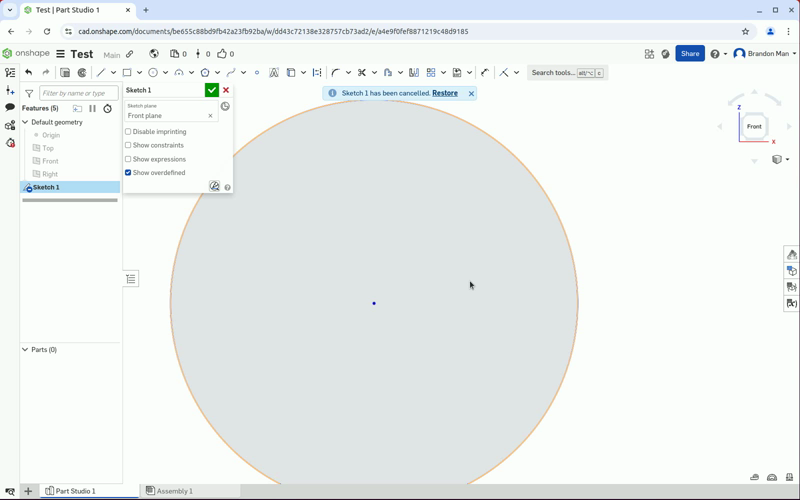
click(470, 280)
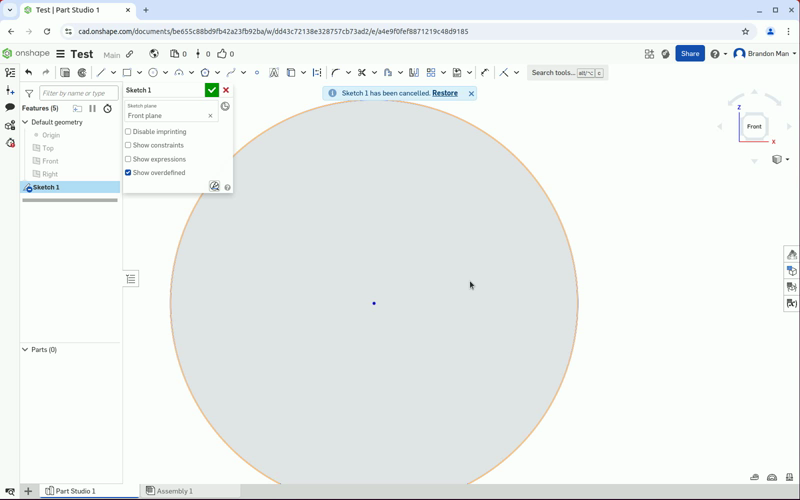
scroll(-6)
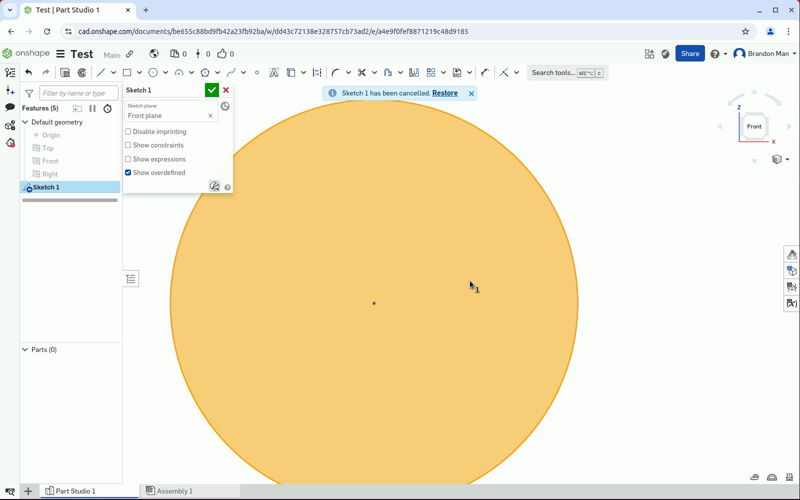
scroll(-6)
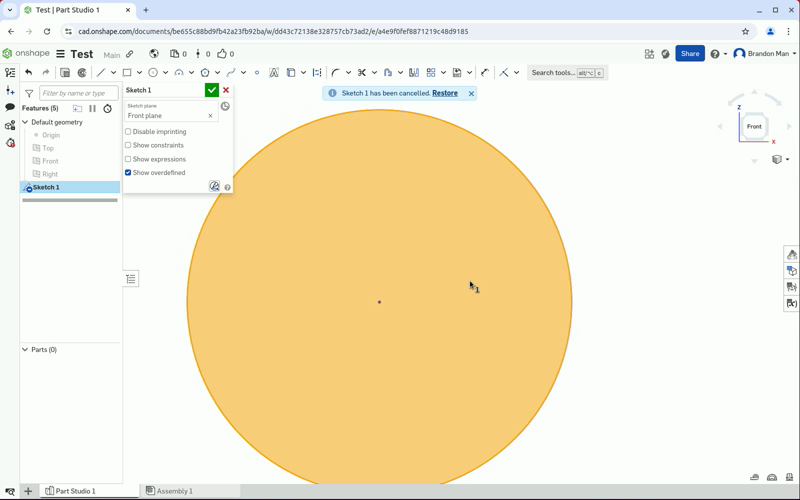
scroll(-6)
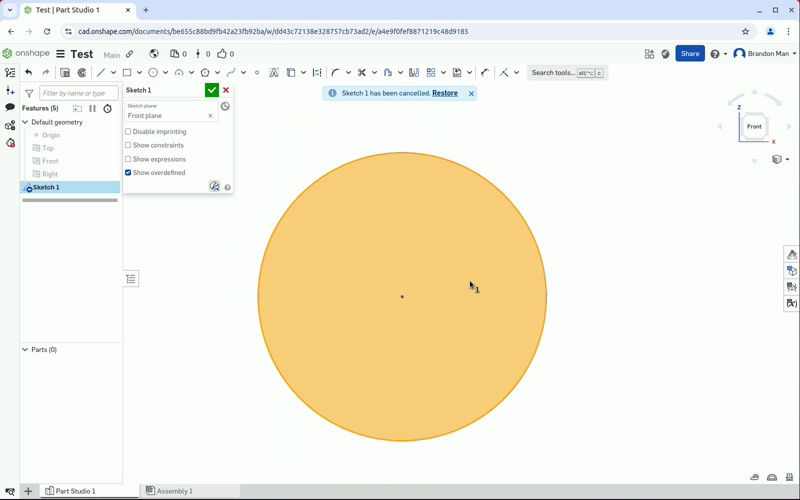
scroll(-6)
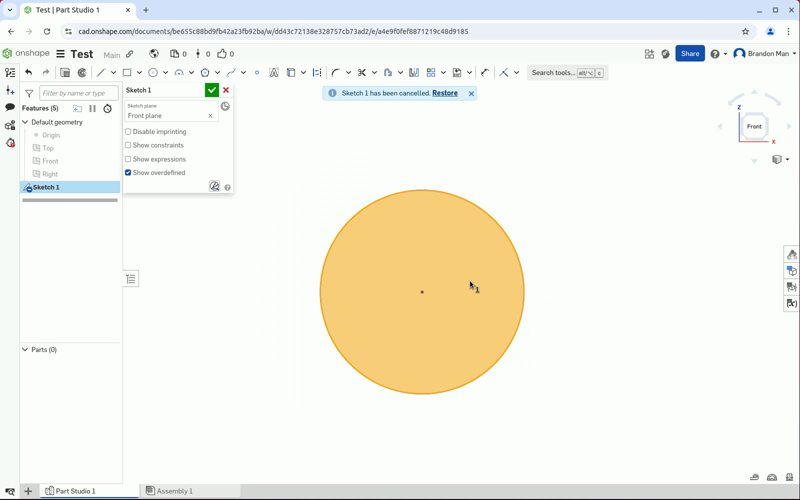
scroll(-6)
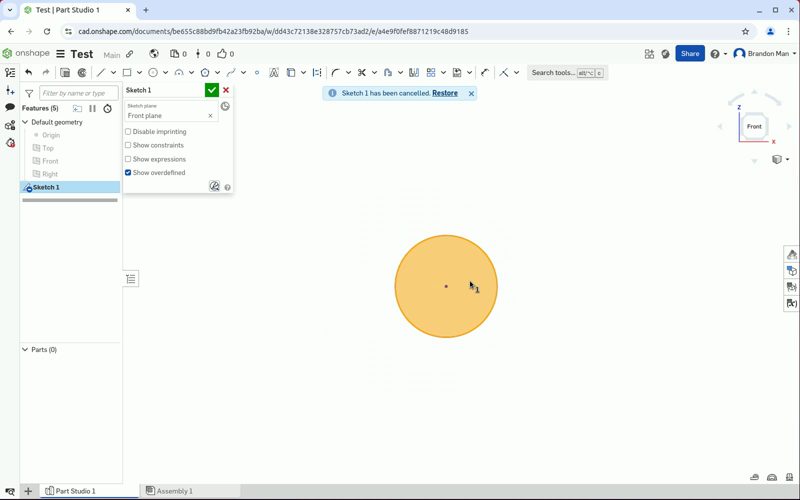
scroll(-6)
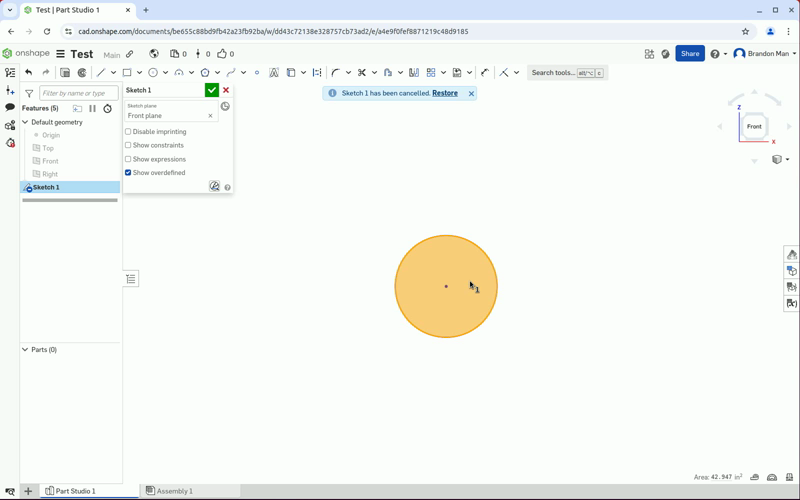
scroll(-6)
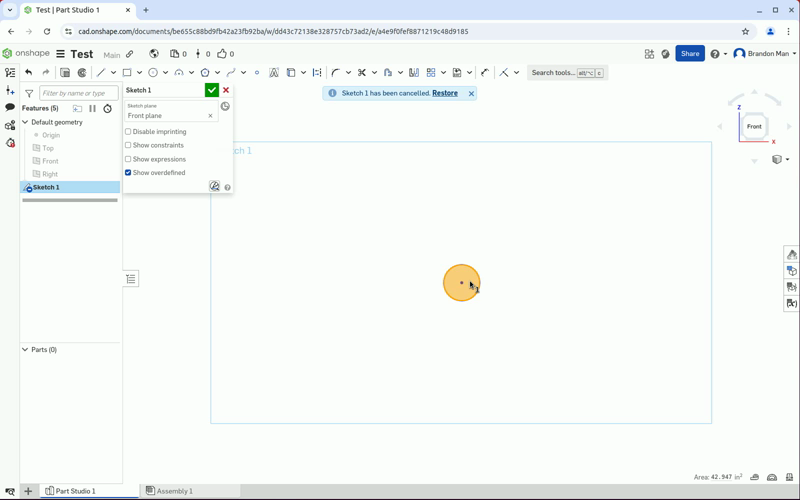
mouse_move(73, 352)
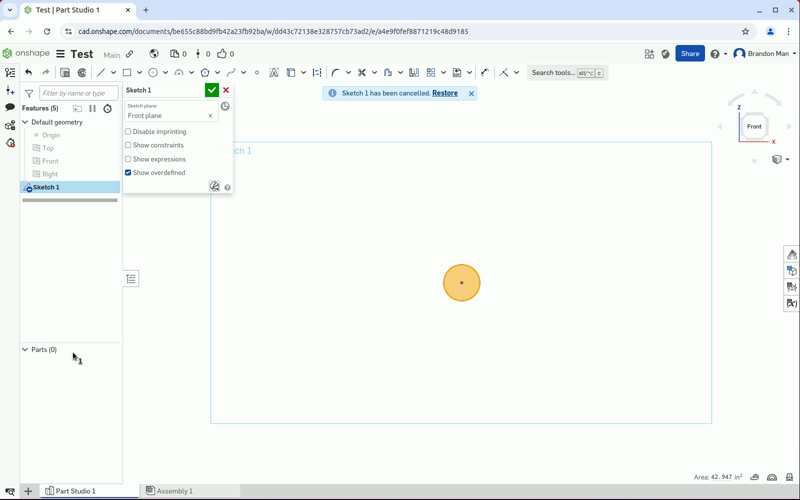
key(shift+y)
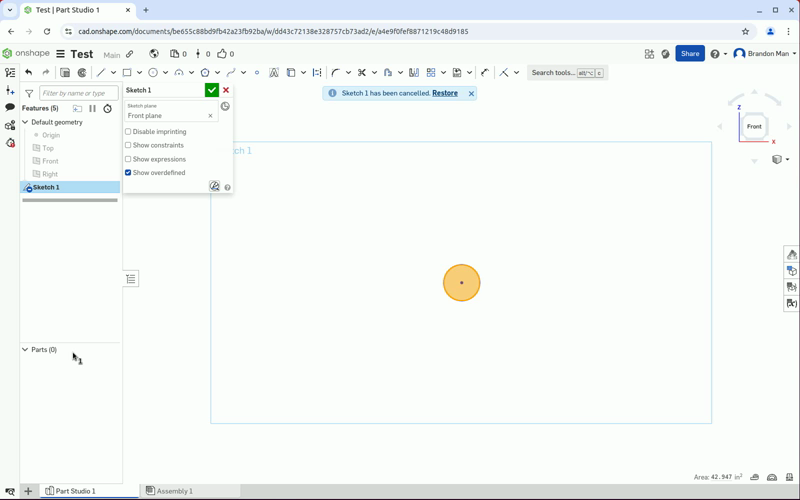
key(shift+e)
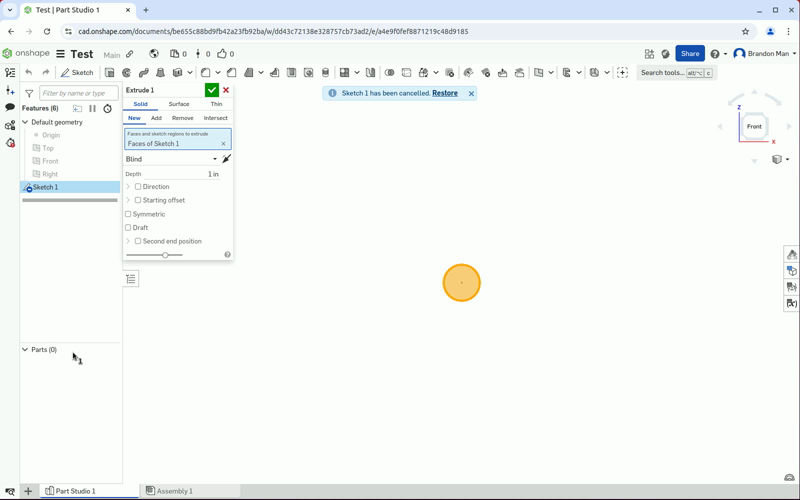
mouse_move(143, 106)
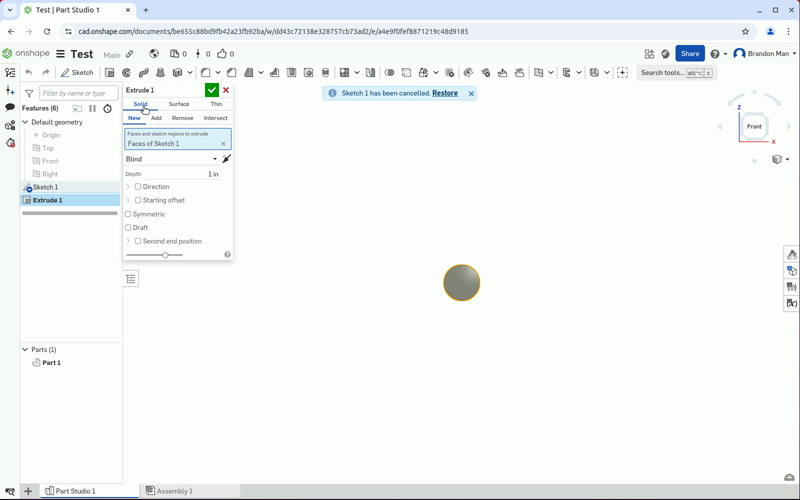
click(143, 106)
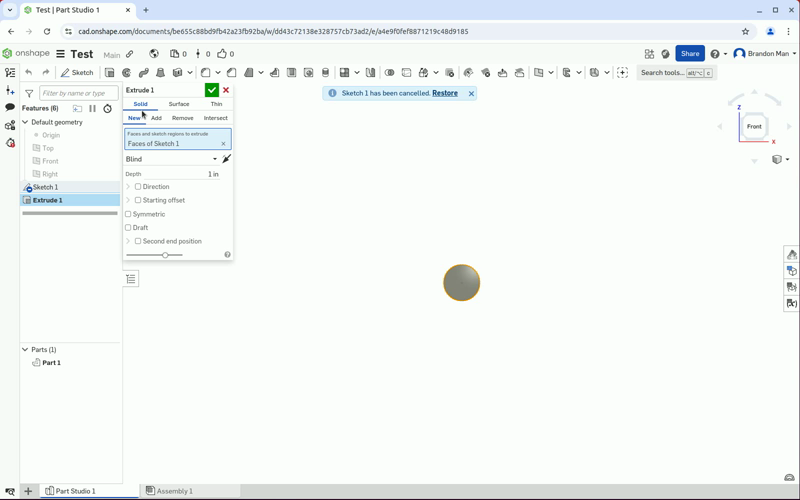
mouse_move(137, 120)
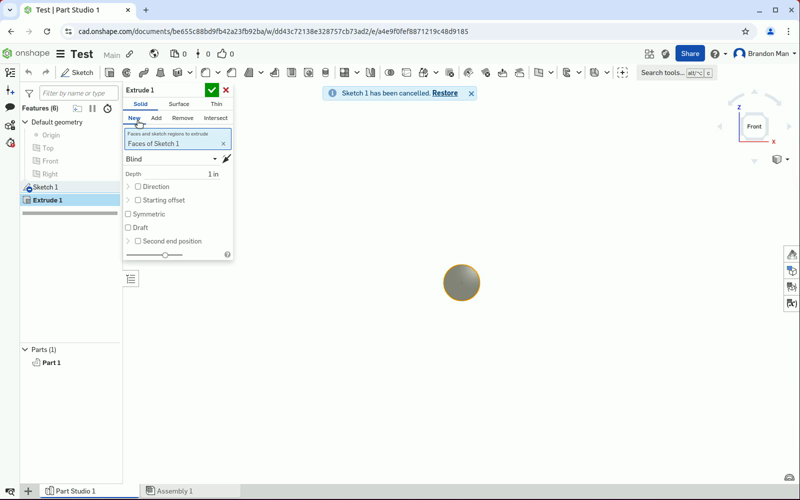
click(137, 120)
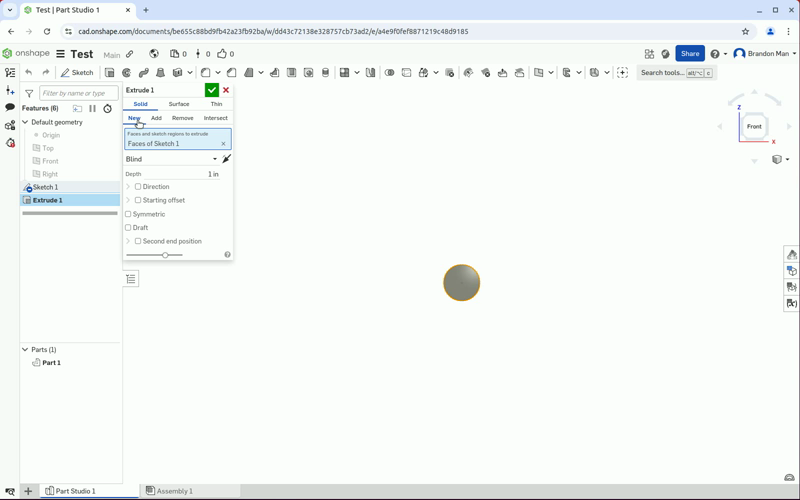
key(tab, 4)
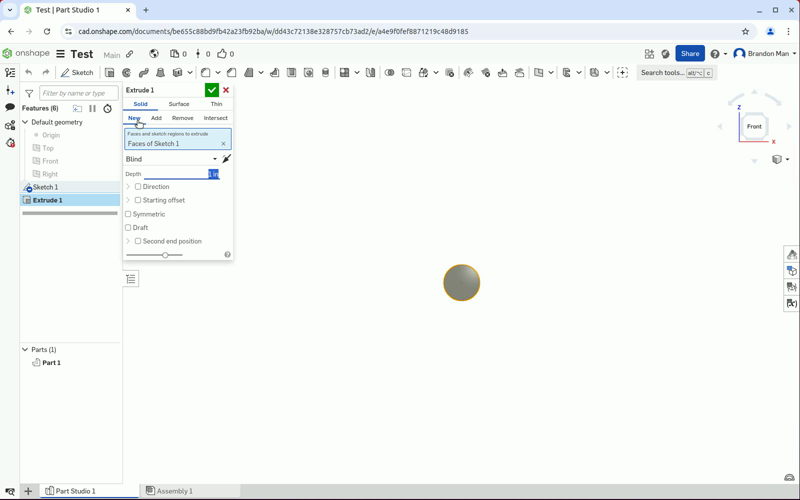
text(-2.889)
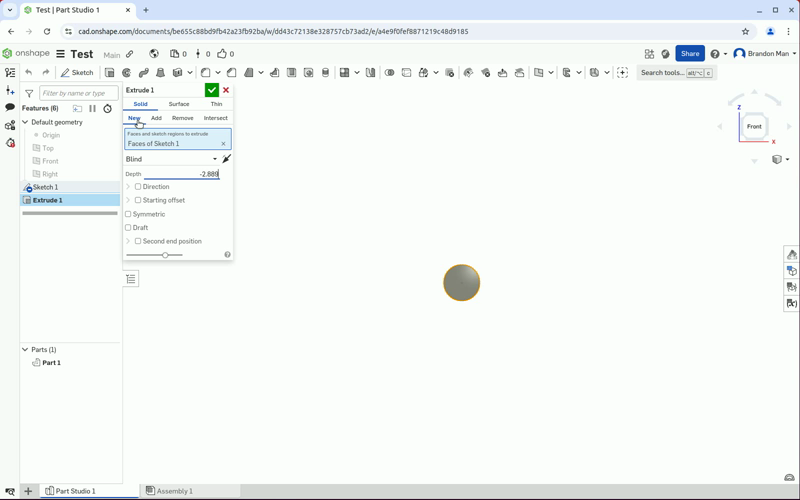
key(enter)
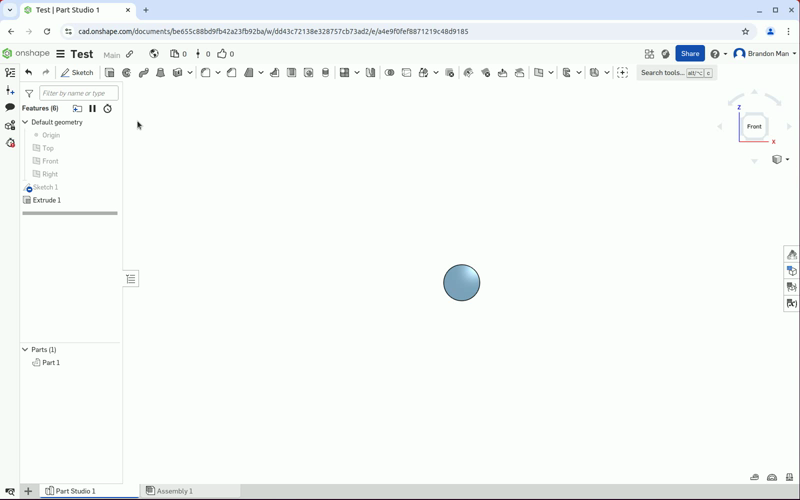
key(shift+h)
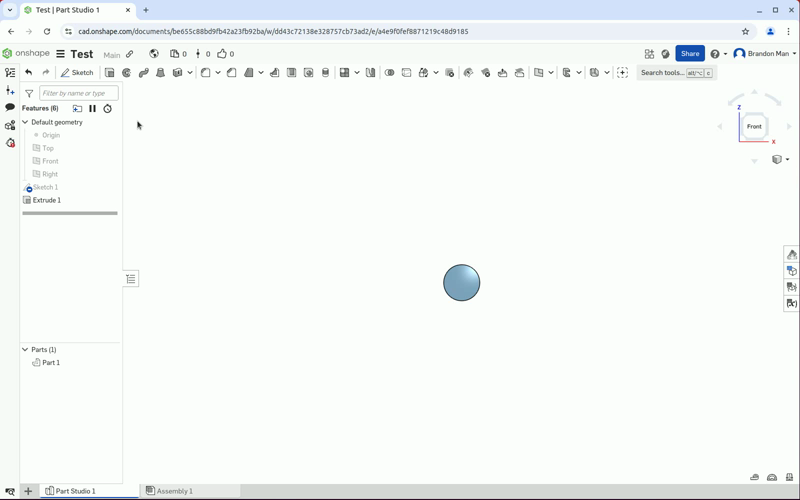
key(shift+h)
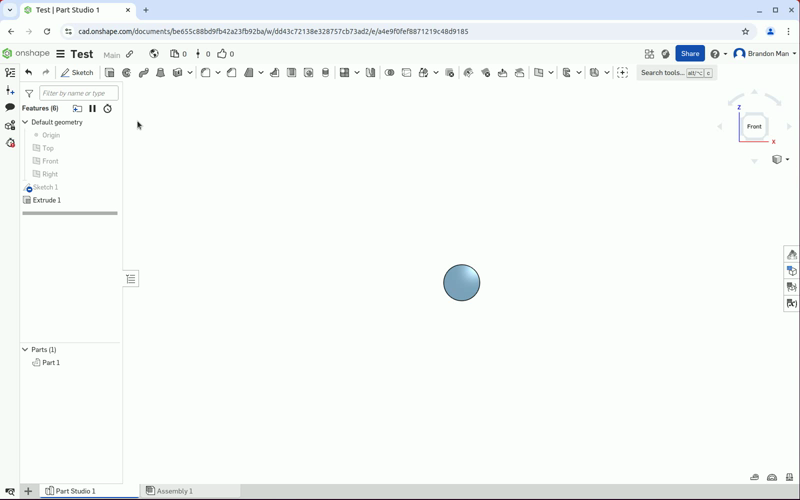
mouse_move(73, 189)
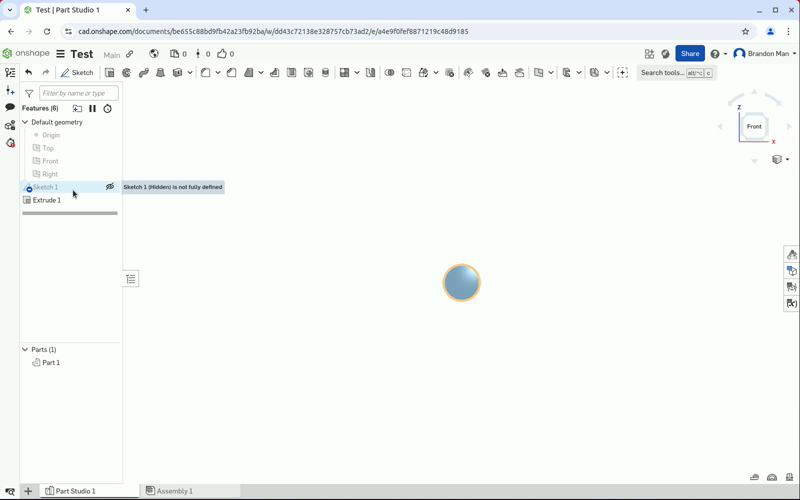
click(73, 189)
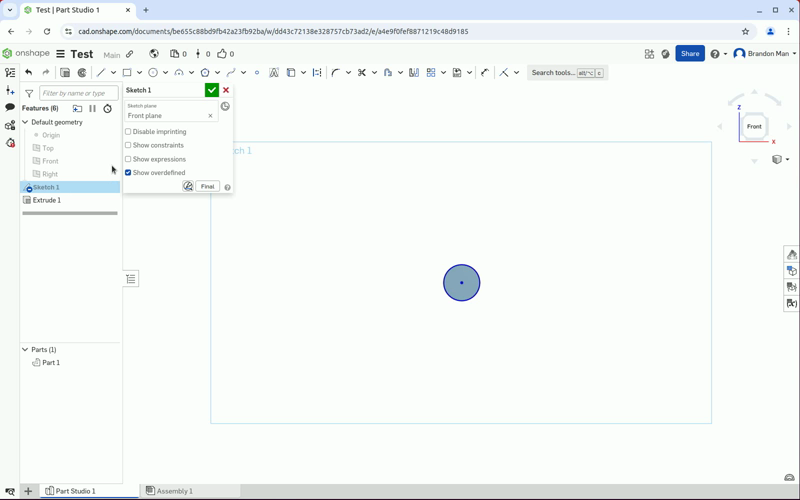
mouse_move(229, 92)
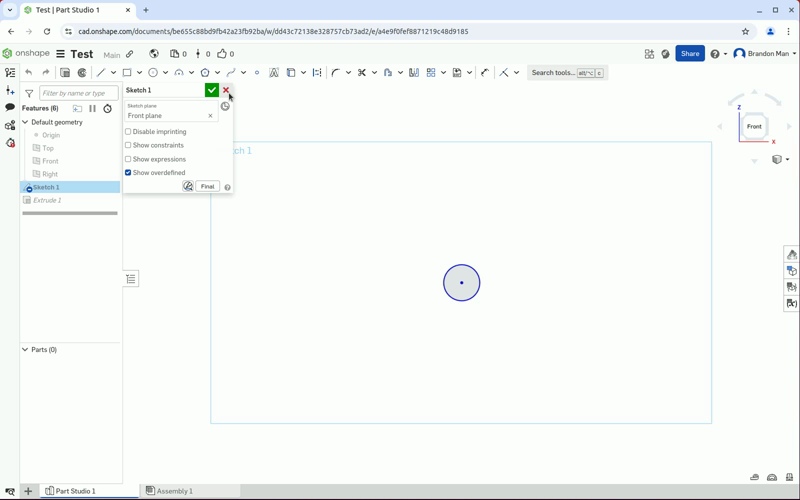
click(229, 92)
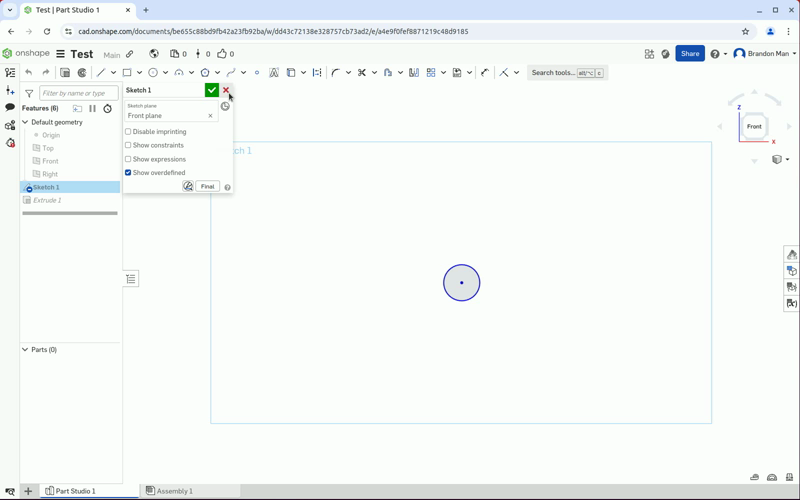
key(shift+s)
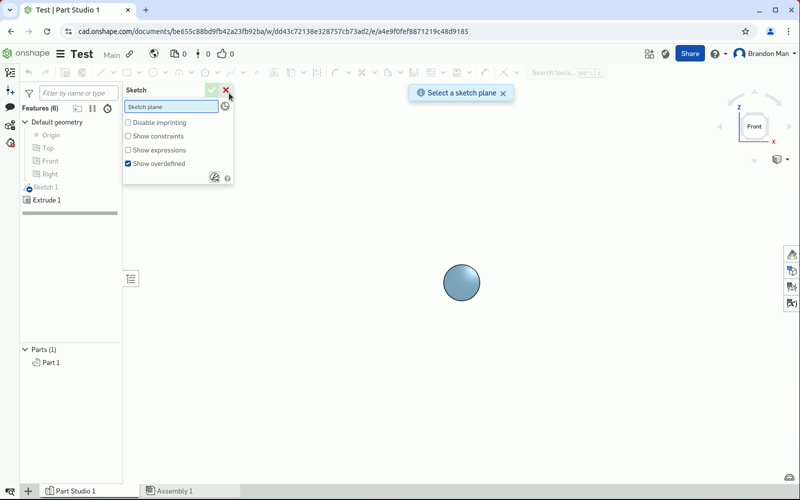
mouse_move(73, 163)
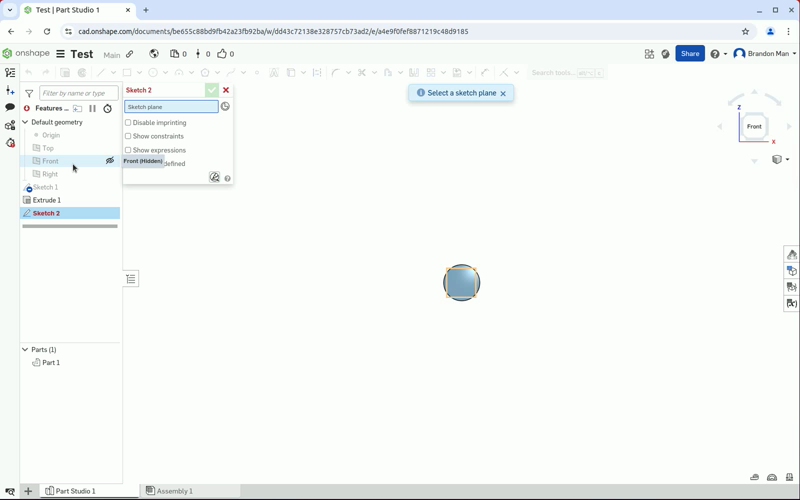
click(73, 163)
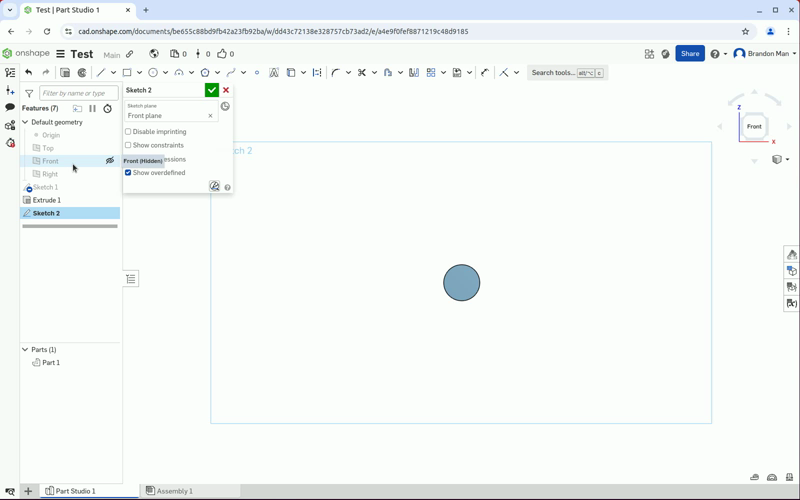
mouse_move(73, 352)
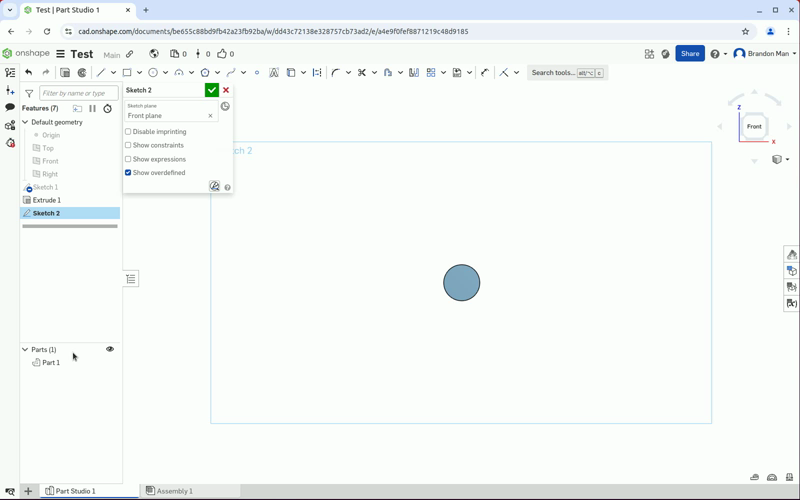
key(y)
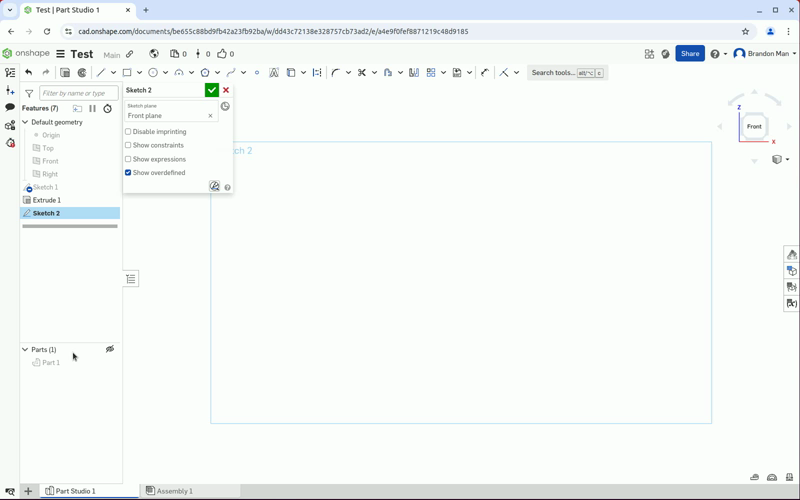
key(a)
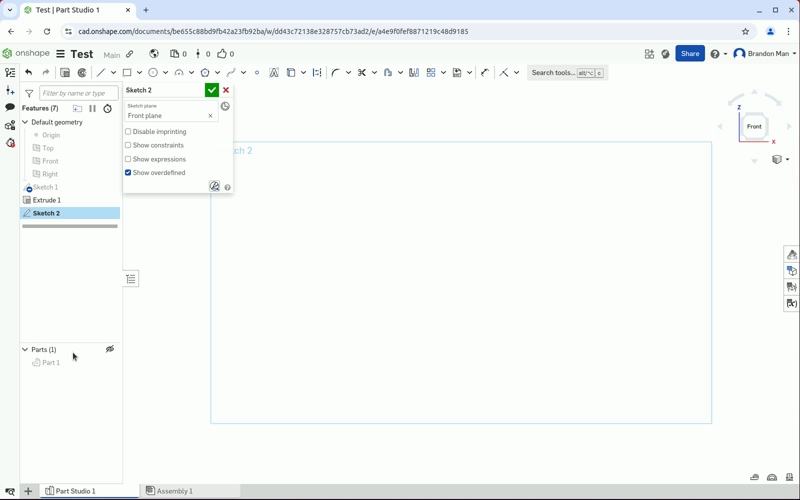
key_down(shift)
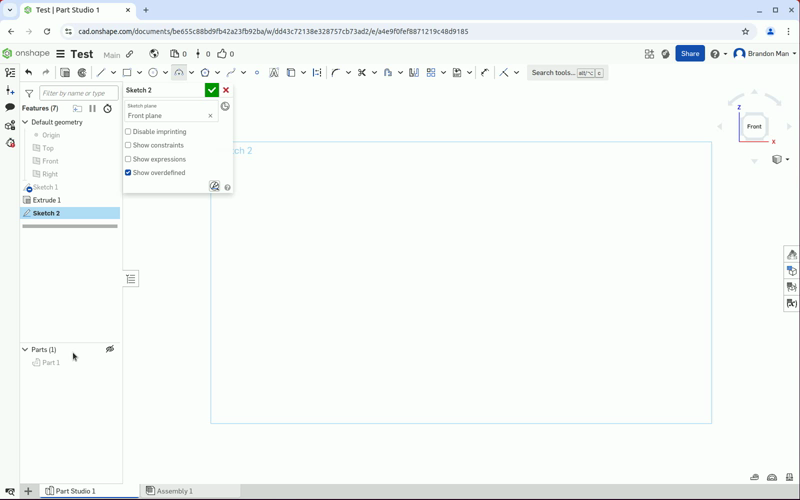
mouse_move(359, 316)
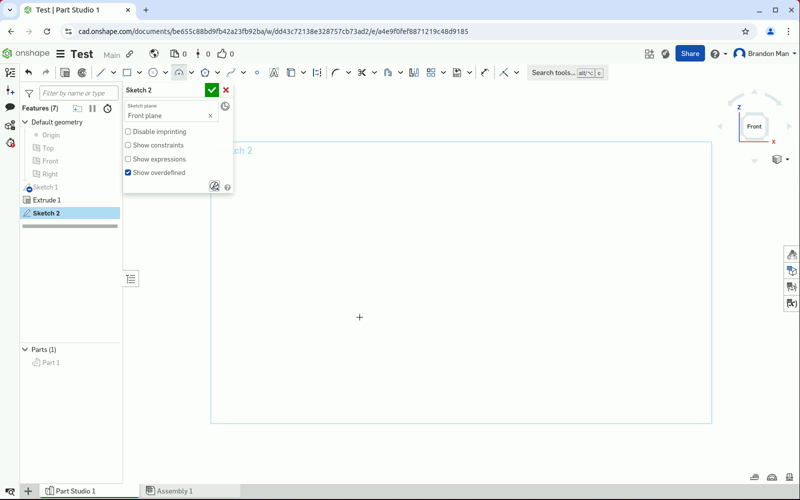
click(359, 316)
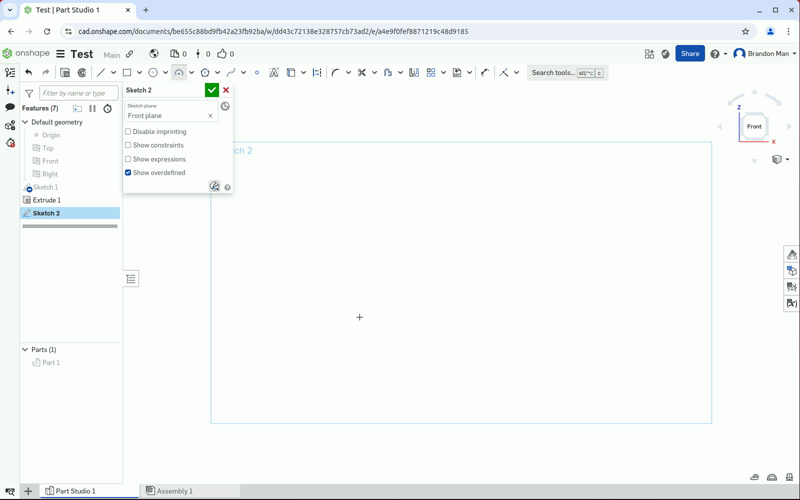
key_up(shift)
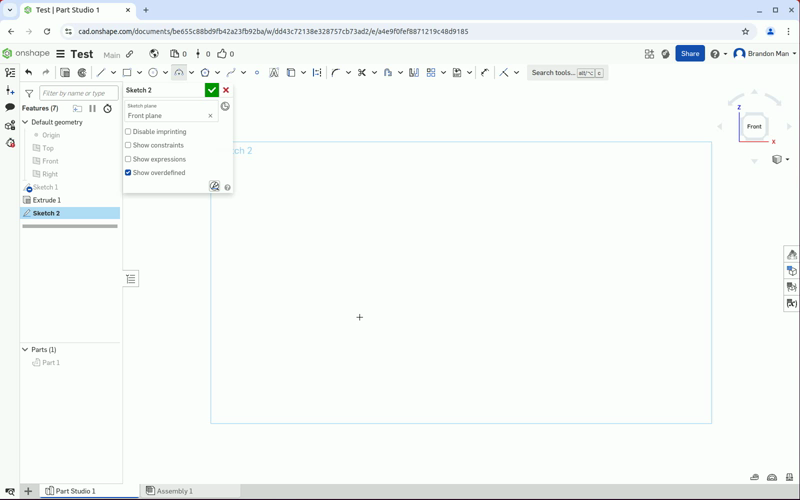
key_down(shift)
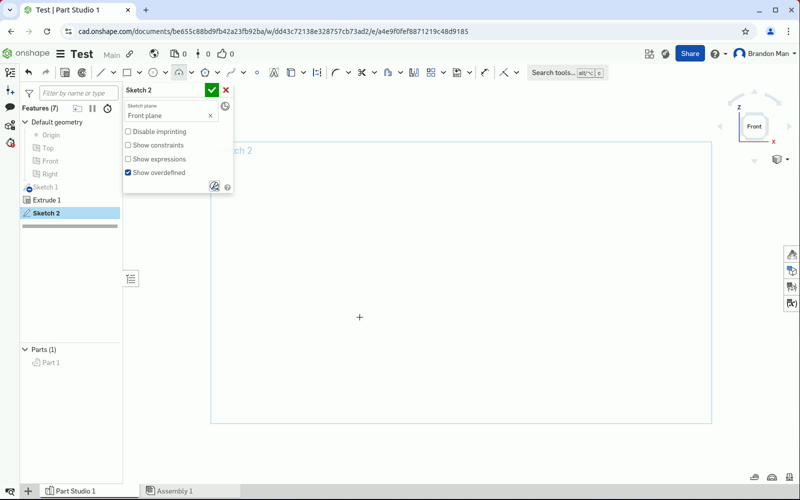
mouse_move(425, 382)
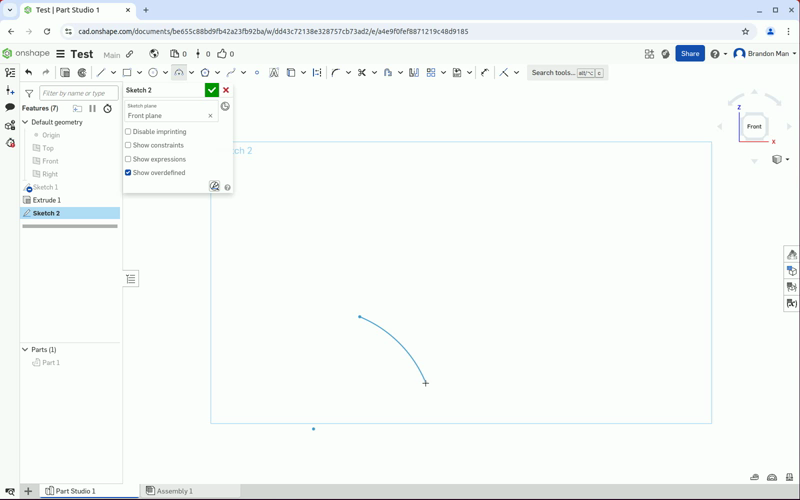
click(425, 382)
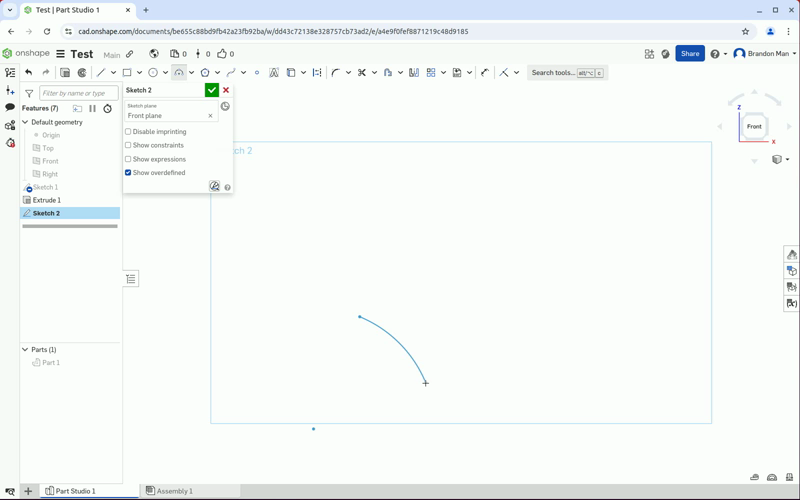
mouse_move(385, 357)
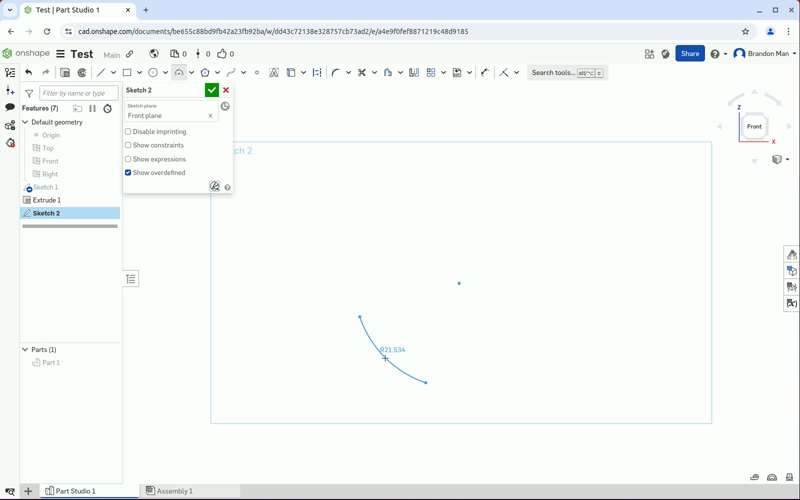
click(385, 357)
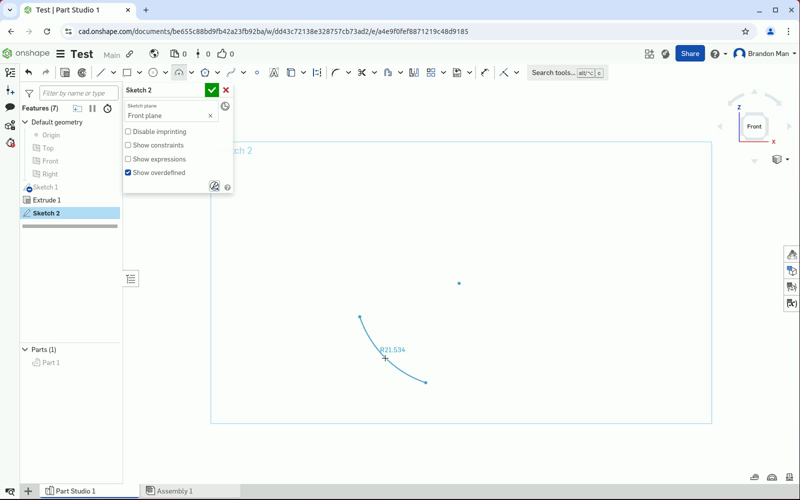
key_up(shift)
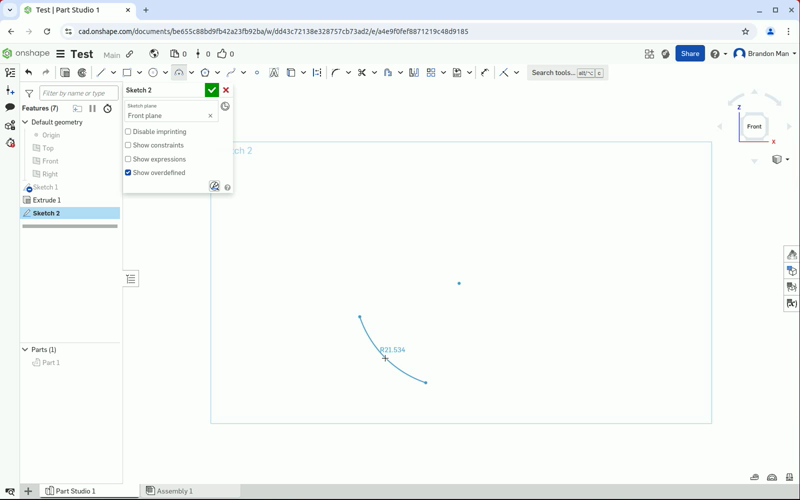
key(esc)
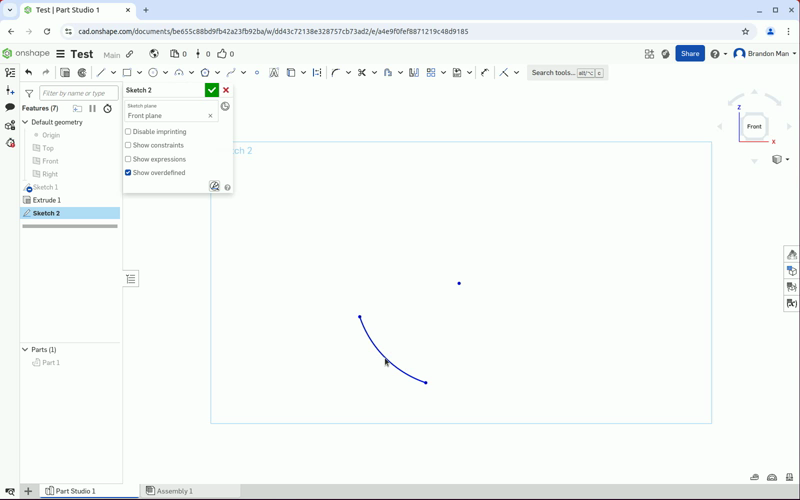
key(l)
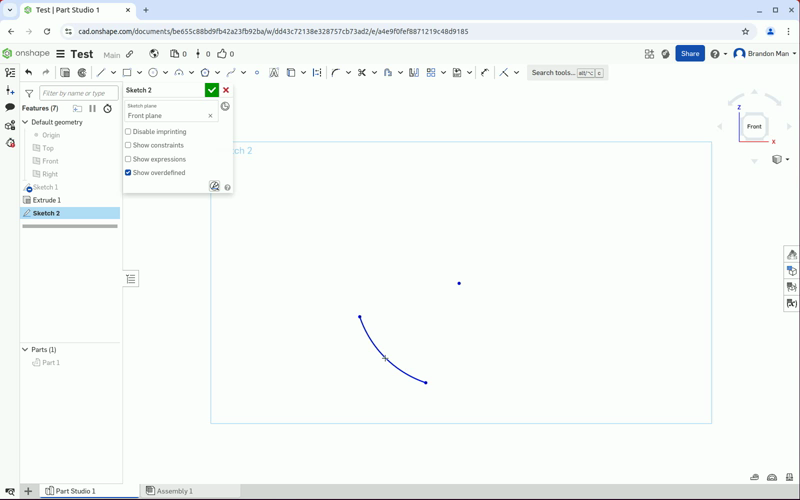
mouse_move(425, 382)
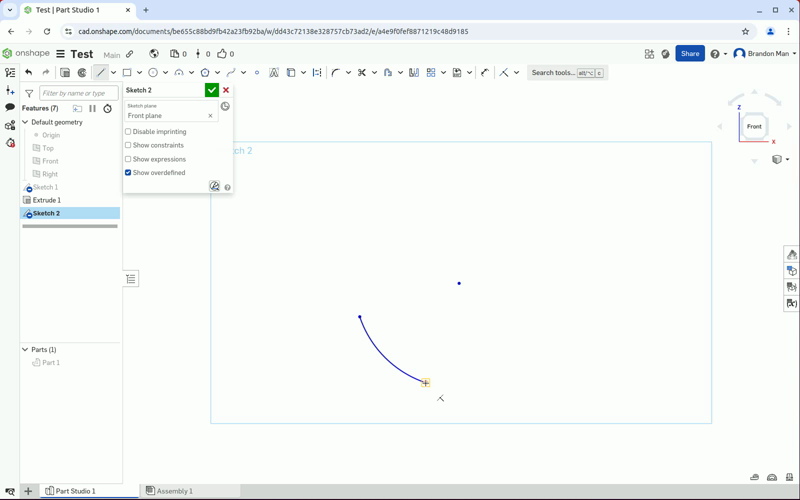
click(425, 382)
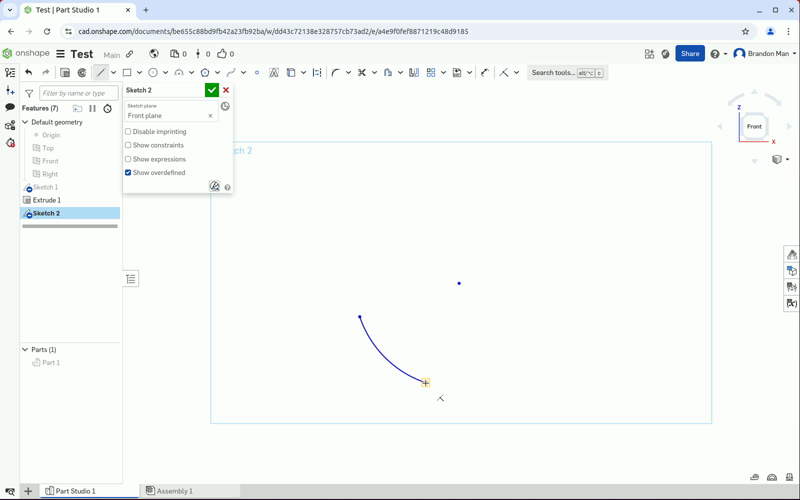
key_down(shift)
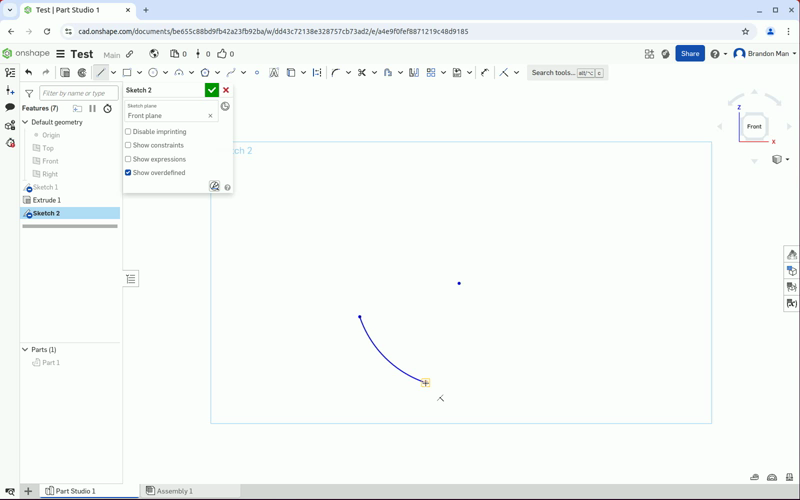
mouse_move(495, 382)
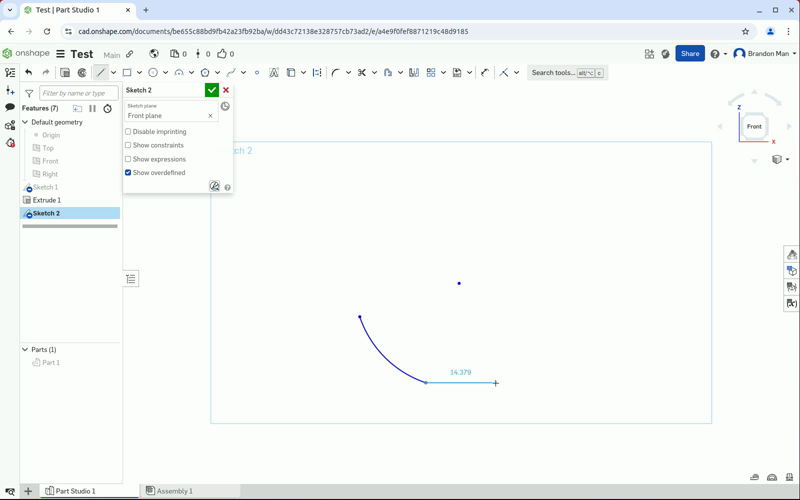
click(495, 382)
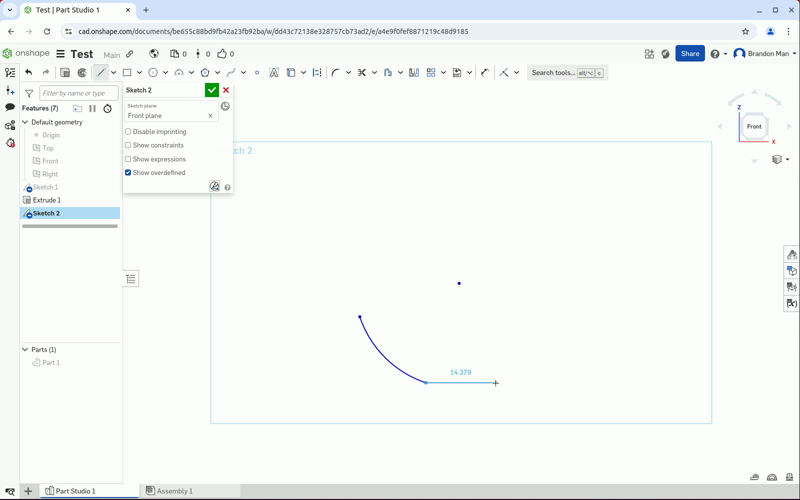
key_up(shift)
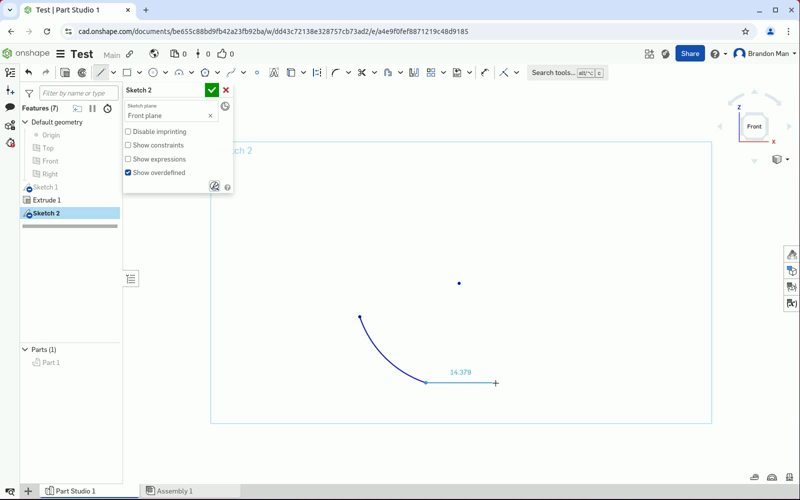
key(esc)
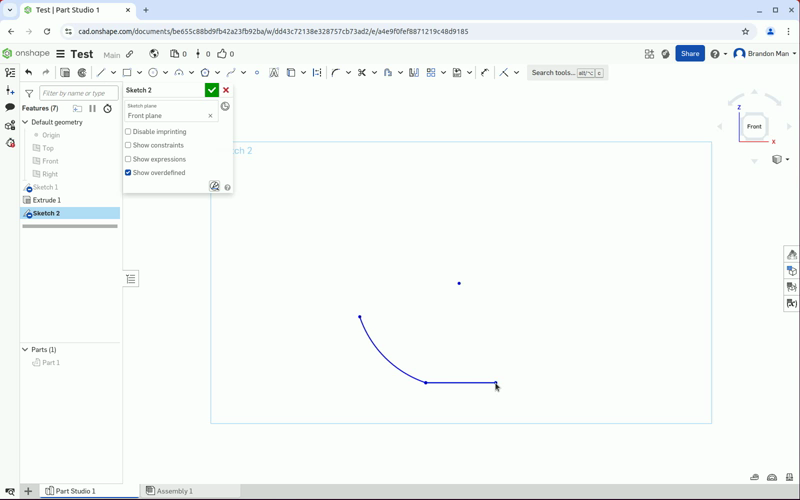
key(a)
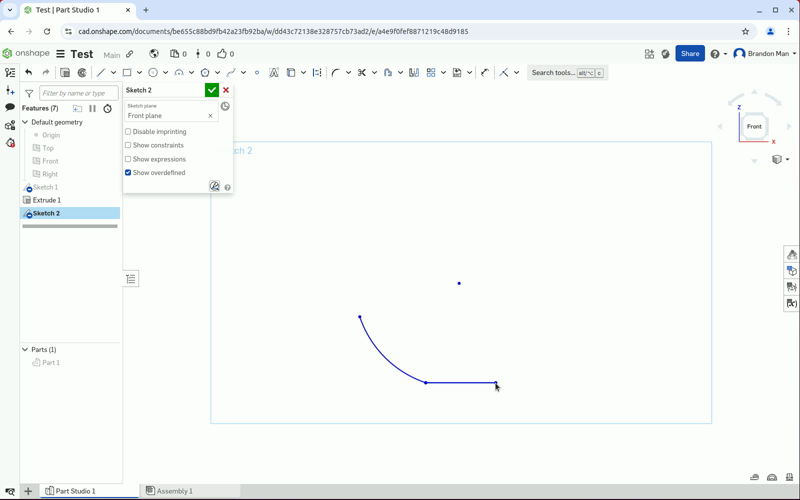
mouse_move(495, 382)
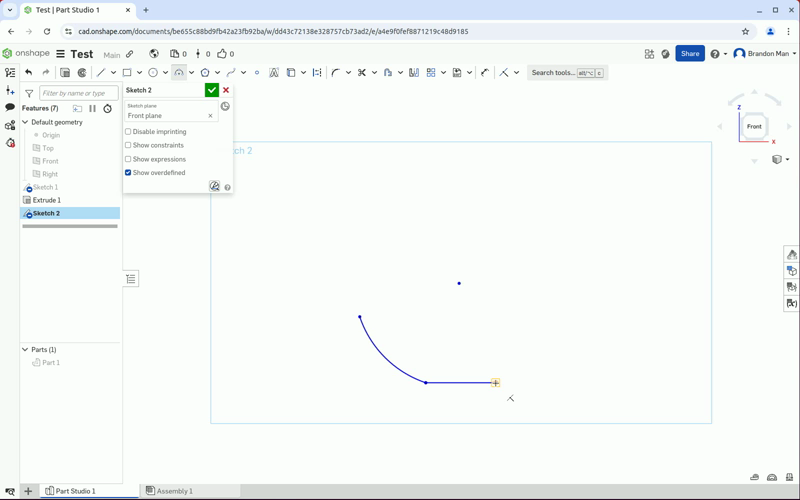
click(495, 382)
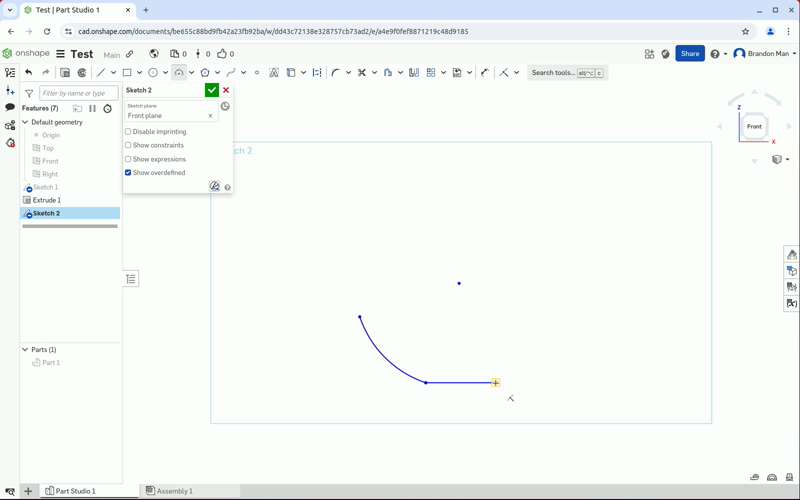
key_down(shift)
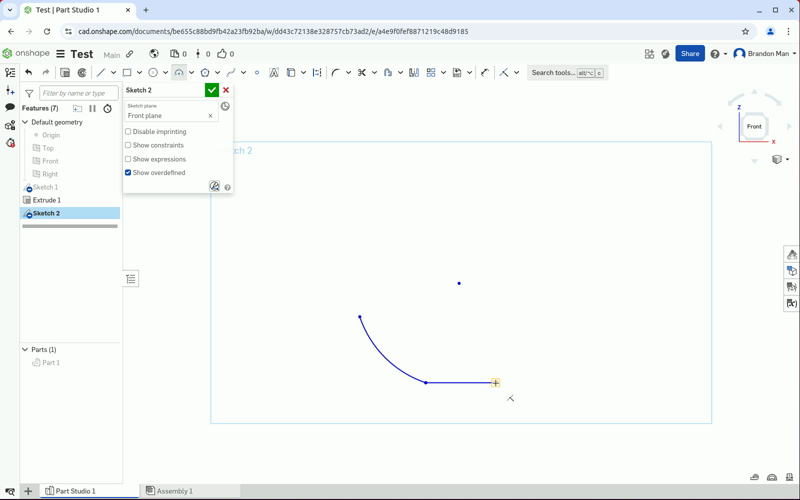
mouse_move(561, 317)
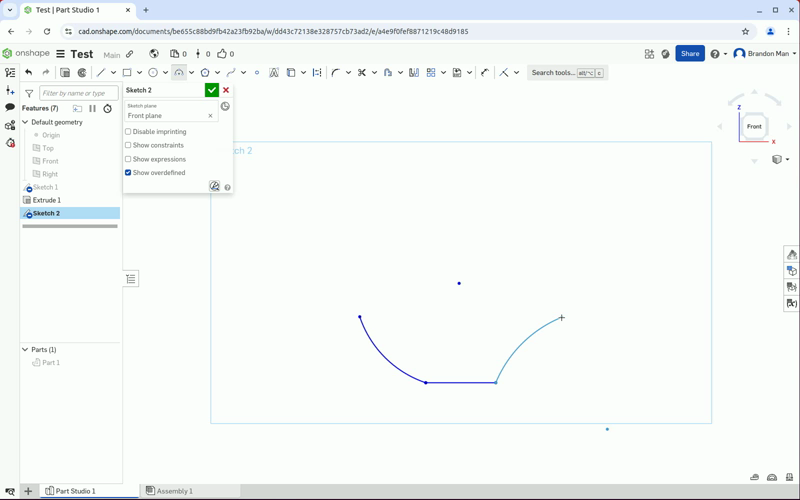
click(561, 317)
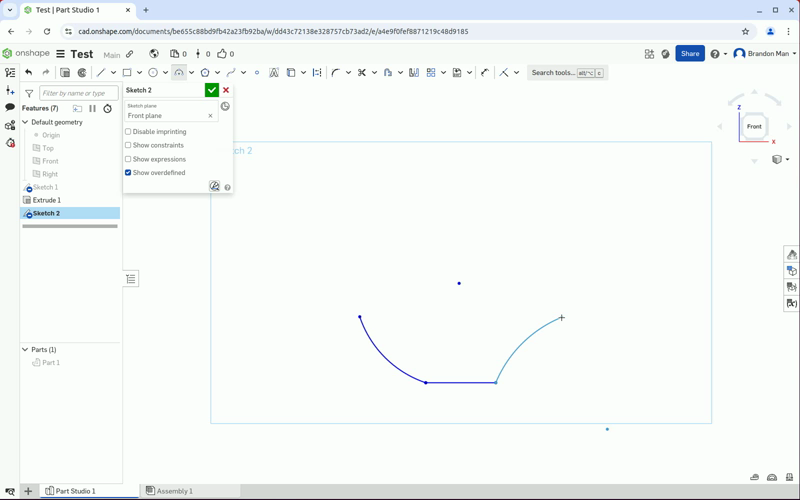
mouse_move(536, 357)
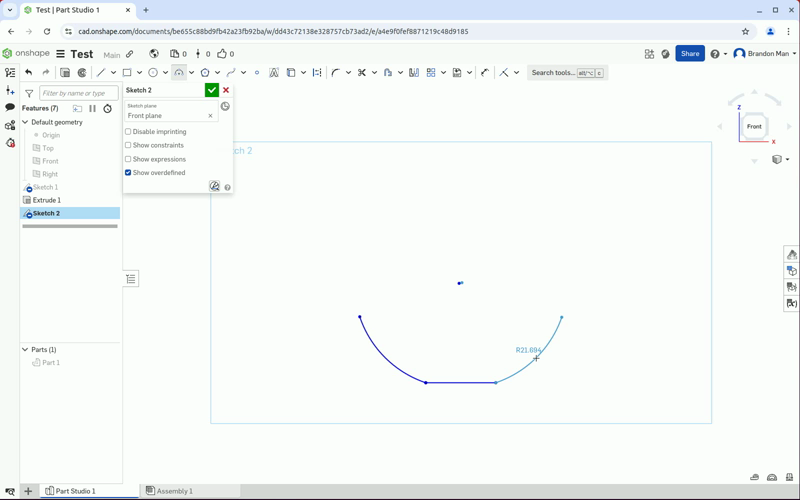
click(536, 357)
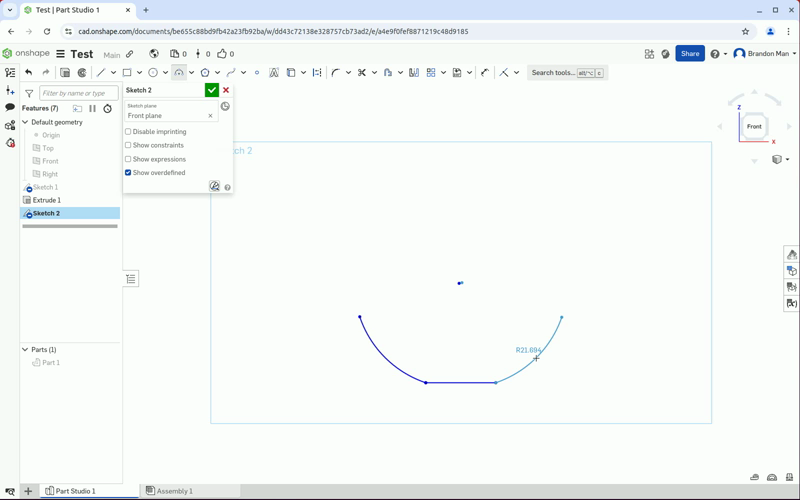
key_up(shift)
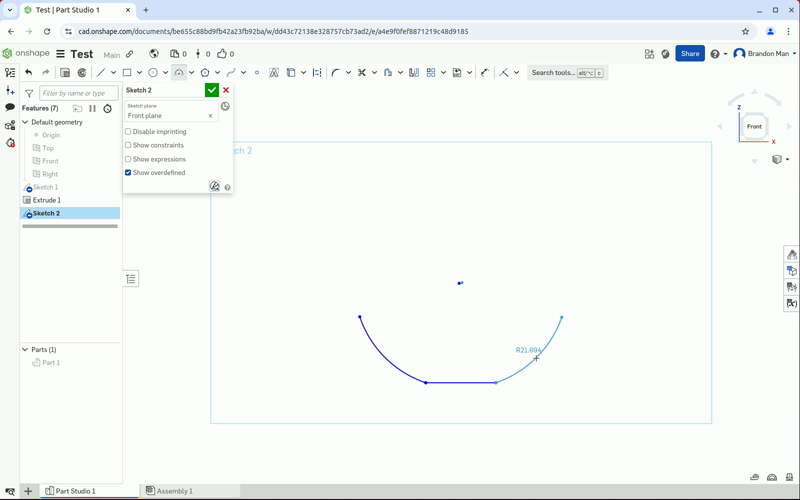
key(esc)
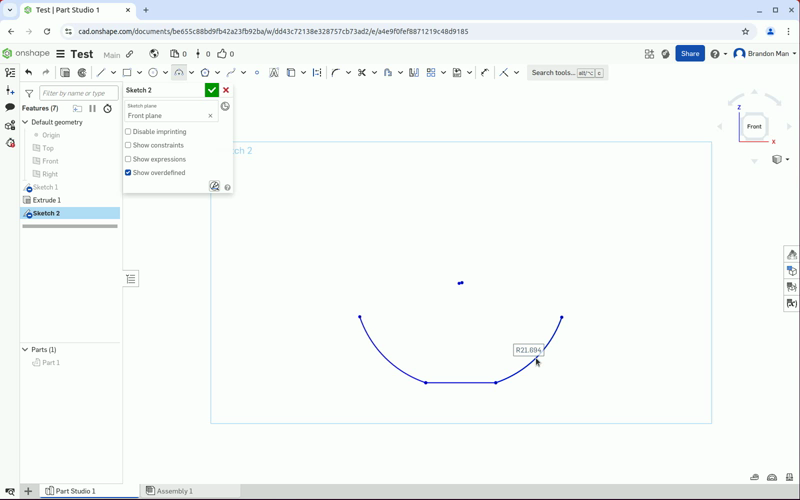
key(l)
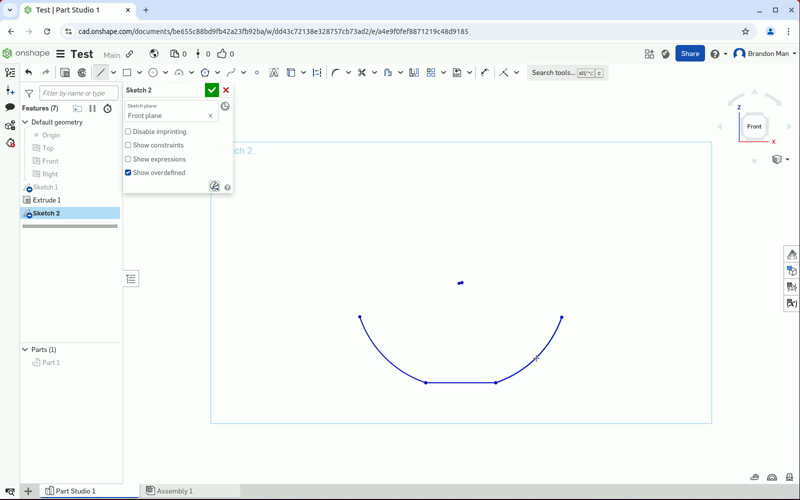
mouse_move(561, 317)
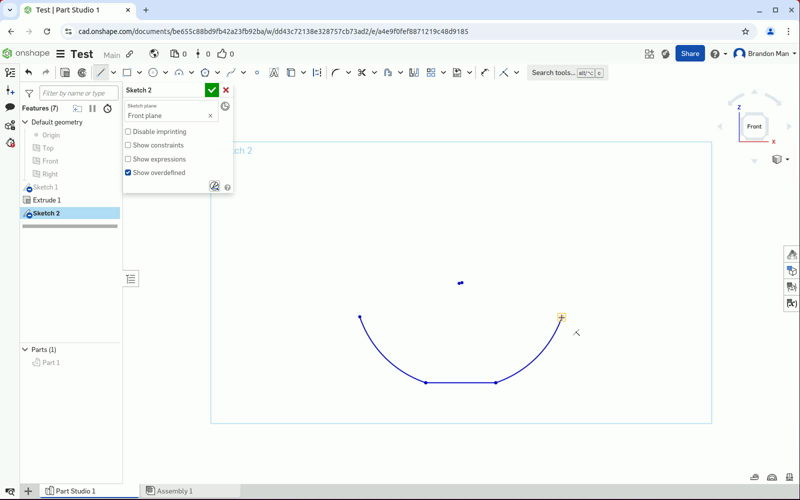
click(561, 317)
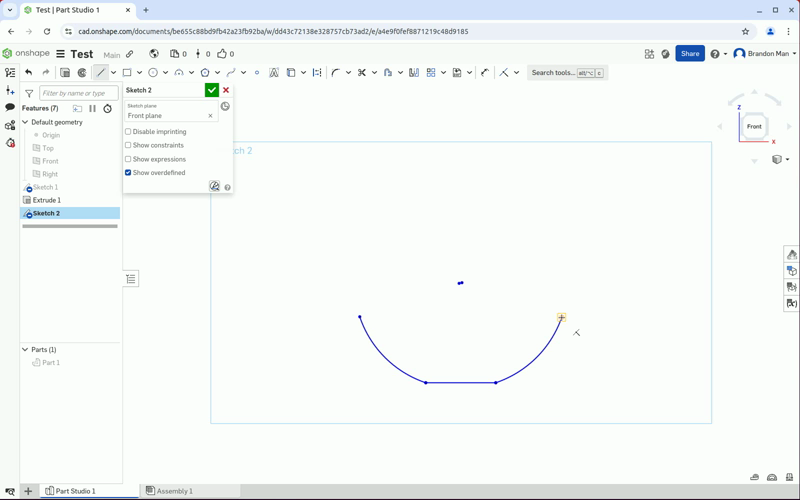
key_down(shift)
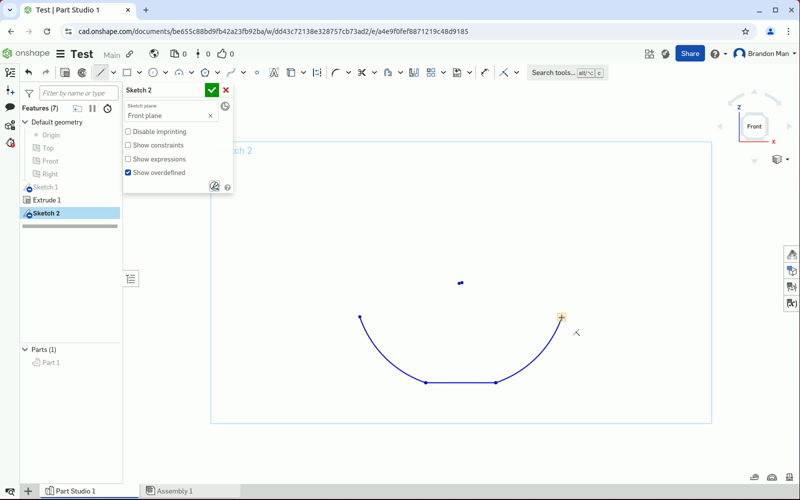
mouse_move(561, 249)
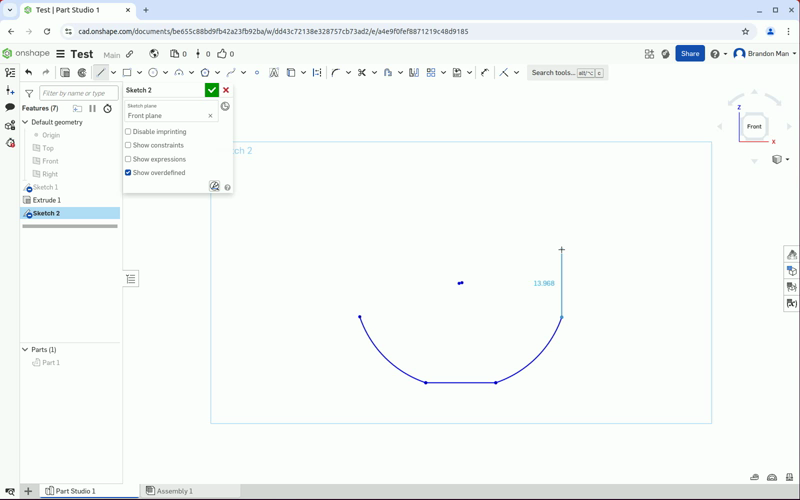
click(561, 249)
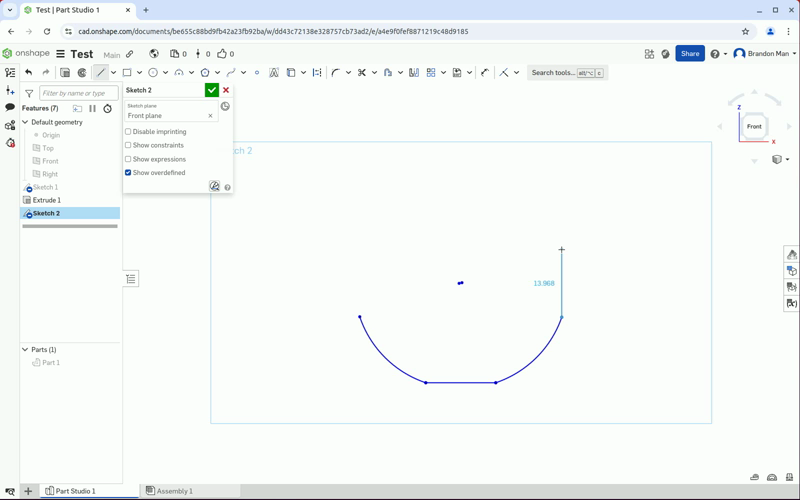
key_up(shift)
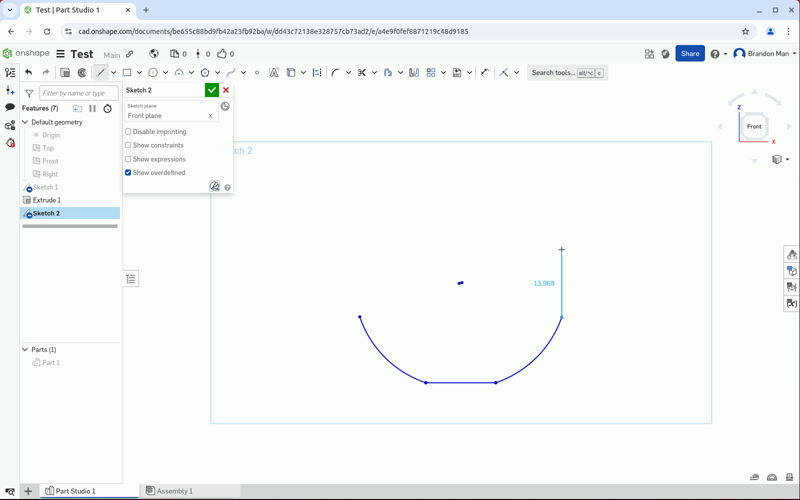
key(esc)
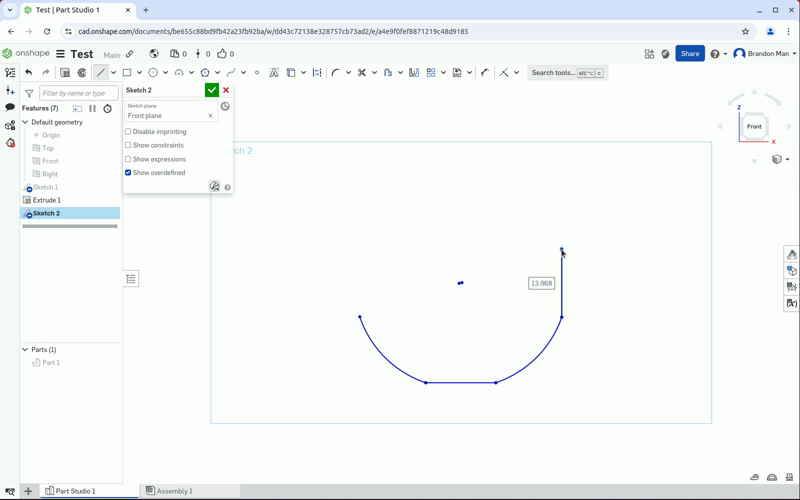
key(a)
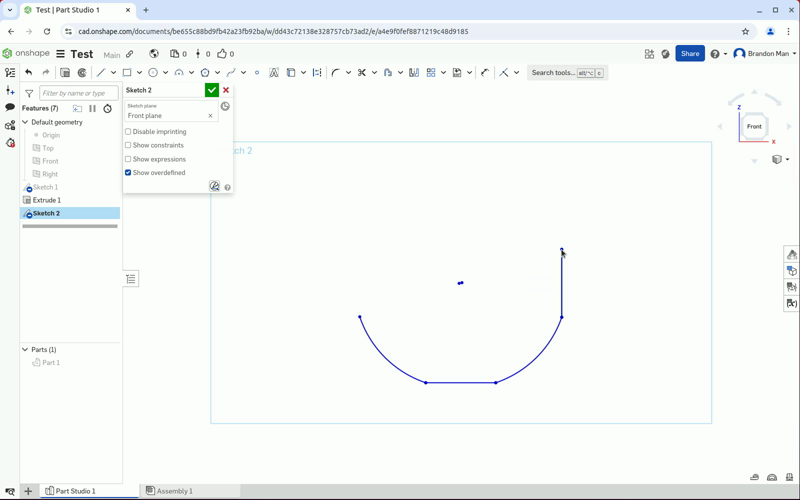
mouse_move(561, 249)
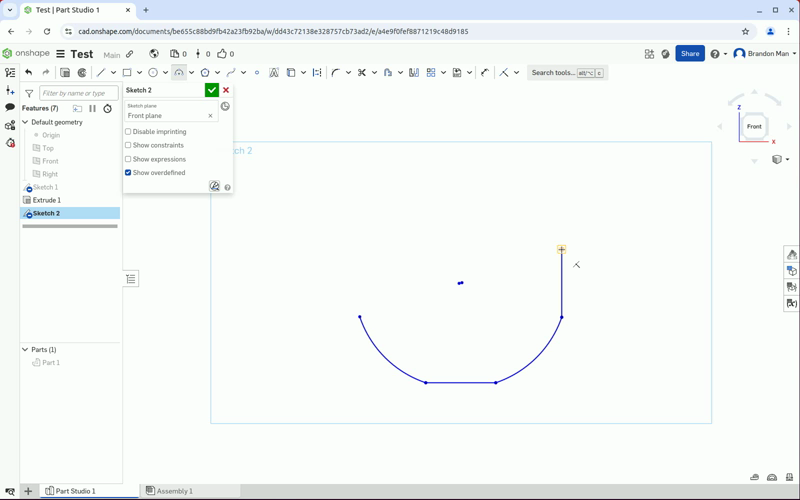
click(561, 249)
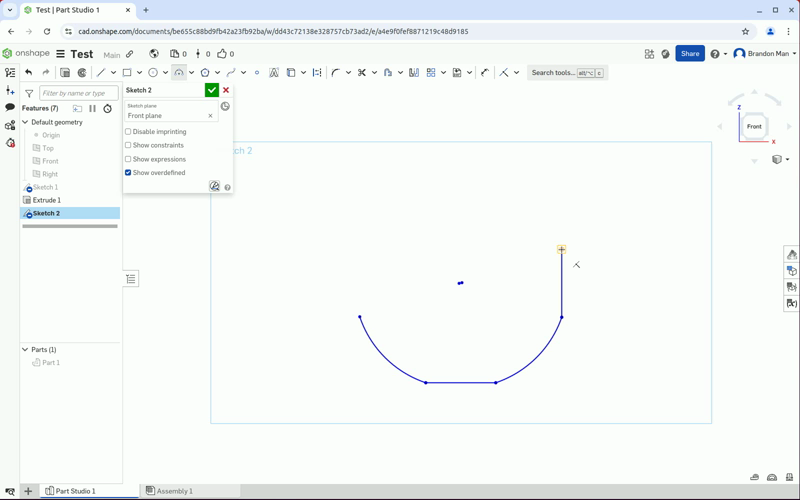
key_down(shift)
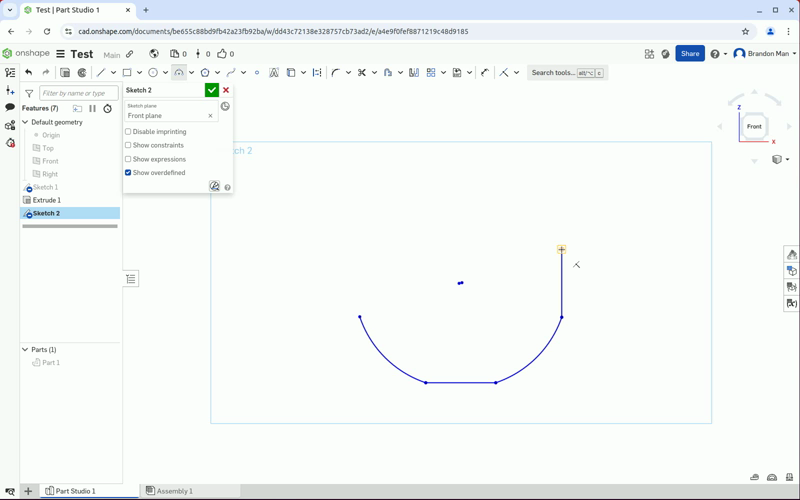
mouse_move(495, 180)
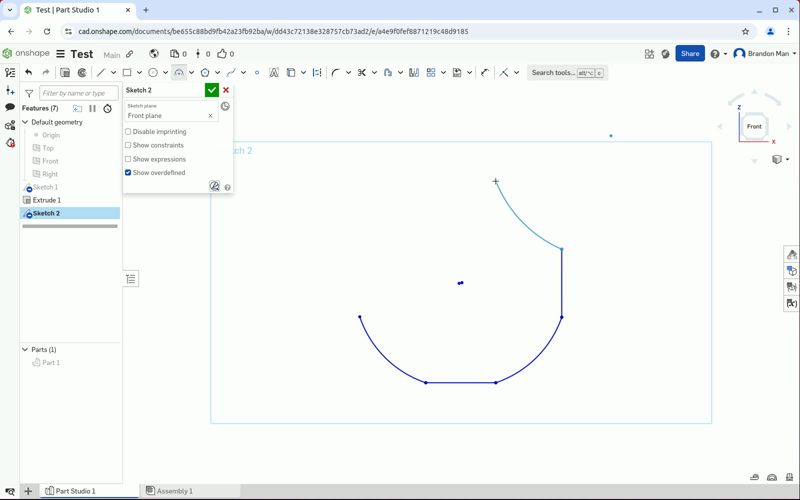
click(495, 180)
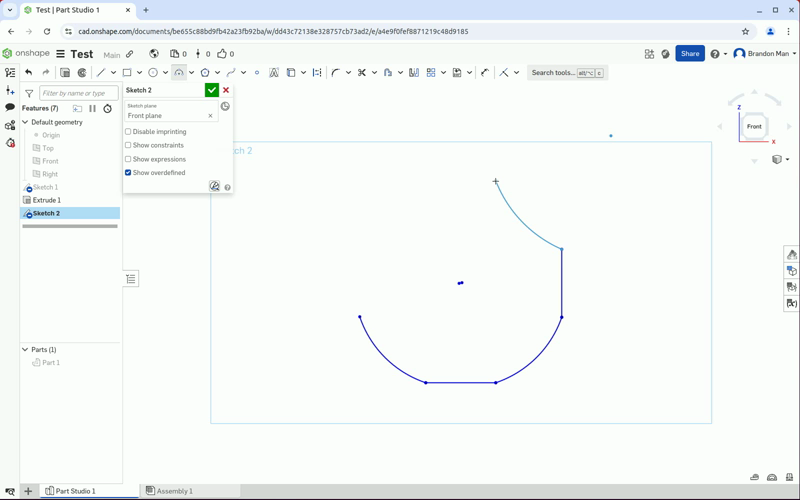
mouse_move(536, 207)
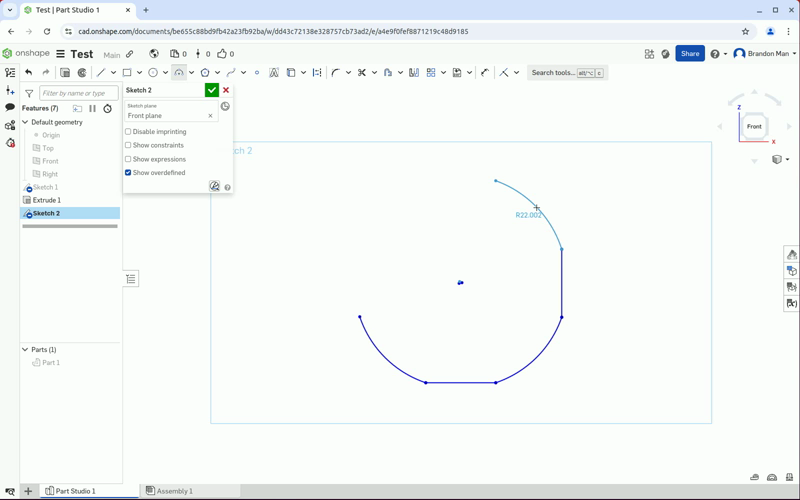
click(536, 207)
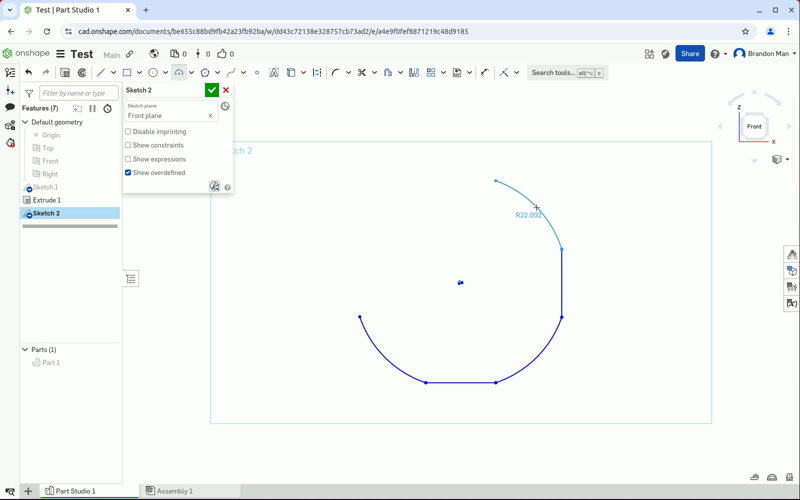
key_up(shift)
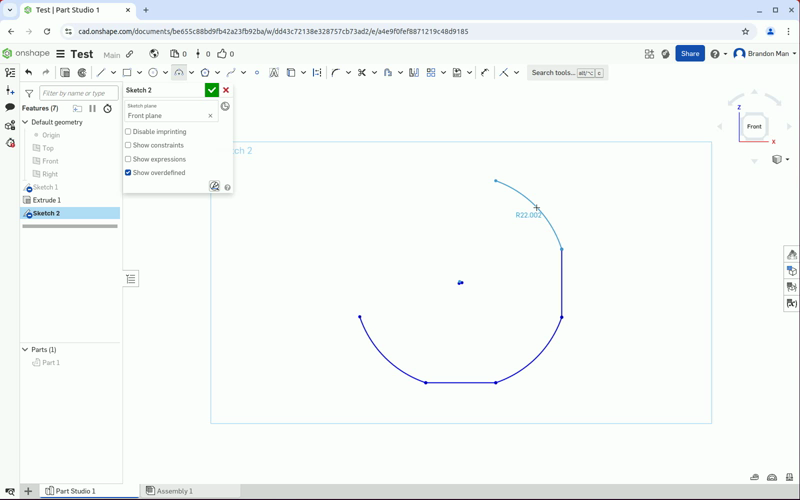
key(esc)
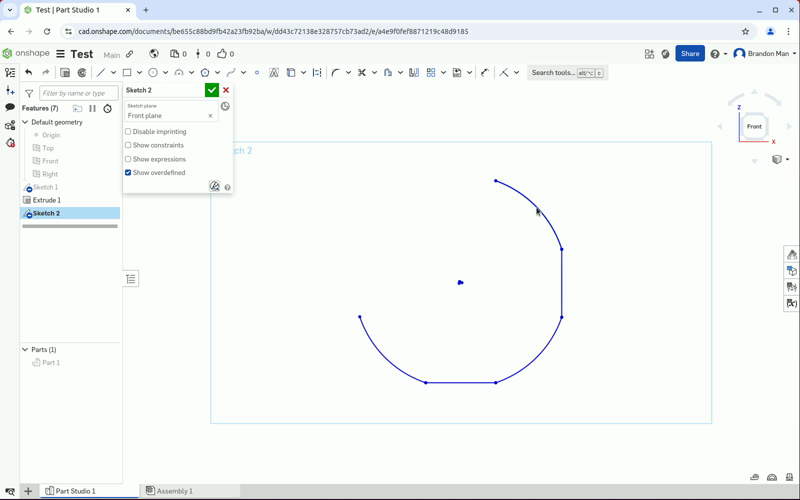
key(l)
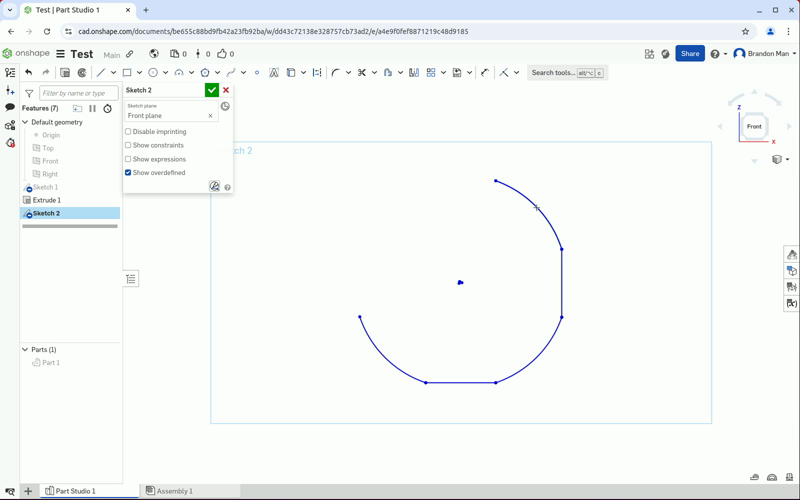
mouse_move(495, 180)
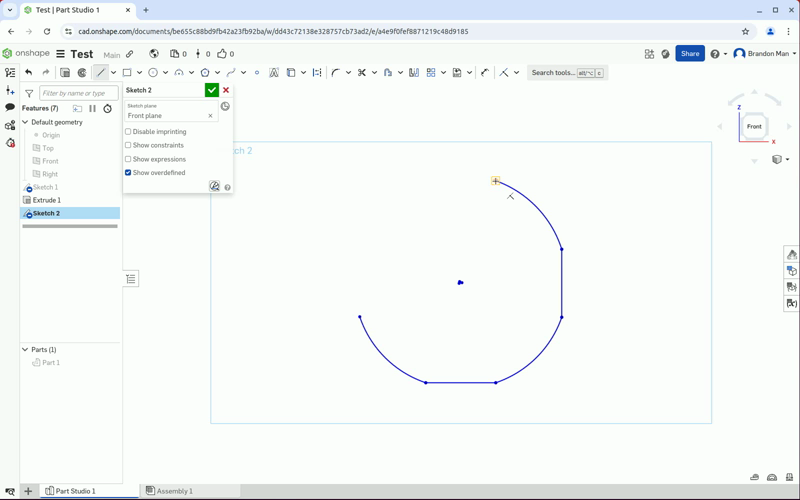
click(495, 180)
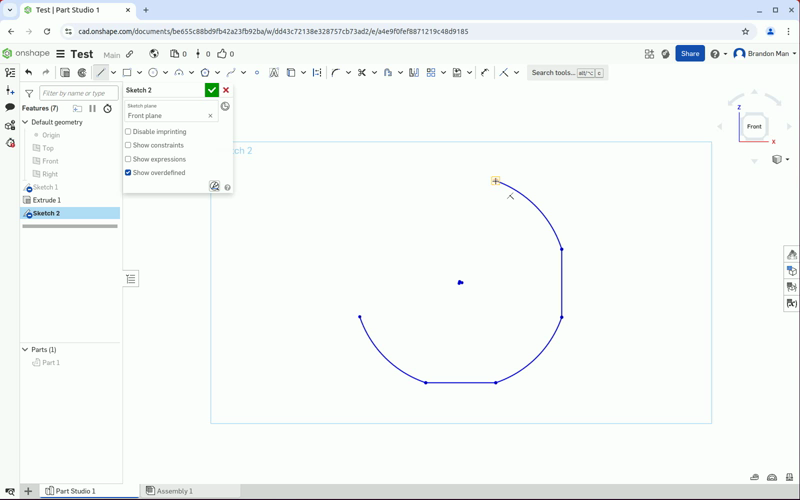
key_down(shift)
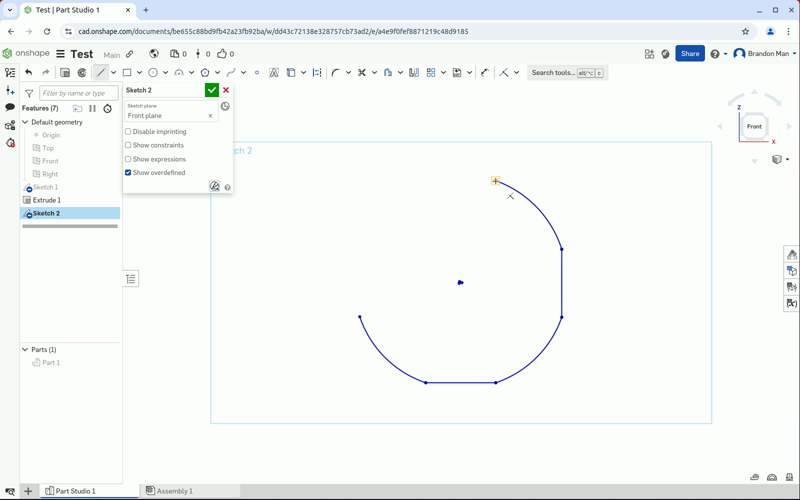
mouse_move(425, 180)
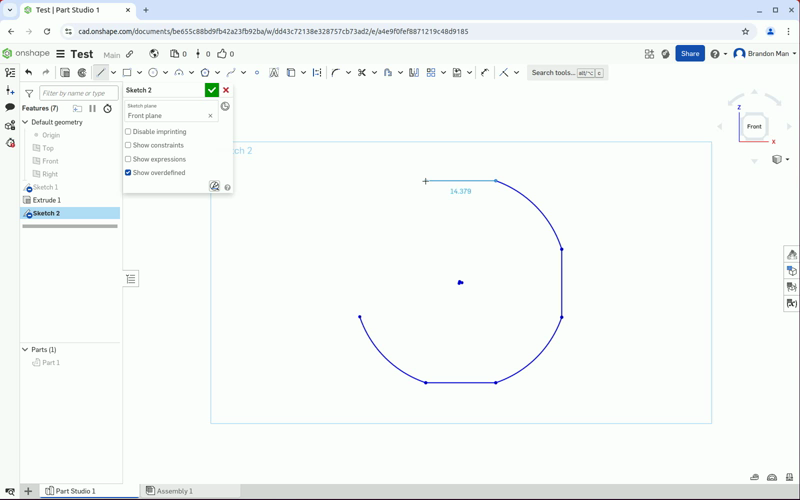
click(425, 180)
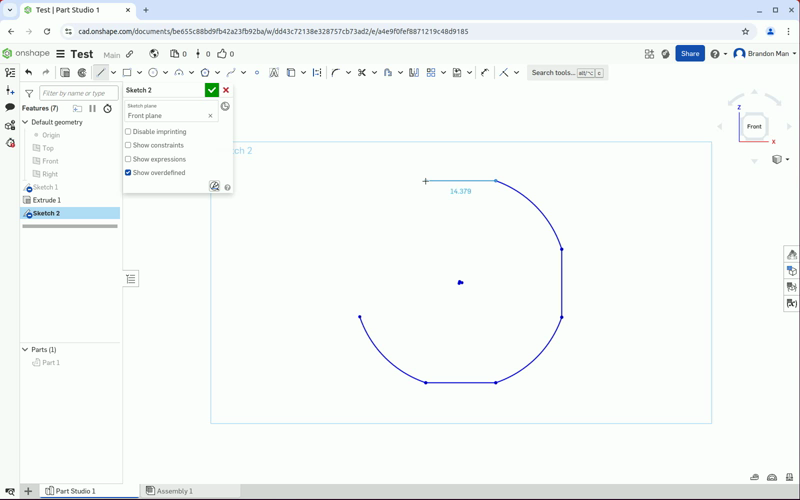
key_up(shift)
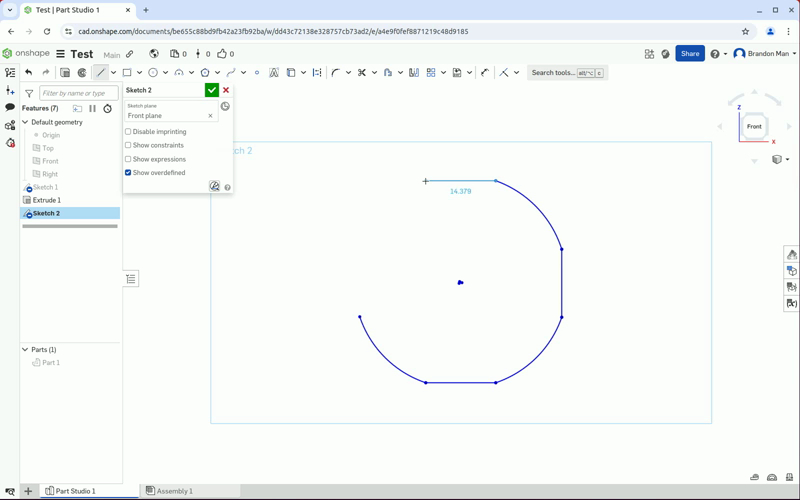
key(esc)
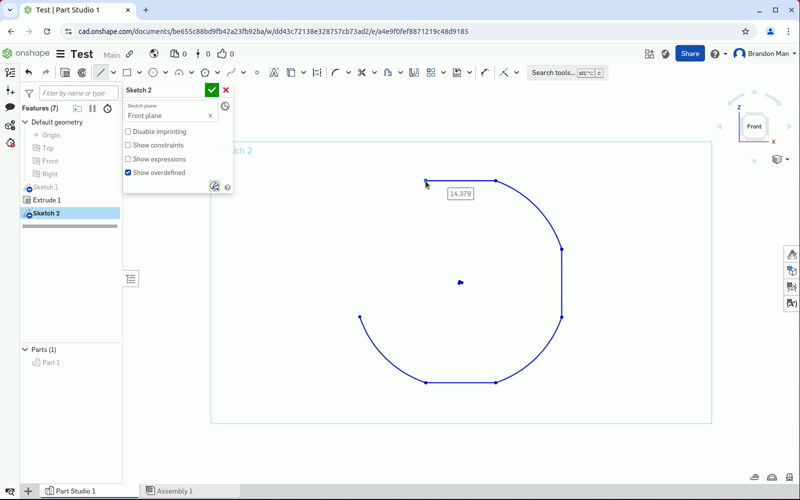
key(a)
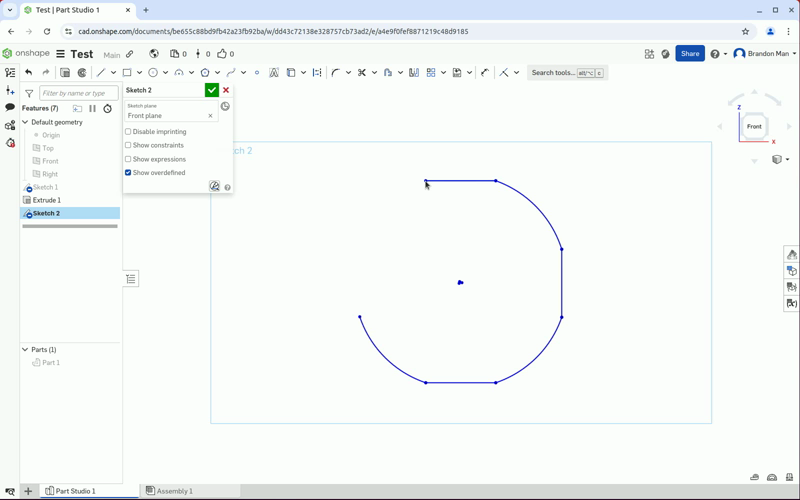
mouse_move(425, 180)
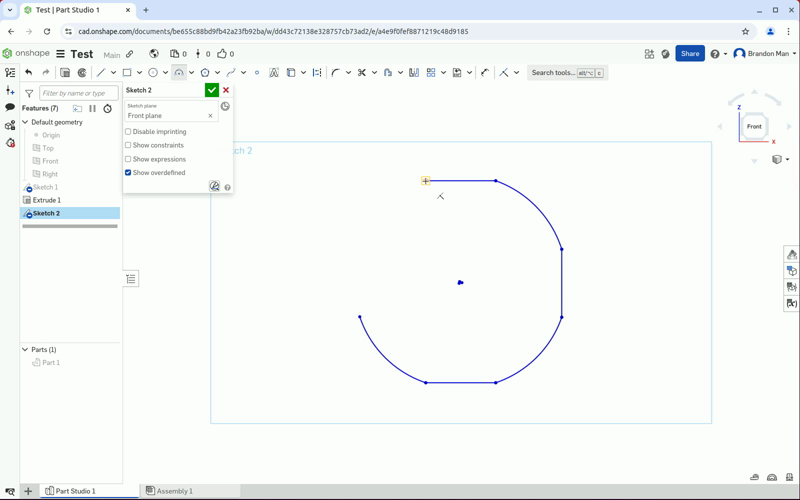
click(425, 180)
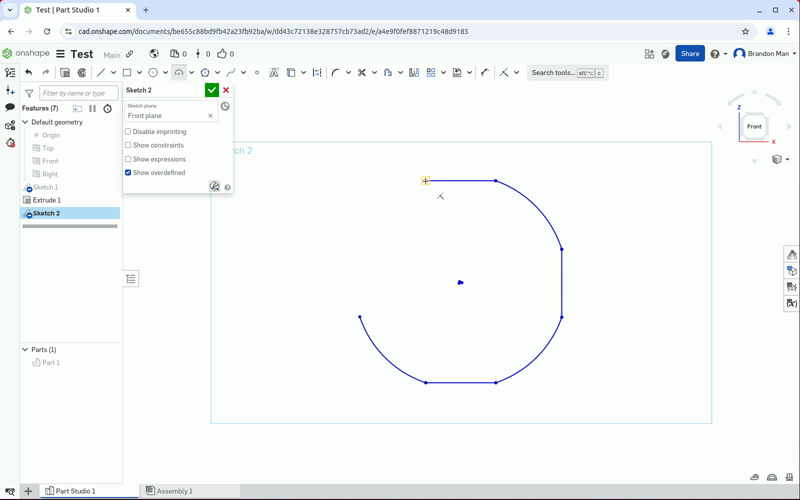
key_down(shift)
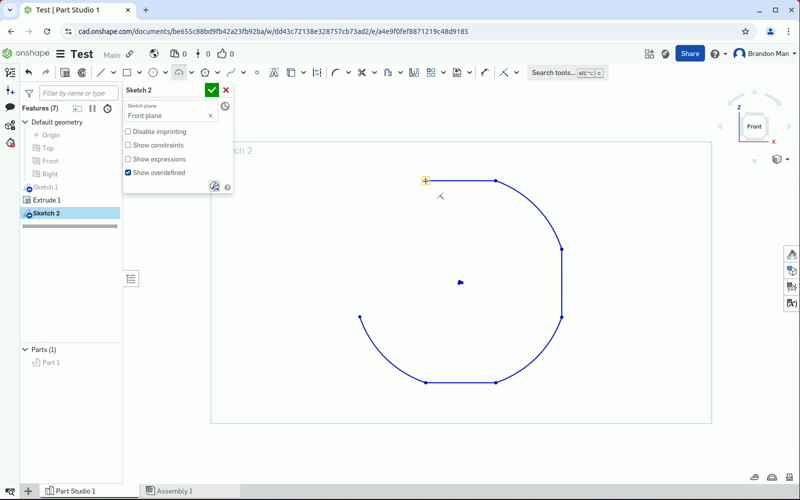
mouse_move(359, 249)
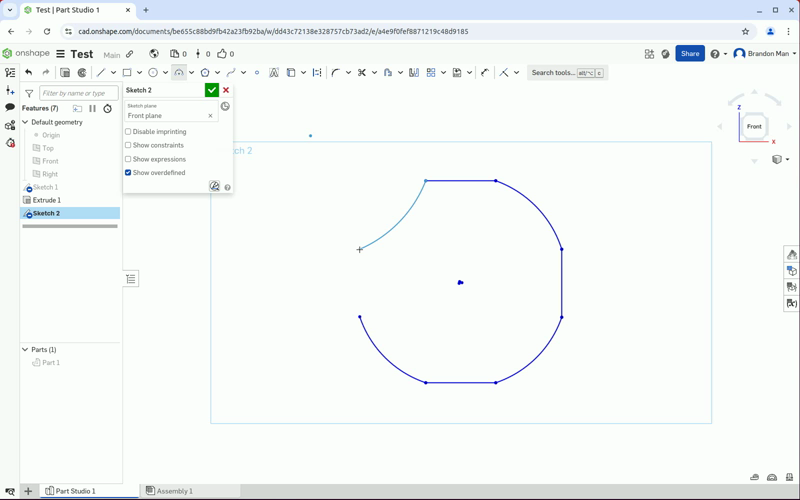
click(359, 249)
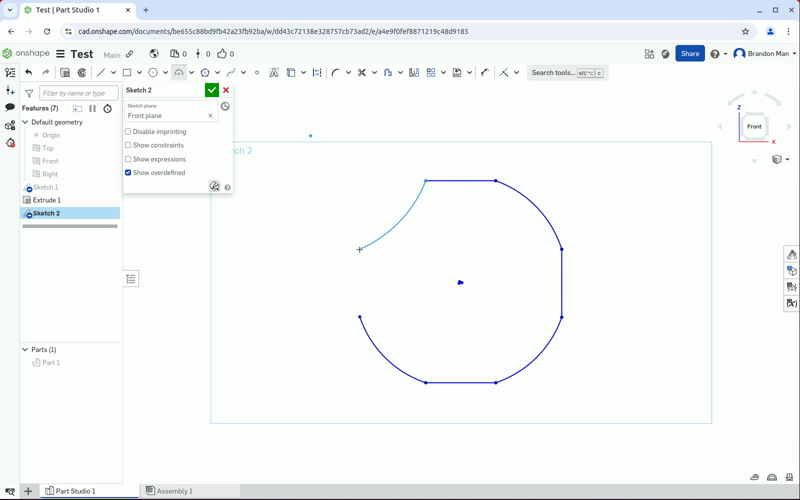
mouse_move(385, 207)
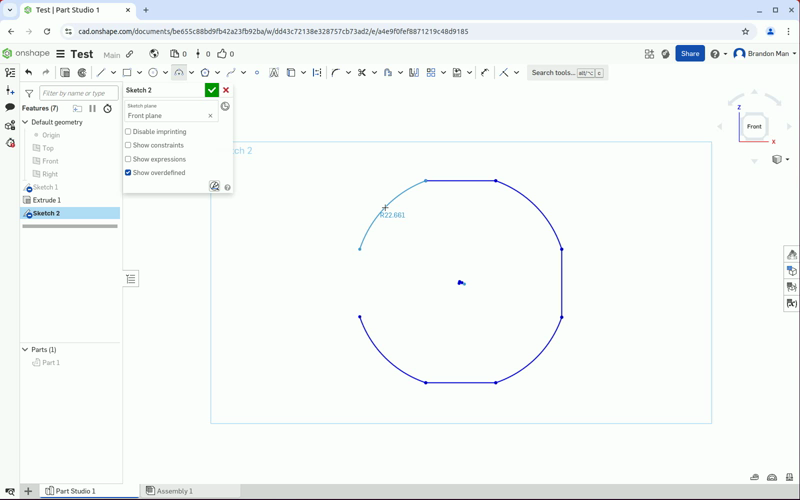
click(385, 207)
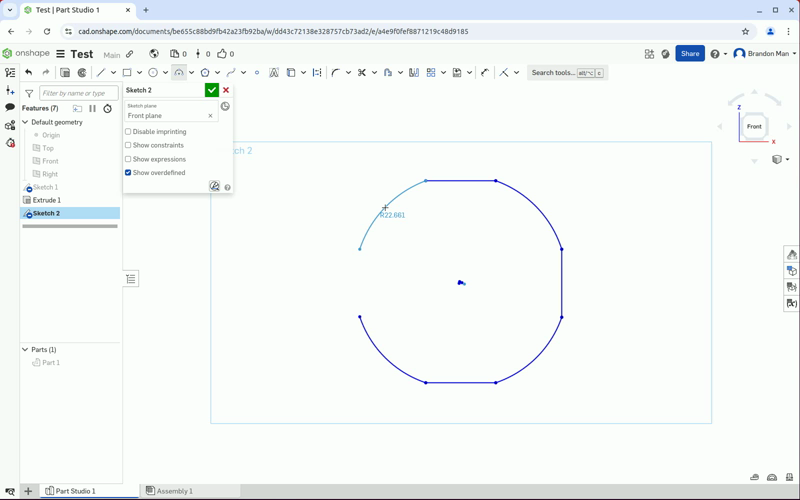
key_up(shift)
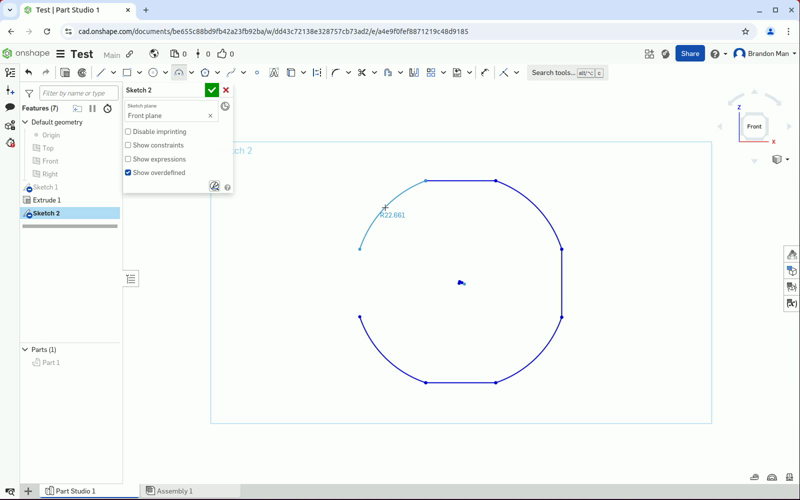
key(esc)
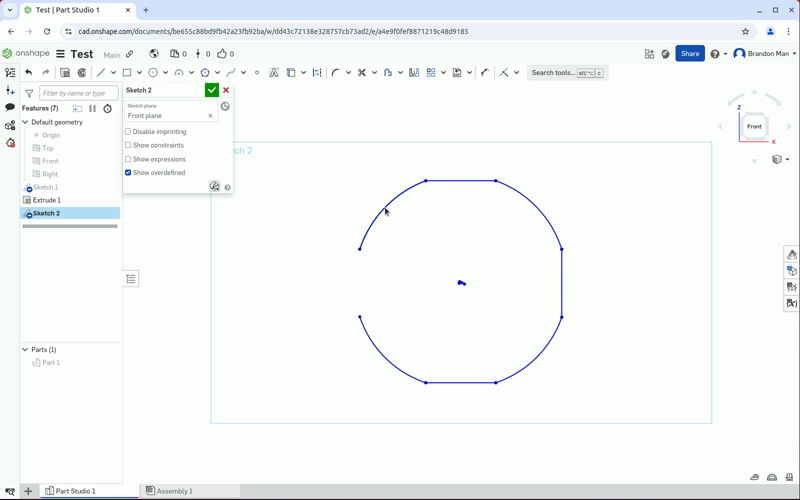
key(l)
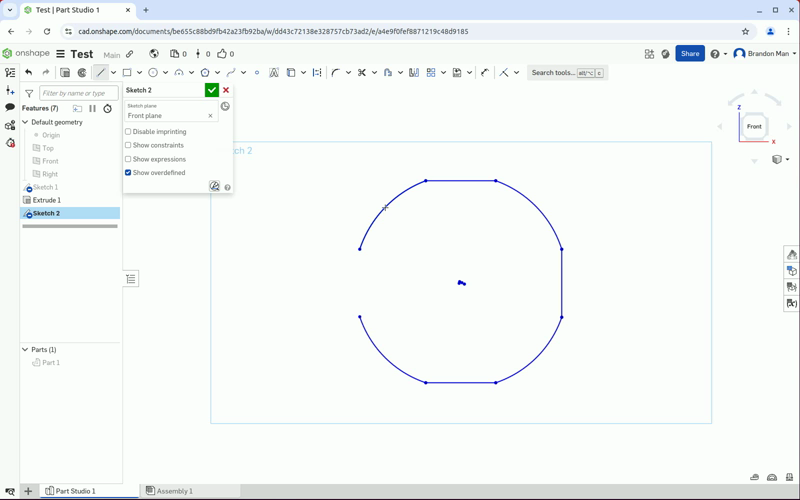
mouse_move(359, 249)
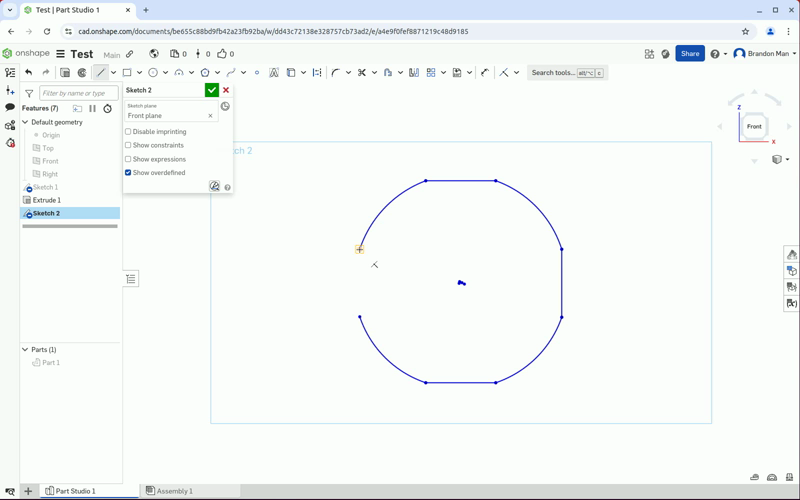
click(359, 249)
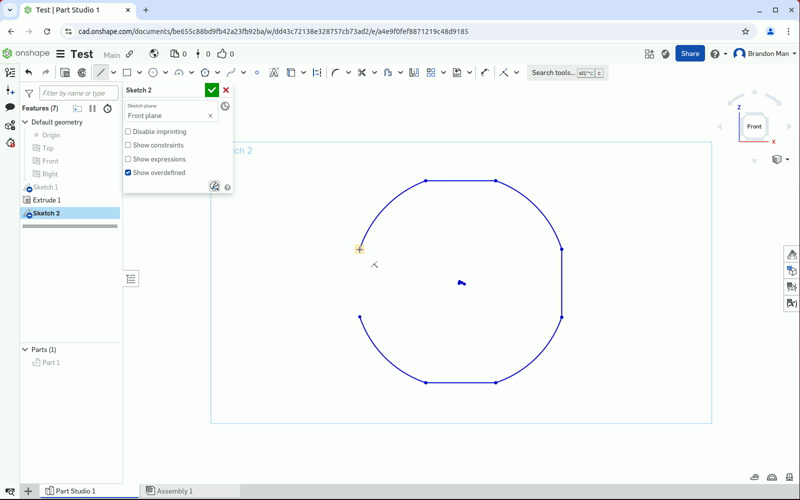
key_down(shift)
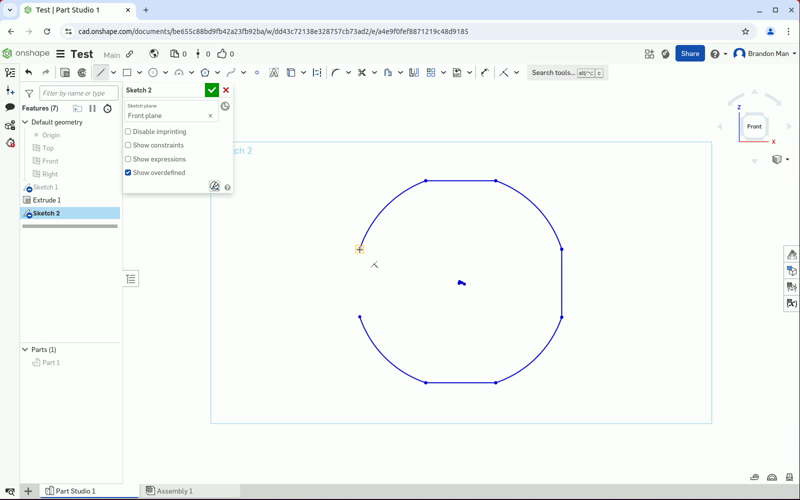
mouse_move(359, 316)
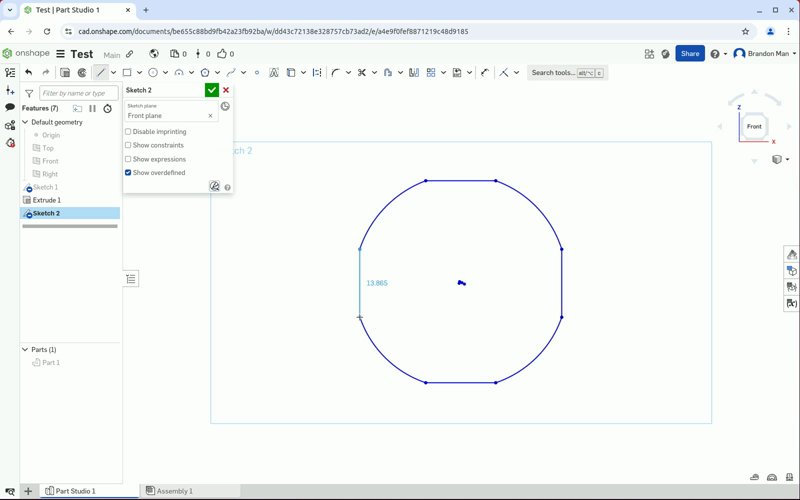
key_up(shift)
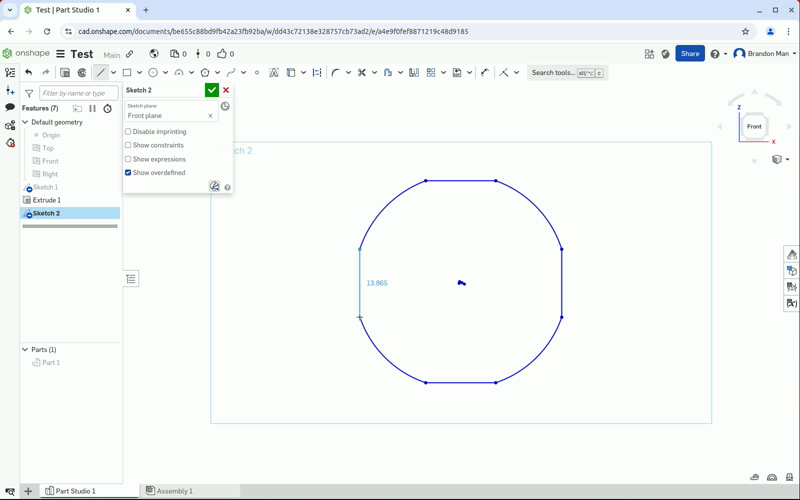
click(359, 316)
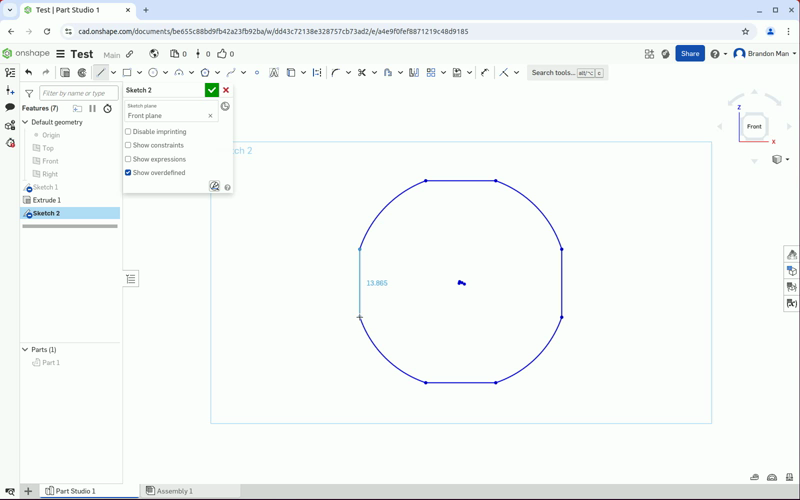
key(esc)
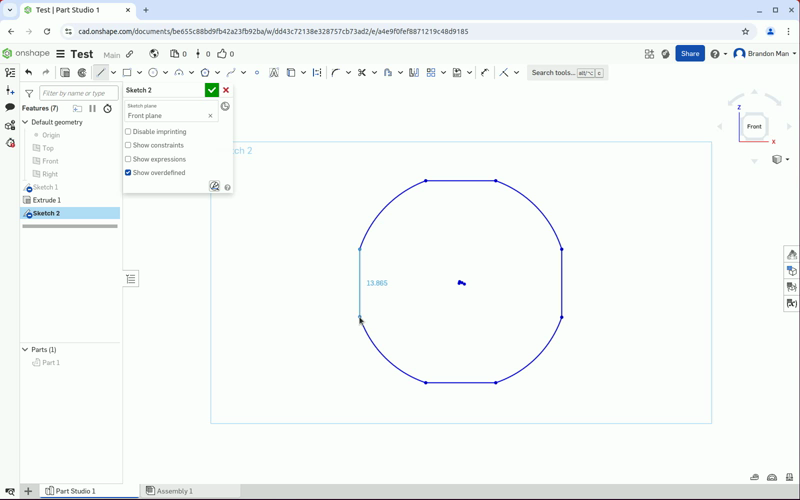
key(c)
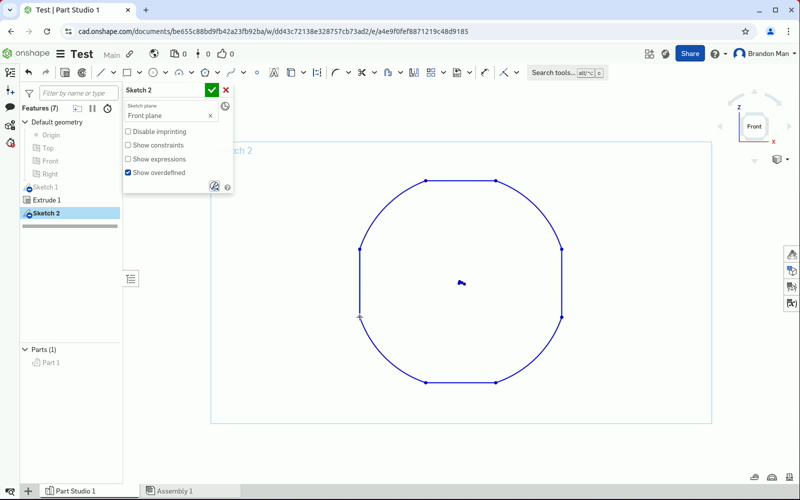
key_down(shift)
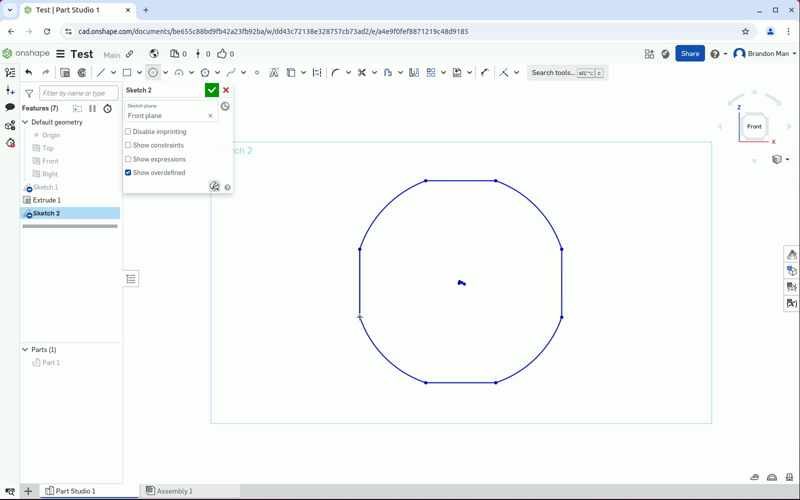
mouse_move(461, 282)
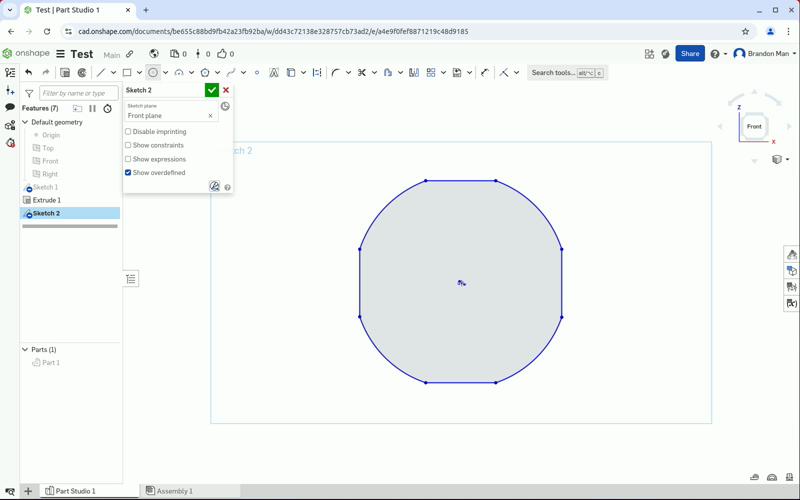
scroll(6)
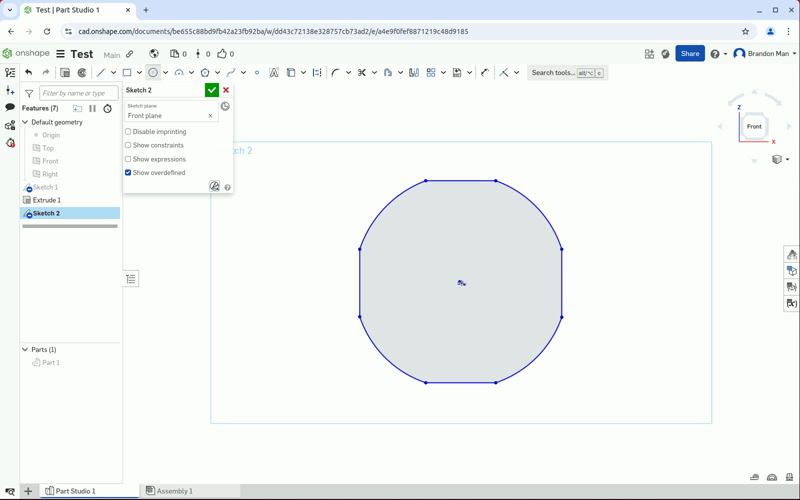
scroll(6)
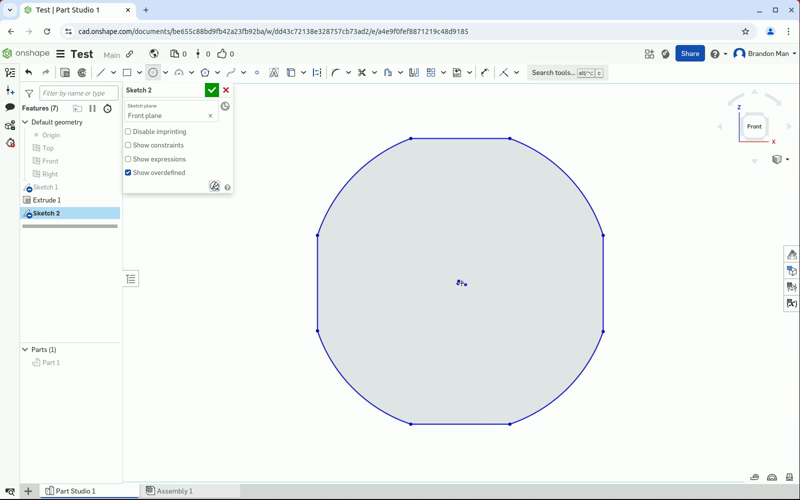
scroll(6)
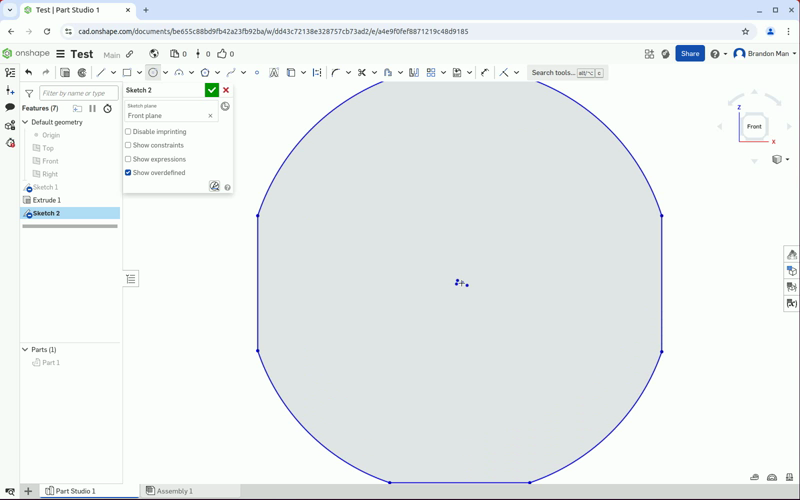
scroll(6)
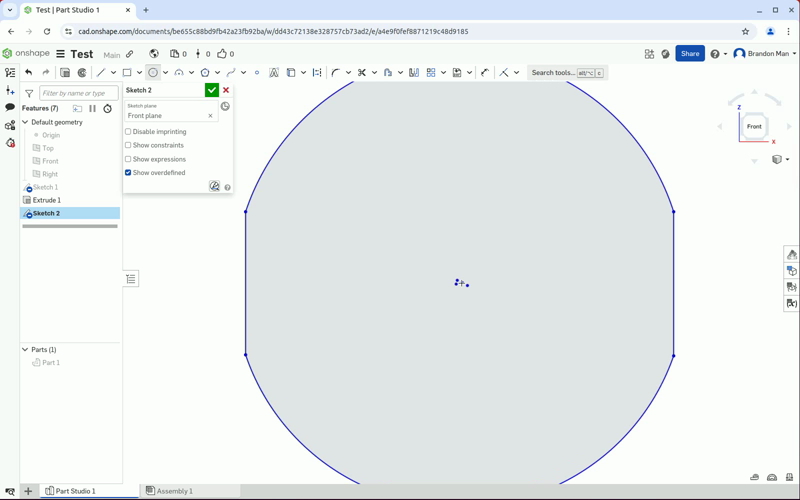
scroll(6)
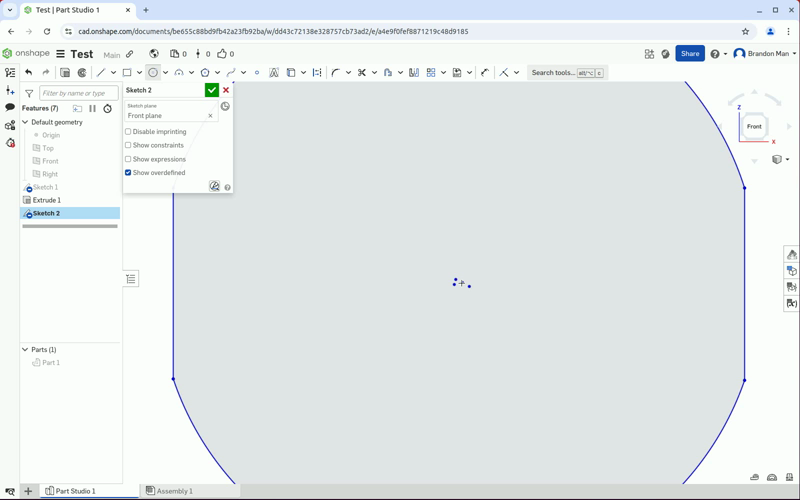
scroll(6)
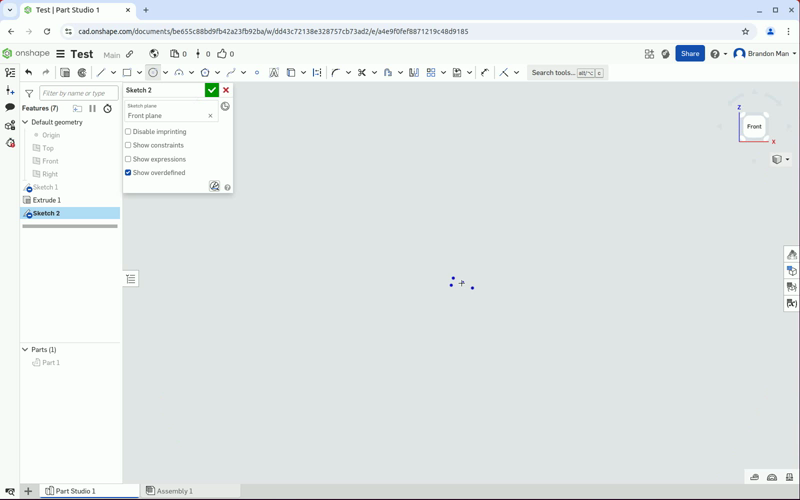
scroll(6)
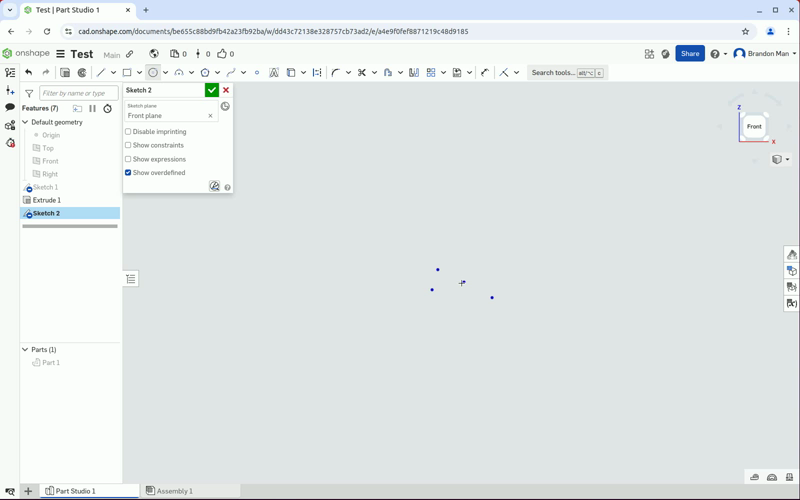
click(461, 282)
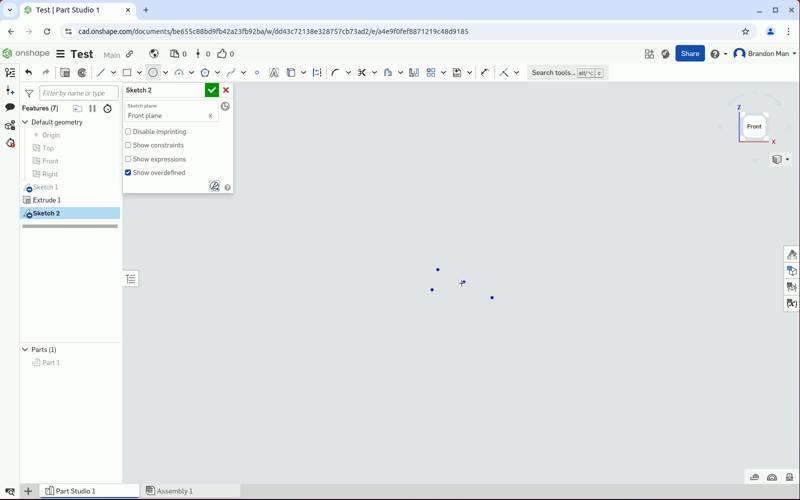
scroll(-6)
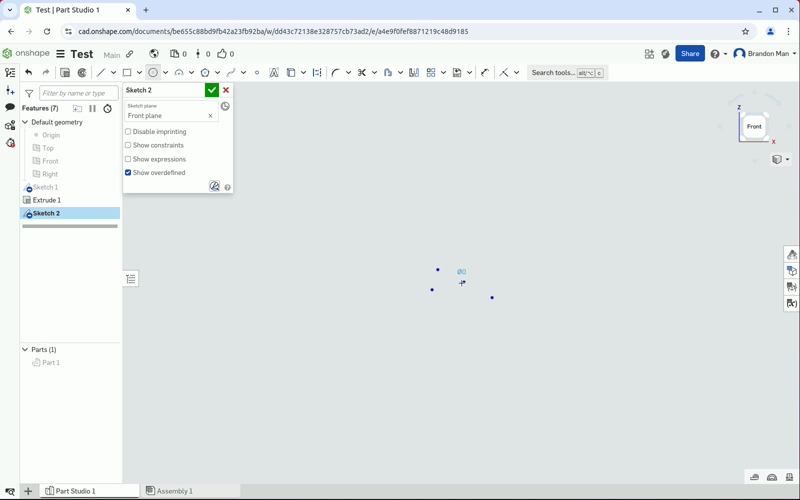
scroll(-6)
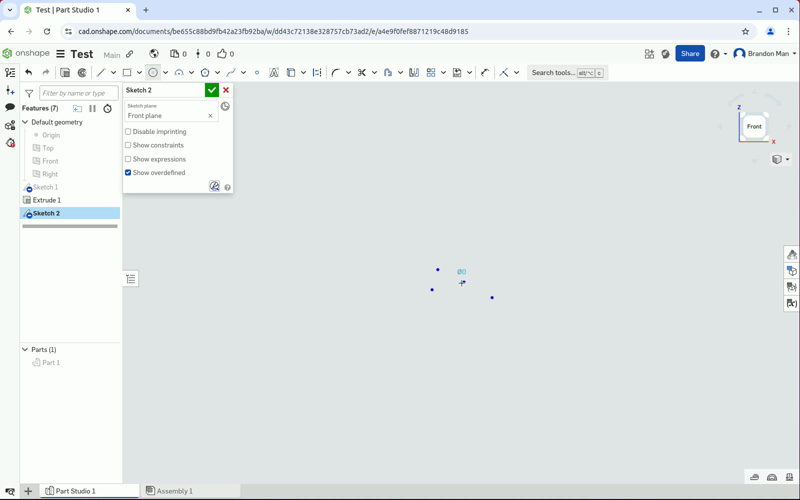
scroll(-6)
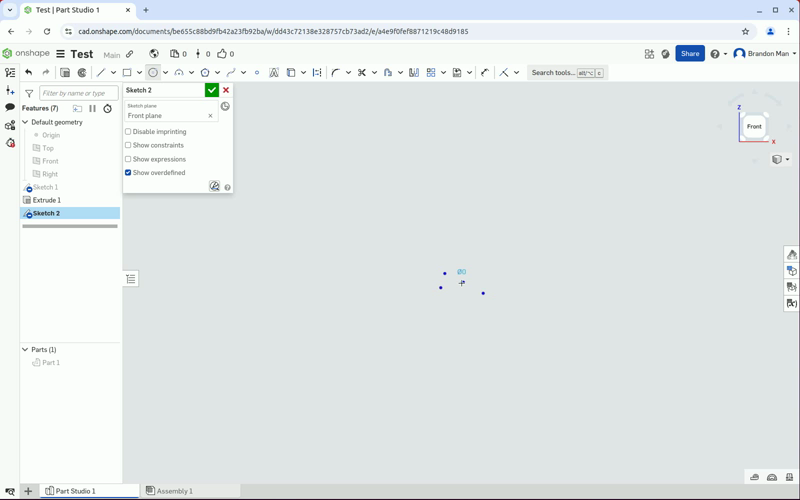
scroll(-6)
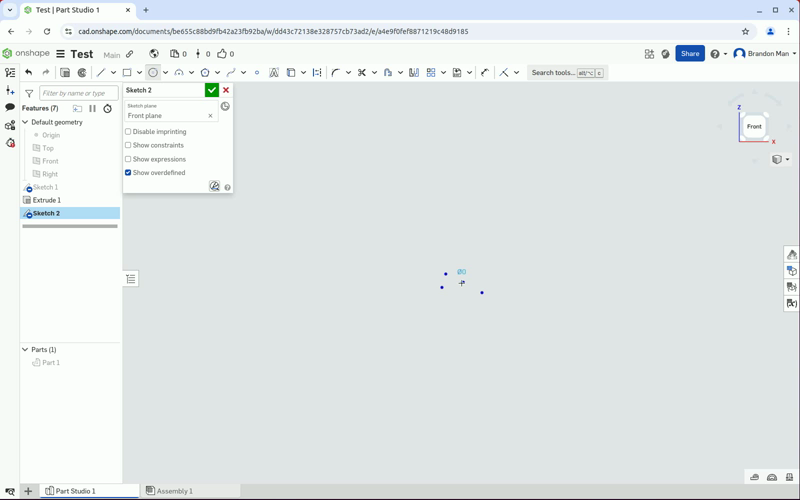
scroll(-6)
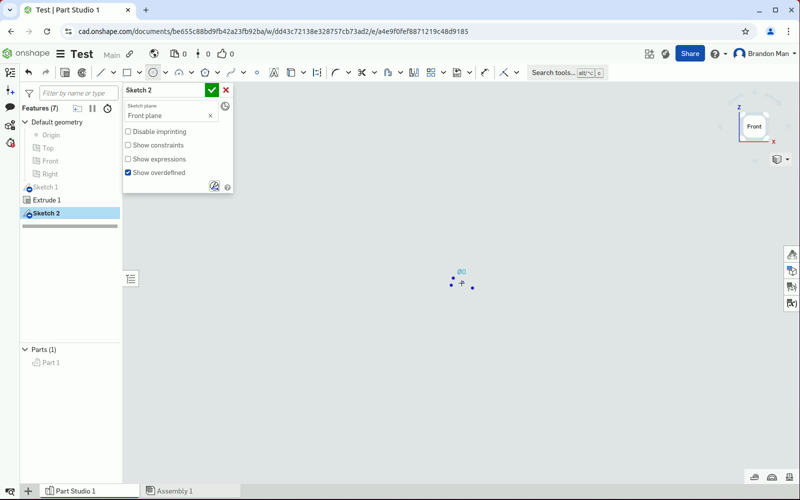
scroll(-6)
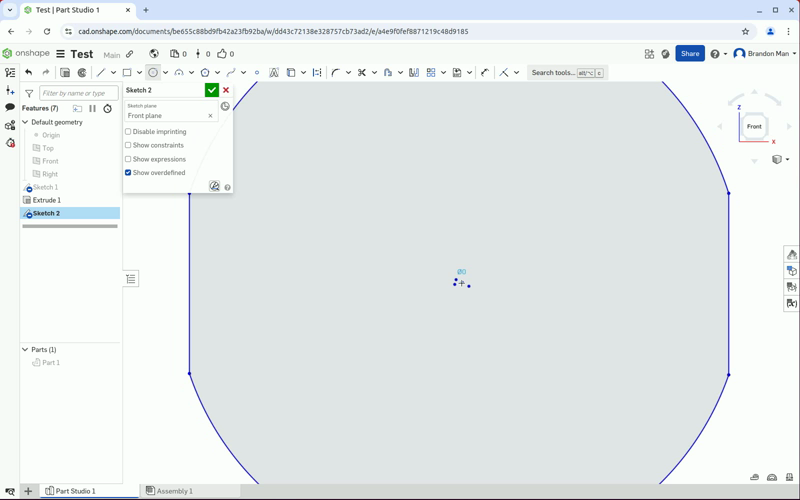
scroll(-6)
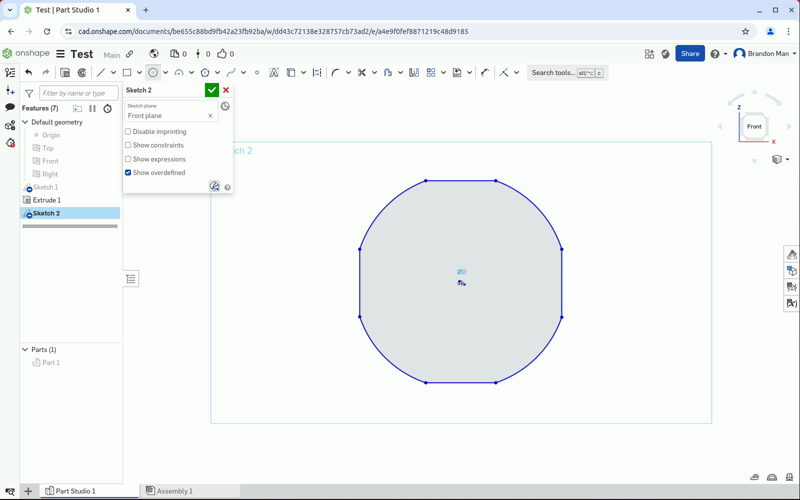
key_up(shift)
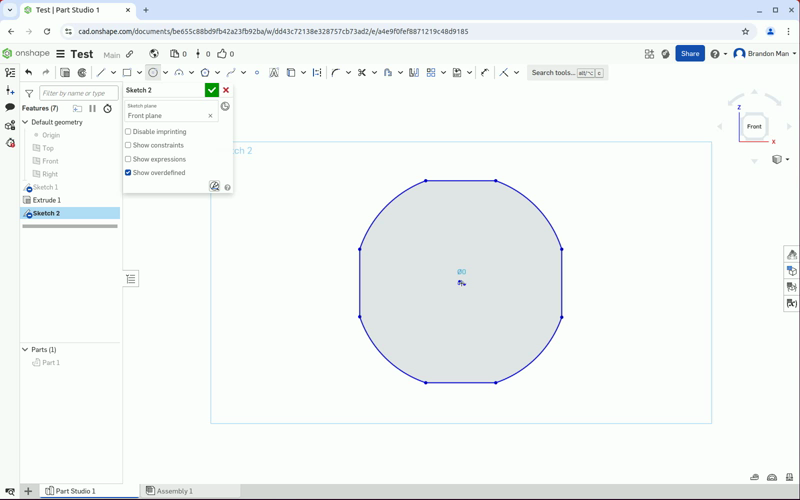
mouse_move(479, 282)
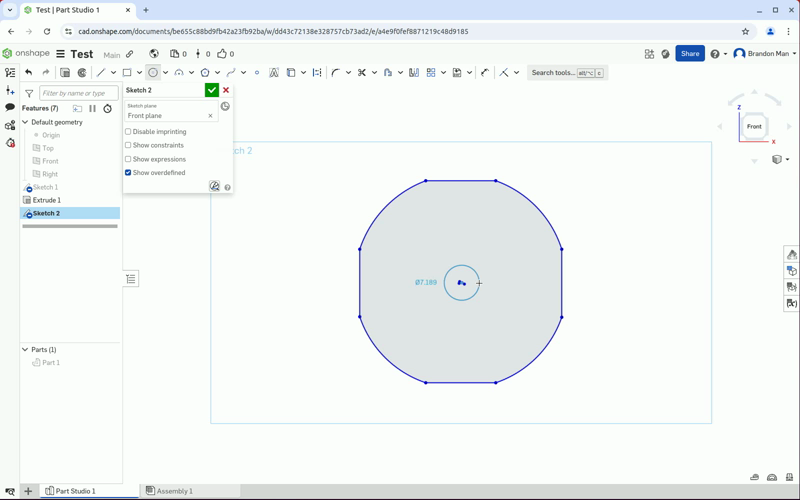
click(479, 282)
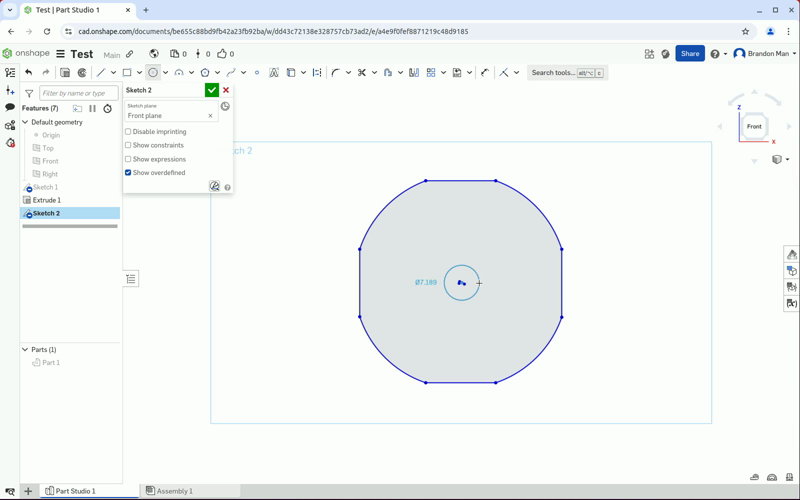
key(esc)
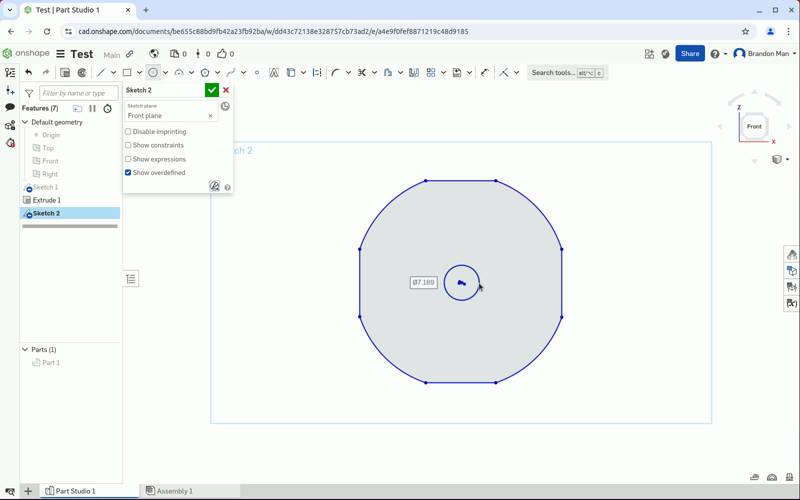
mouse_move(406, 306)
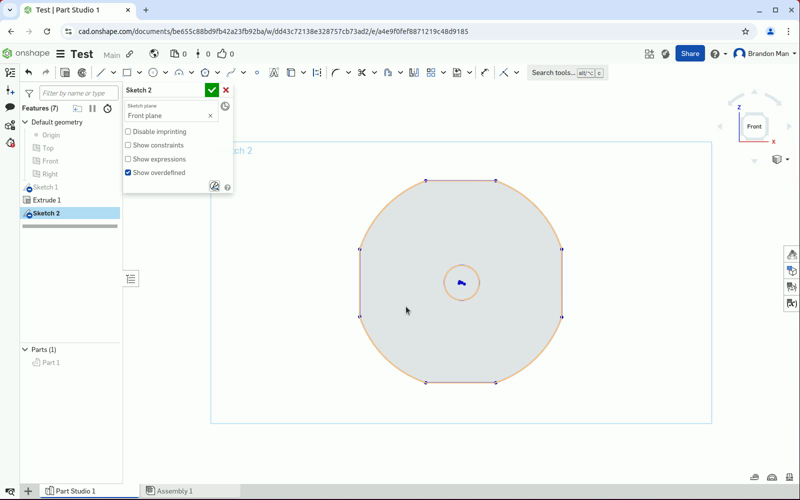
click(406, 306)
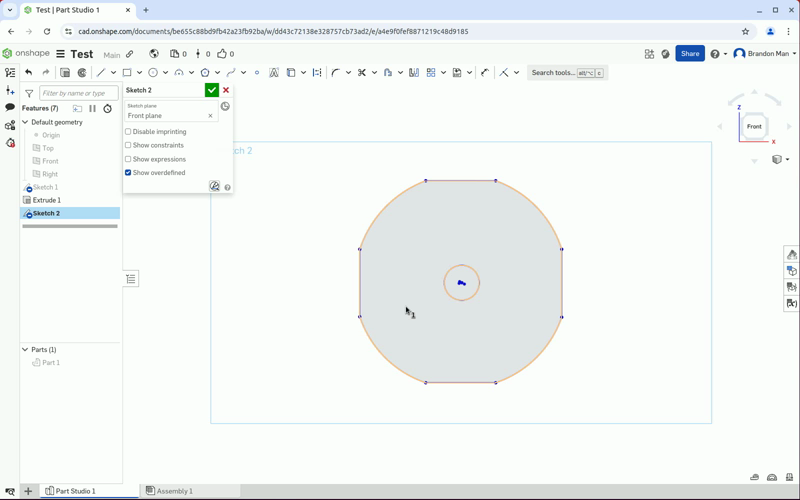
mouse_move(73, 352)
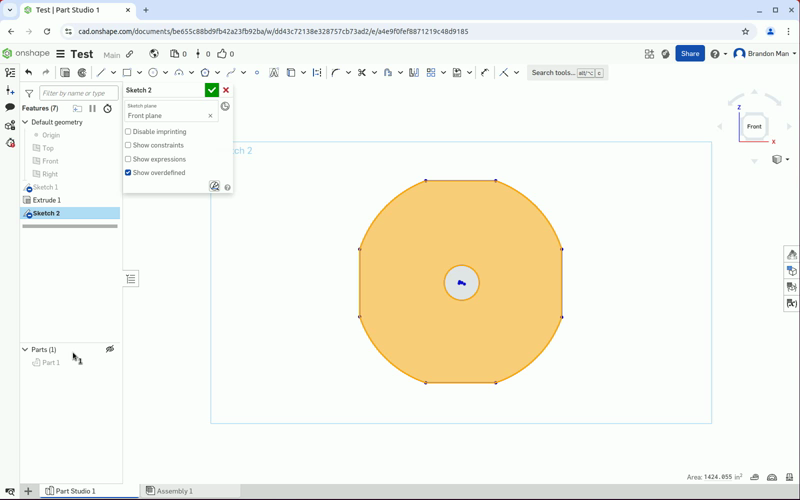
key(shift+y)
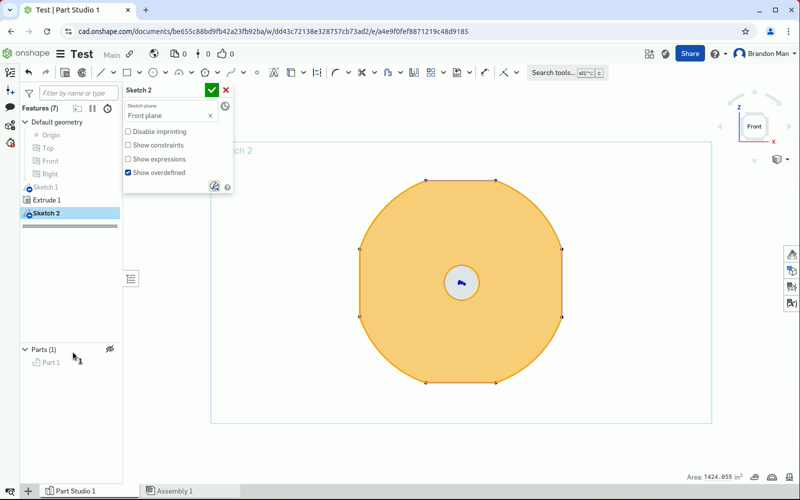
key(shift+e)
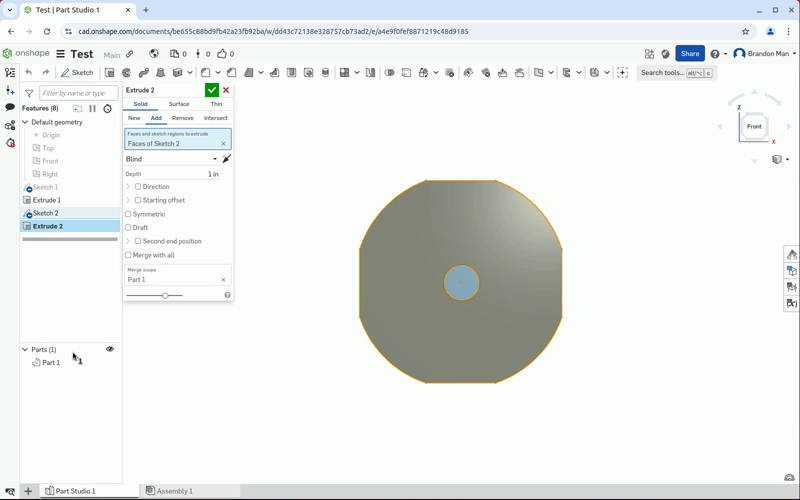
mouse_move(143, 106)
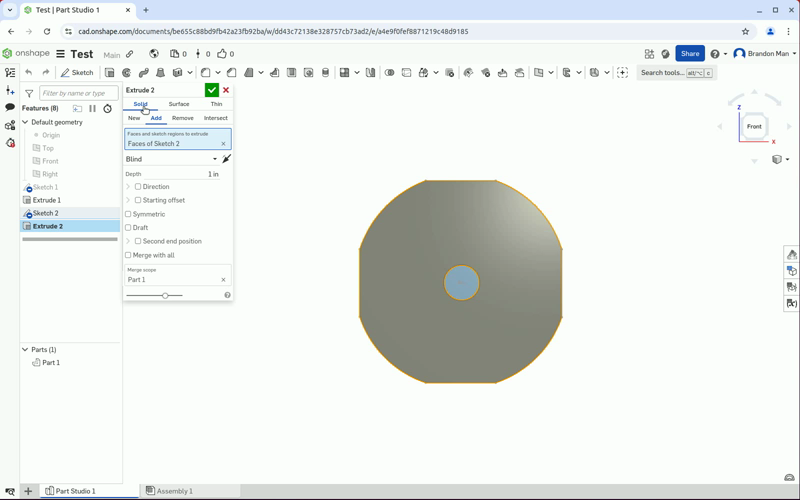
click(143, 106)
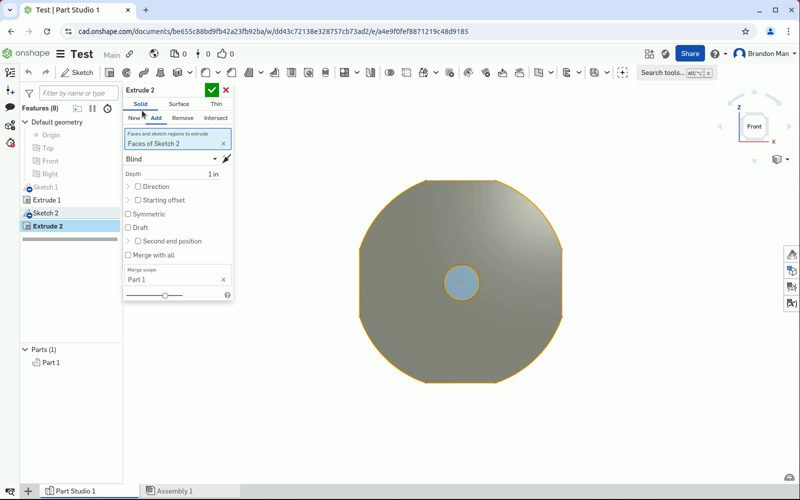
mouse_move(137, 120)
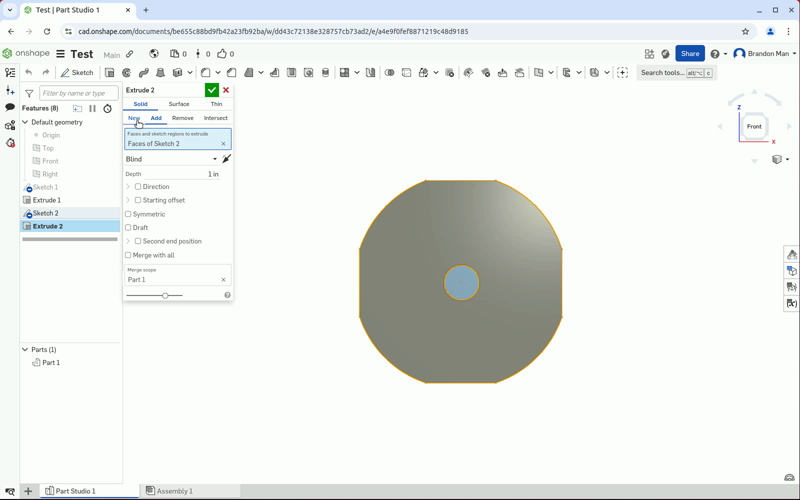
click(137, 120)
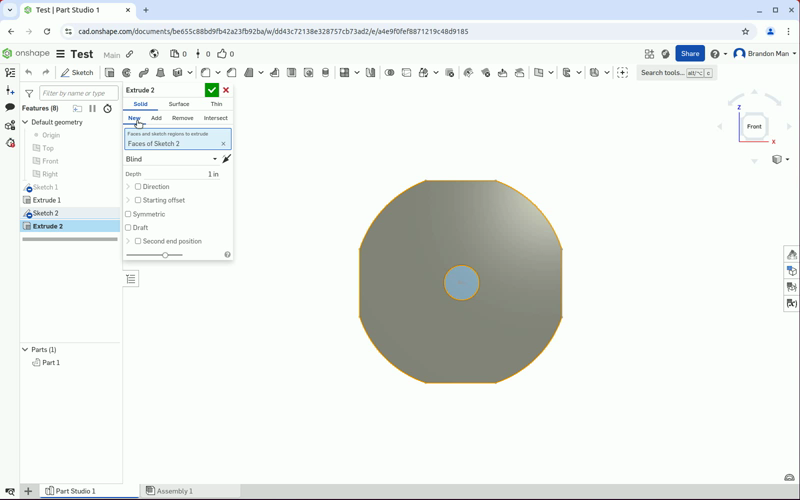
key(tab, 4)
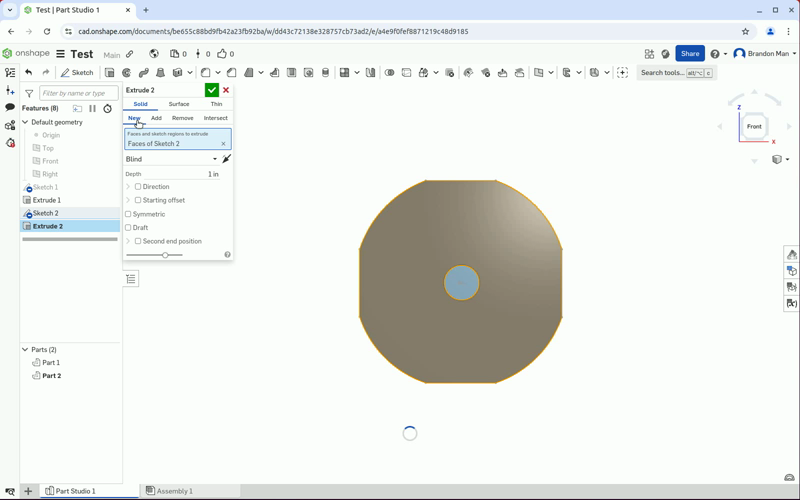
text(-2.889)
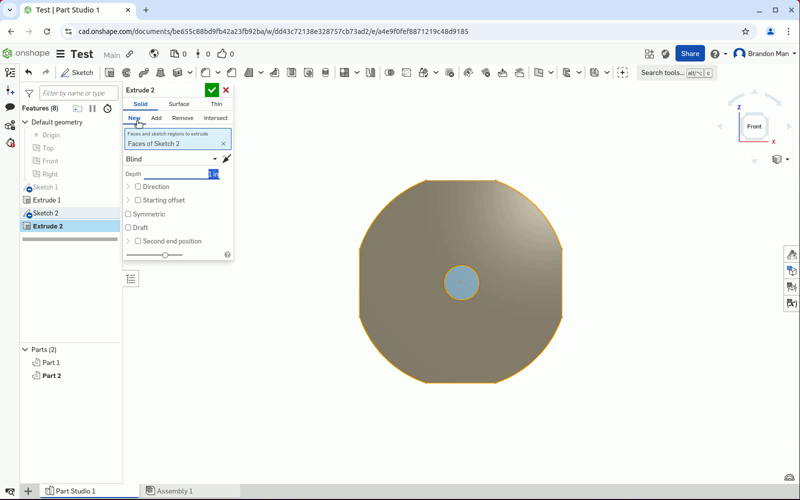
key(enter)
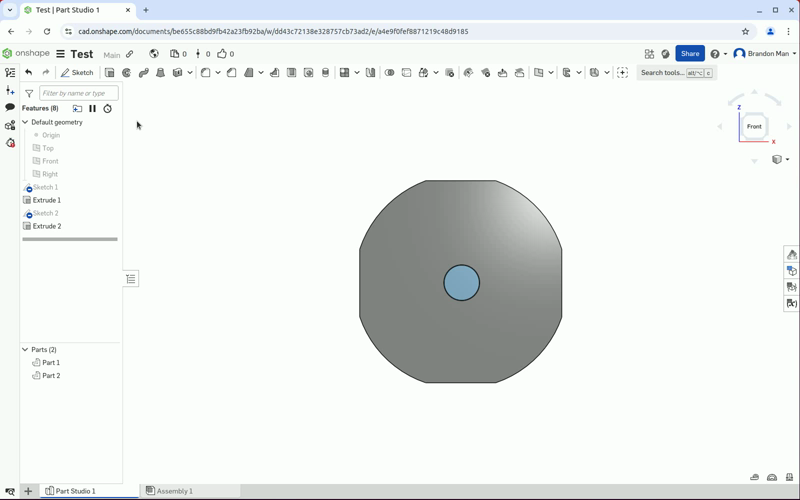
key(shift+h)
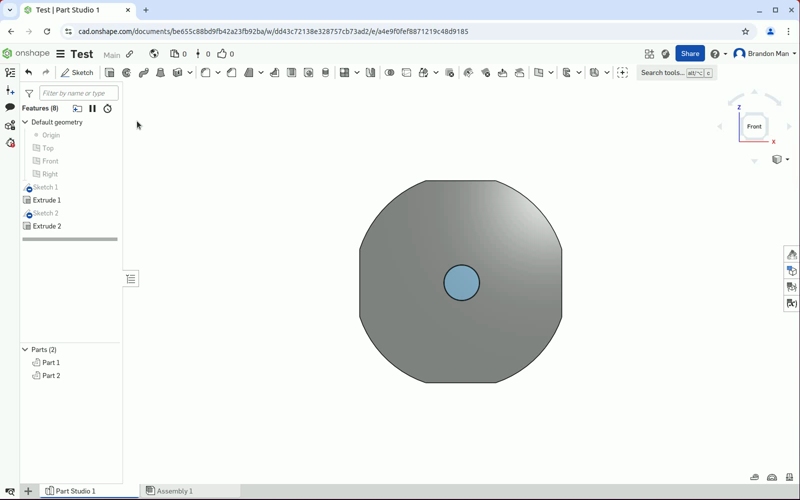
key(shift+h)
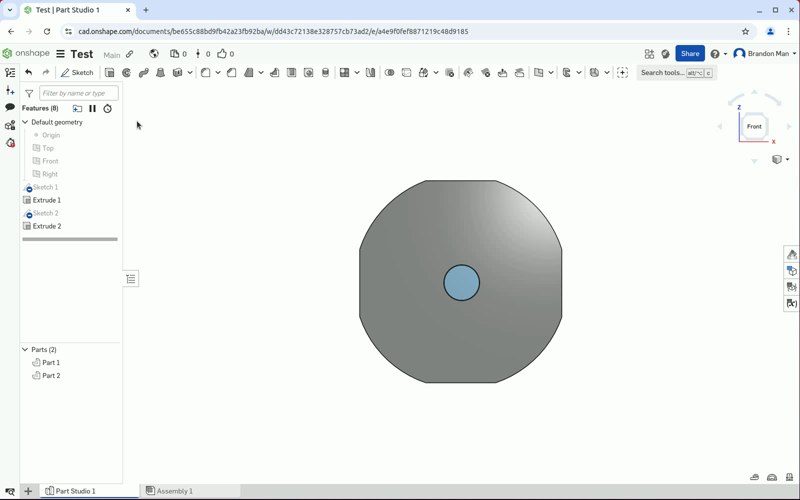
mouse_move(73, 189)
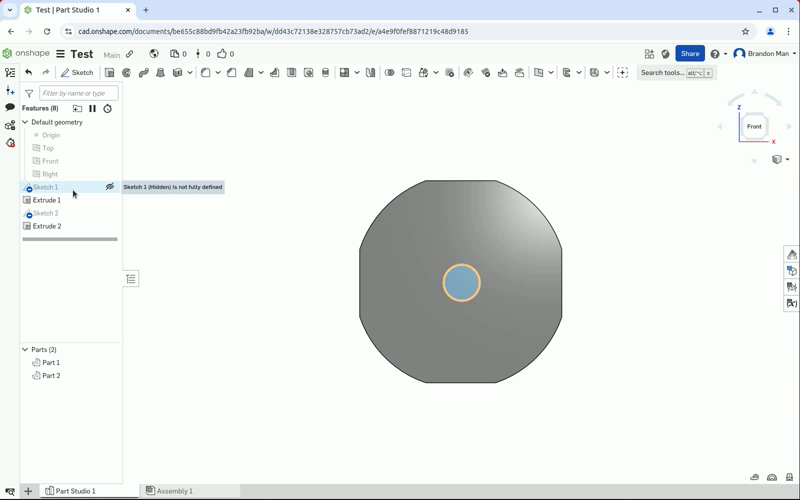
click(73, 189)
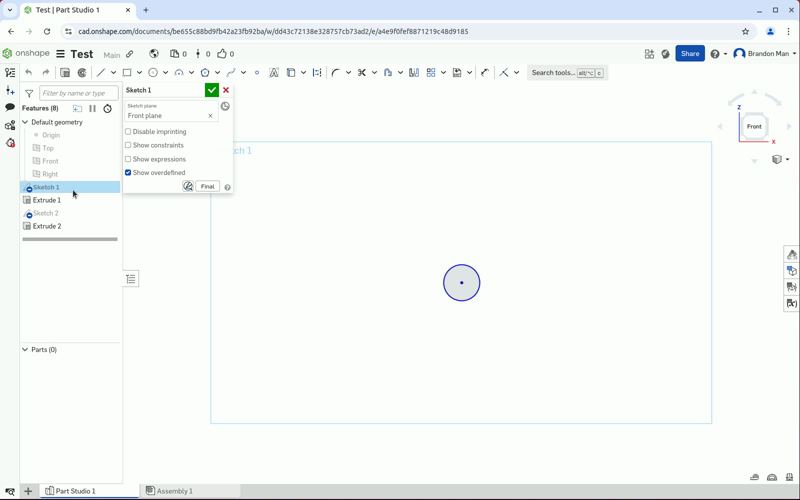
mouse_move(229, 92)
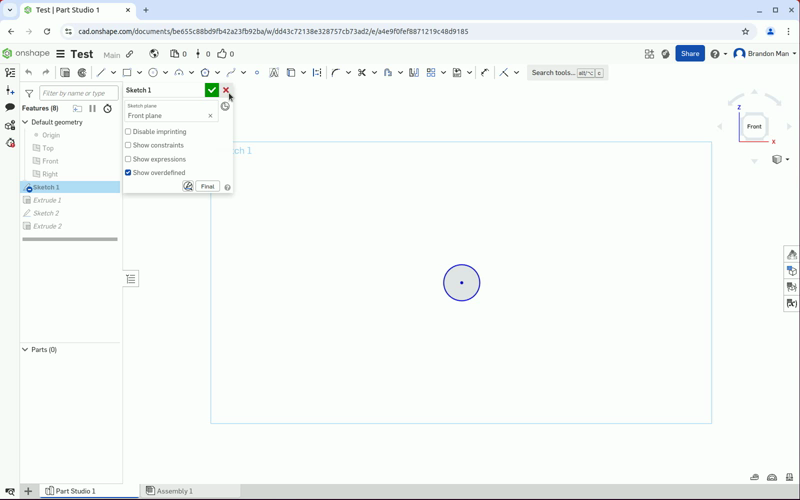
click(229, 92)
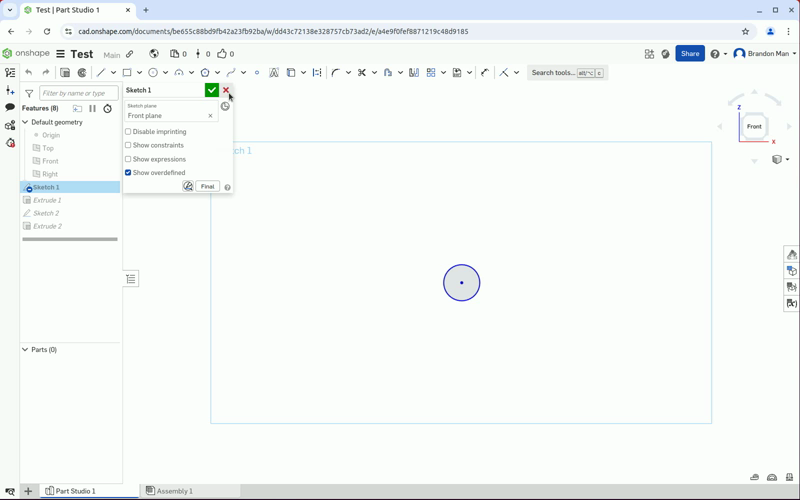
key(shift+s)
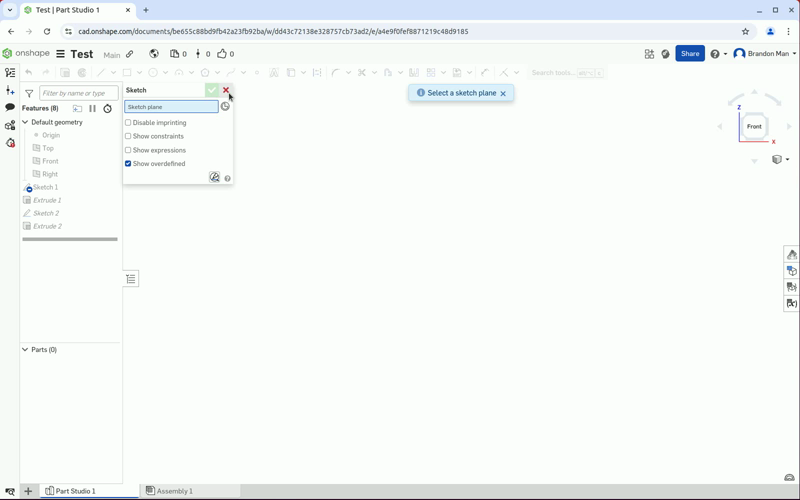
mouse_move(73, 163)
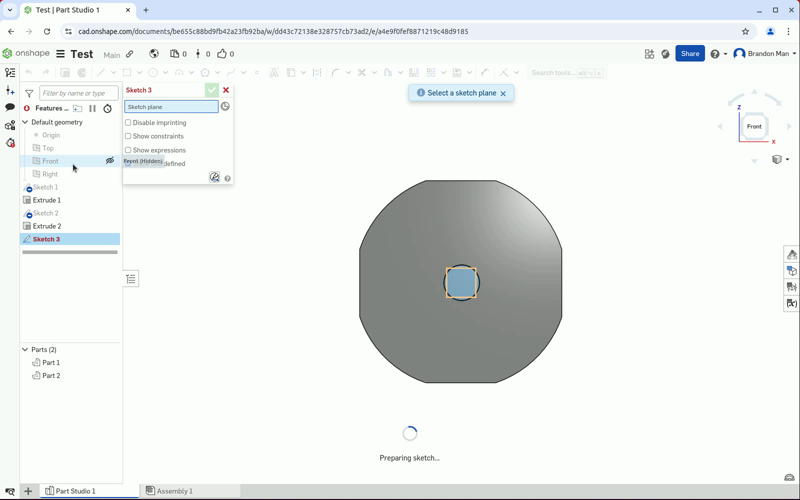
click(73, 163)
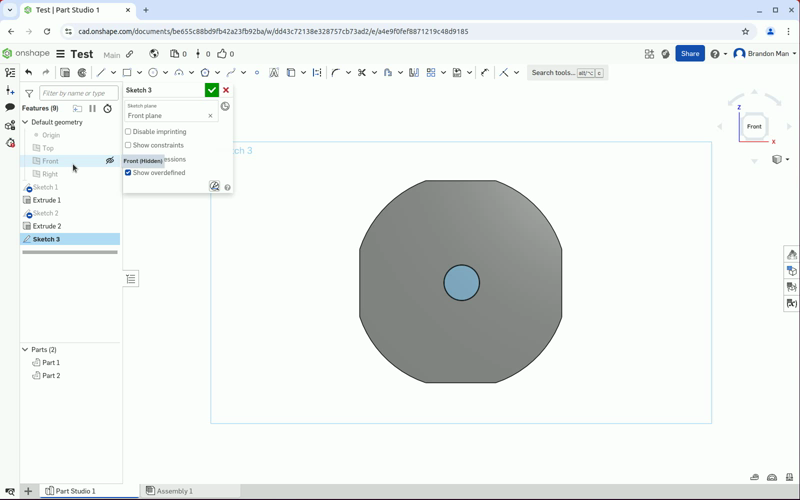
mouse_move(73, 352)
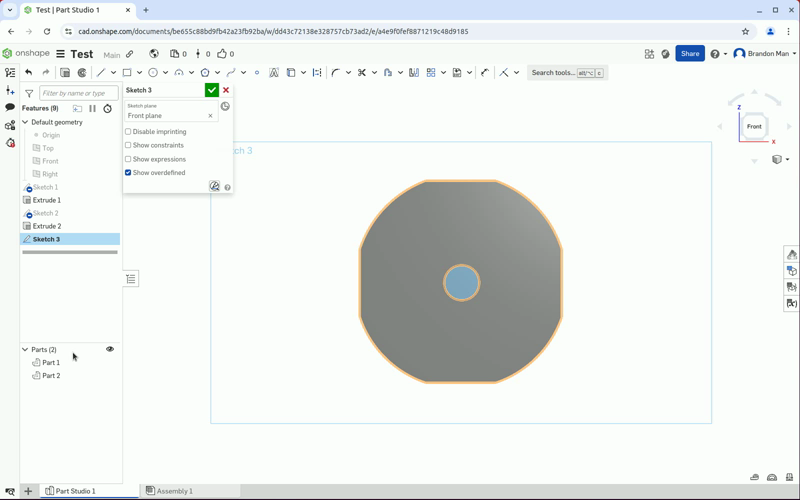
key(y)
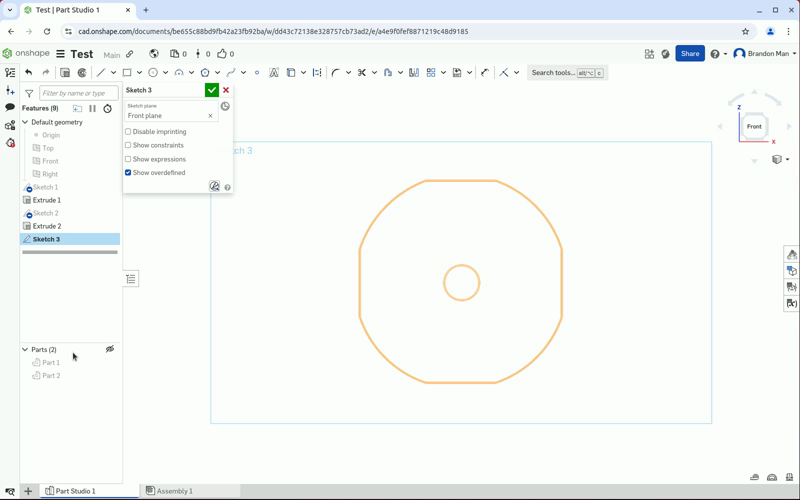
key(c)
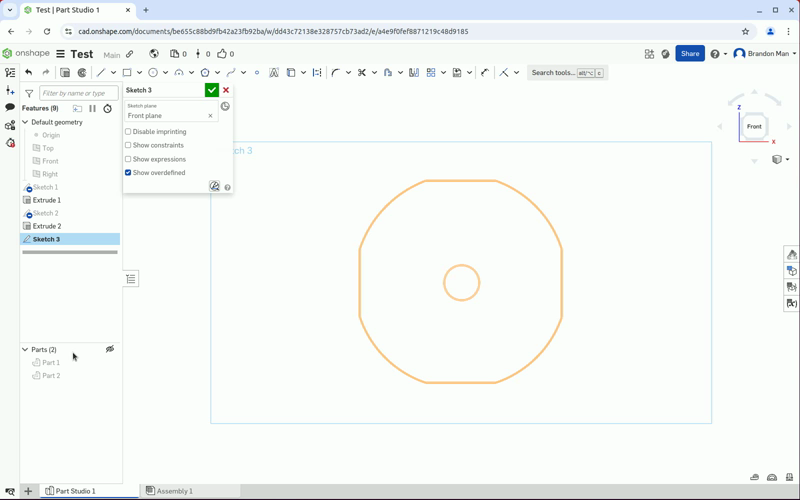
key_down(shift)
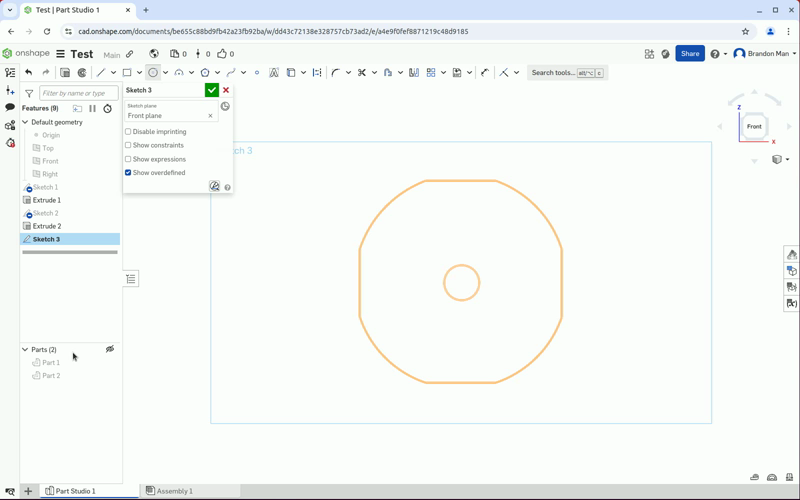
mouse_move(461, 282)
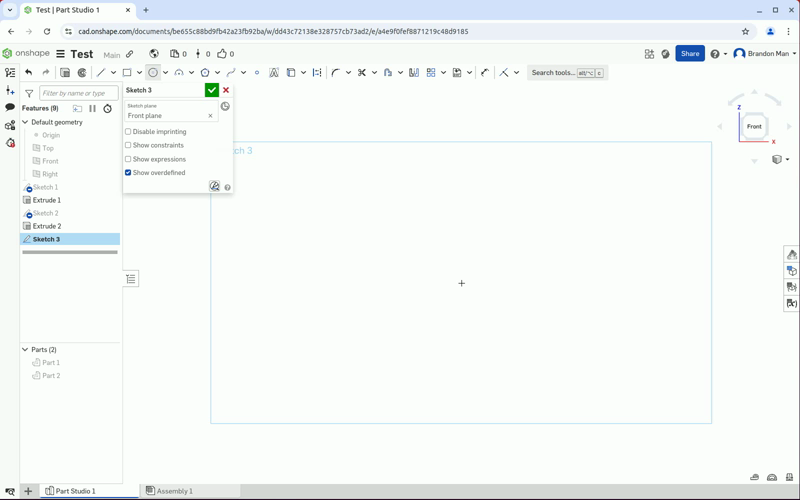
click(461, 282)
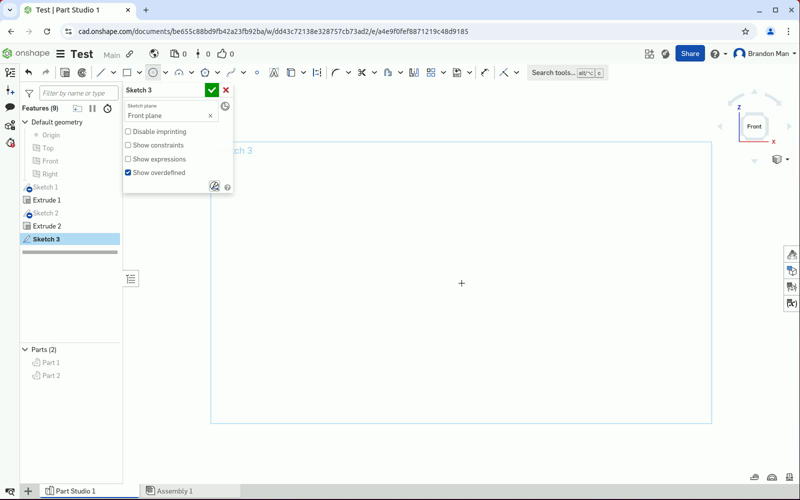
key_up(shift)
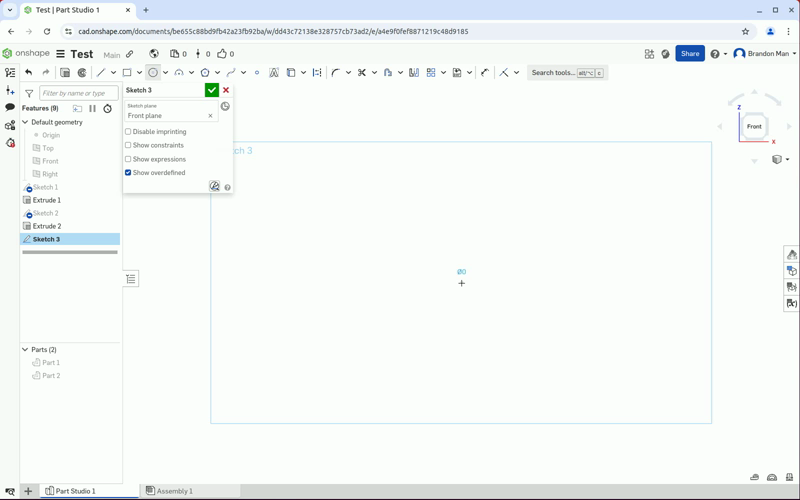
mouse_move(479, 282)
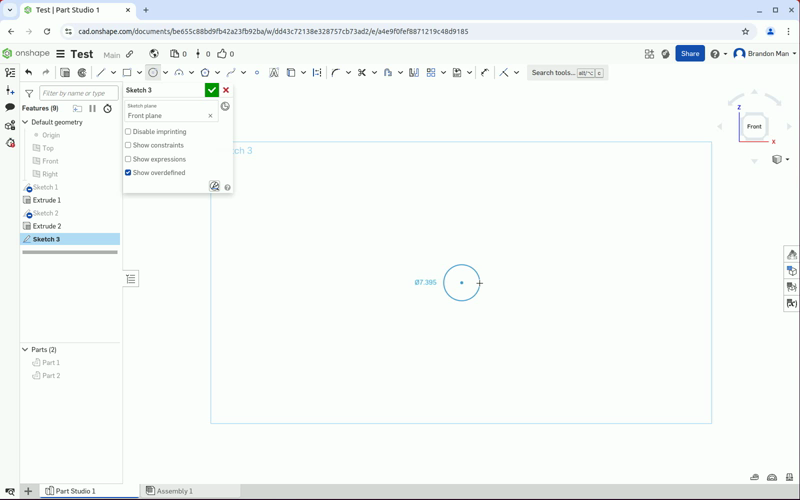
click(479, 282)
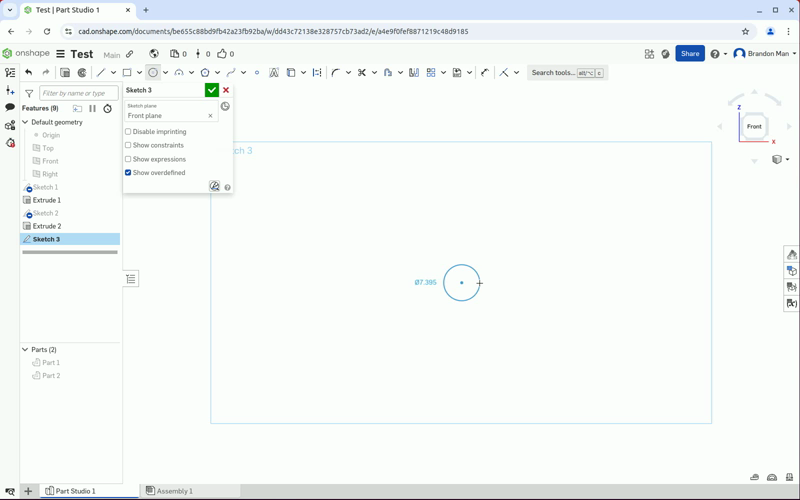
key(esc)
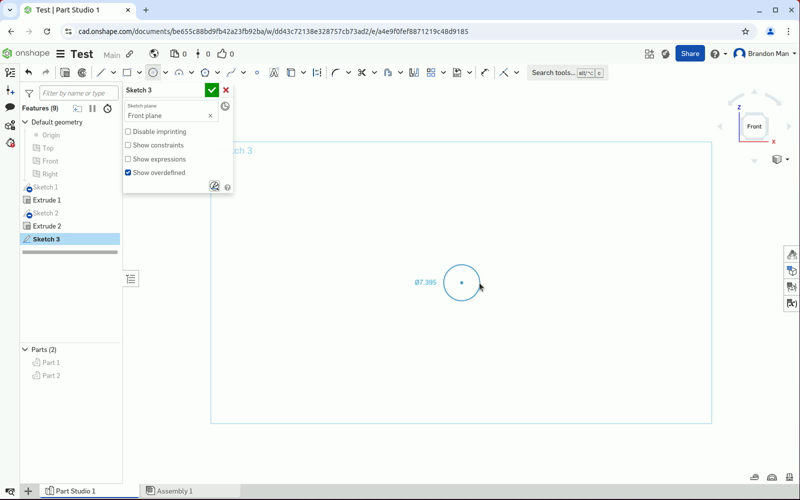
mouse_move(452, 289)
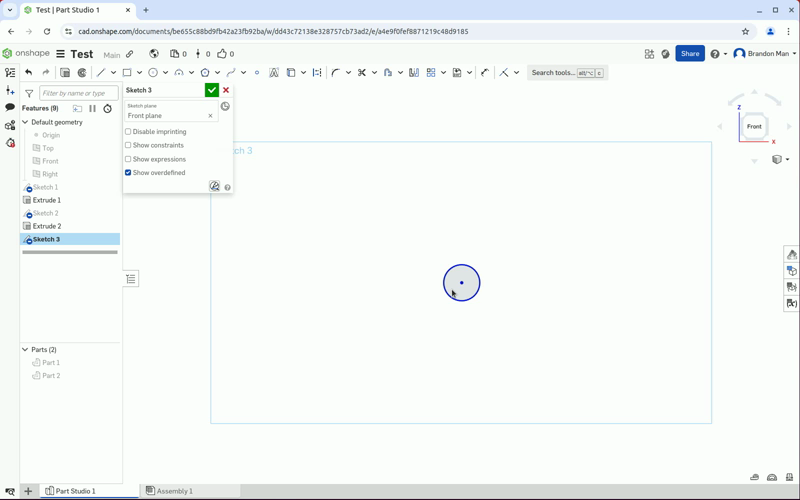
scroll(6)
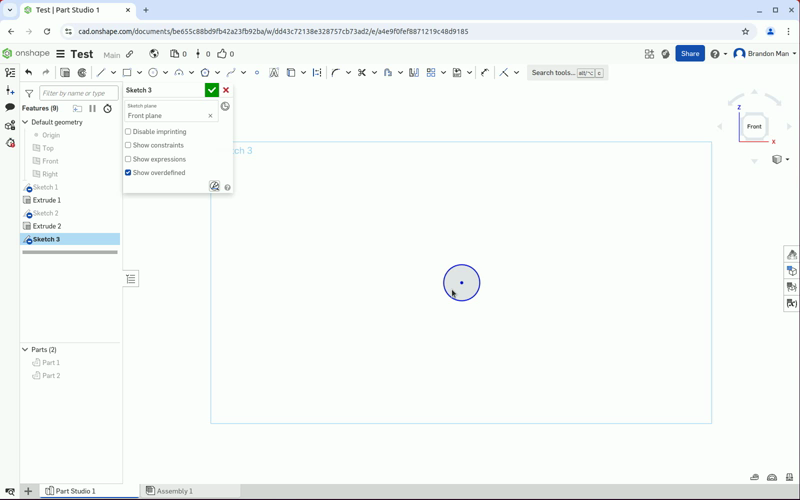
scroll(6)
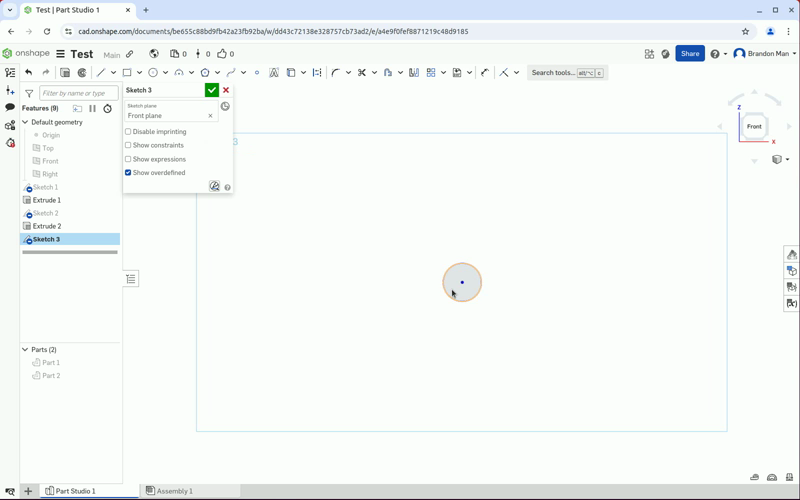
scroll(6)
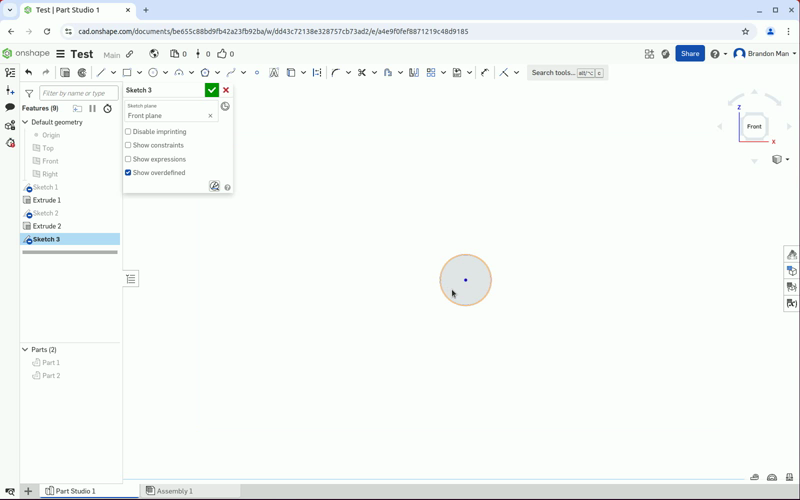
scroll(6)
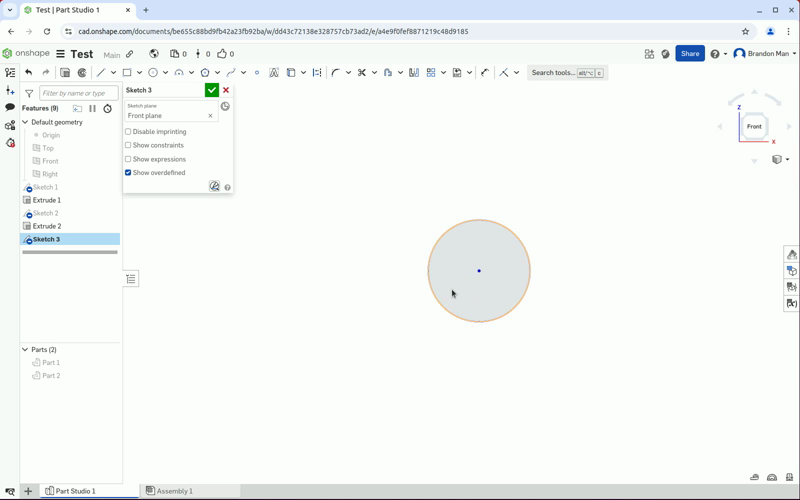
scroll(6)
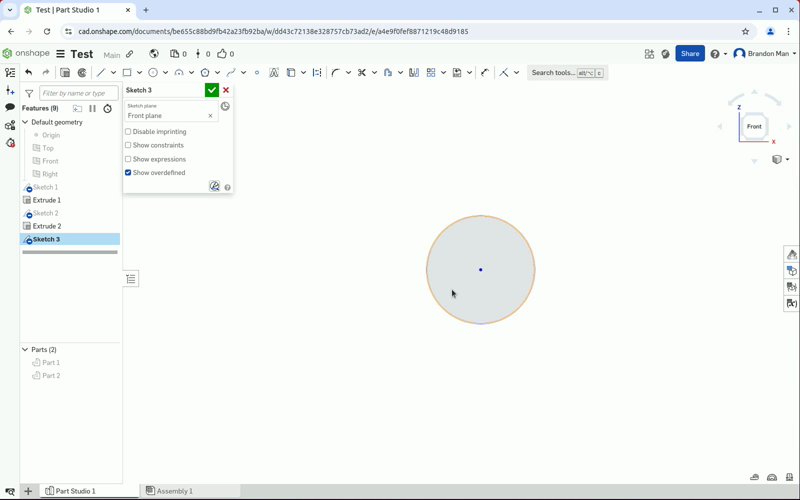
scroll(6)
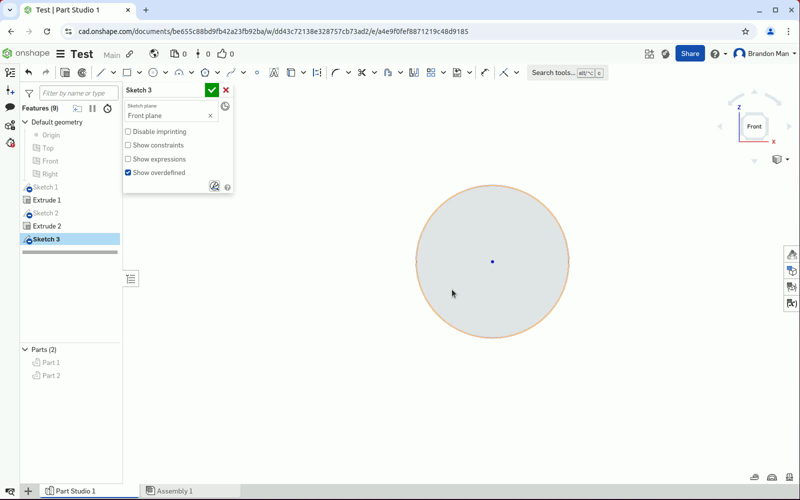
scroll(6)
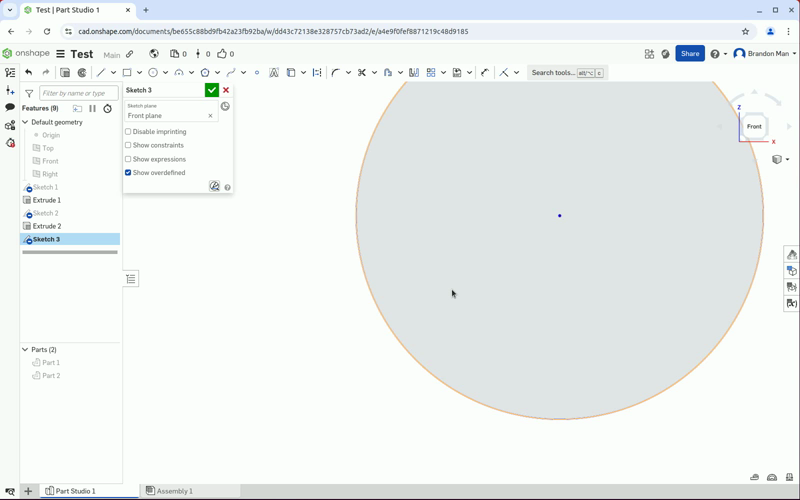
click(452, 289)
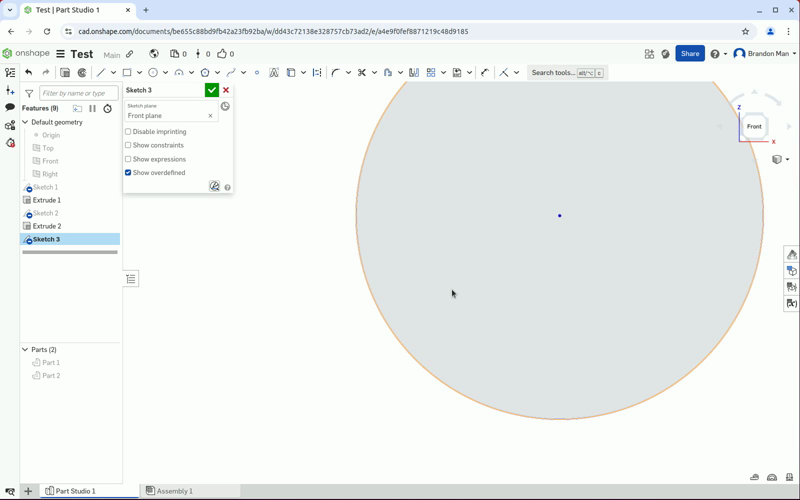
scroll(-6)
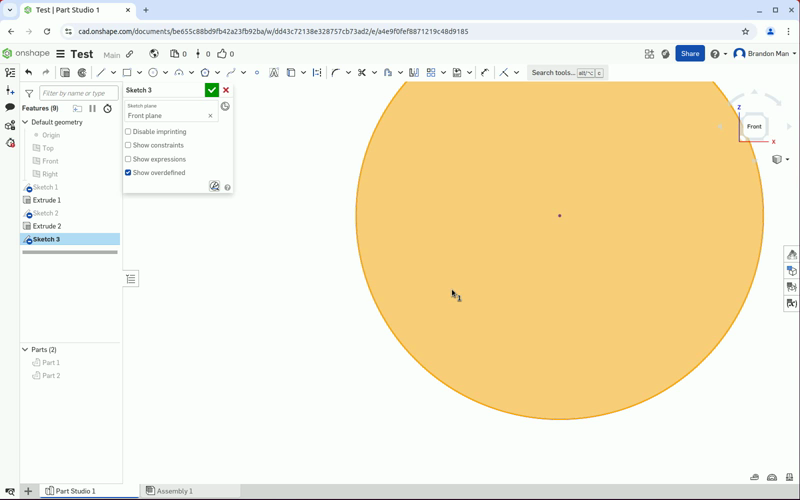
scroll(-6)
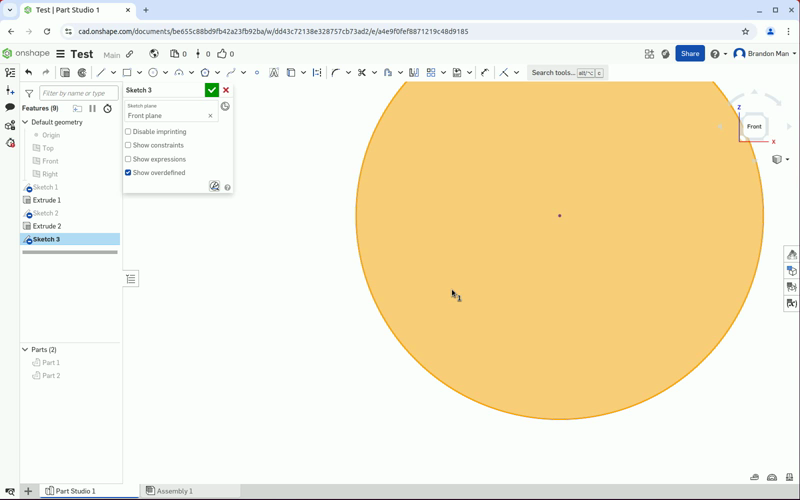
scroll(-6)
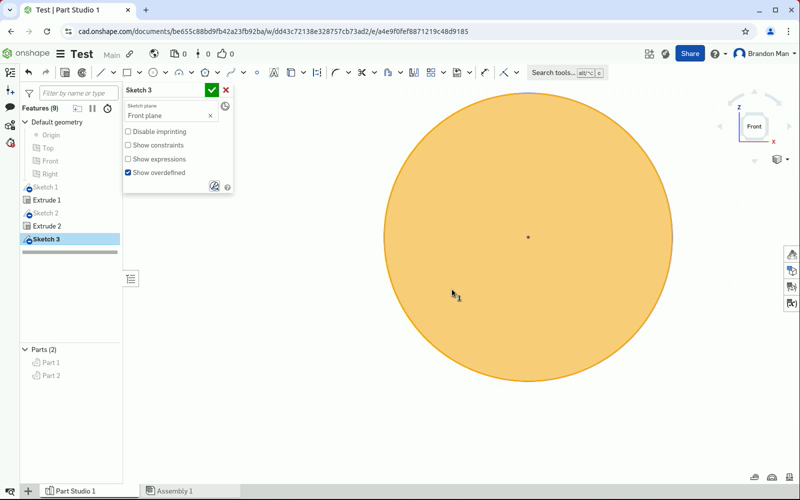
scroll(-6)
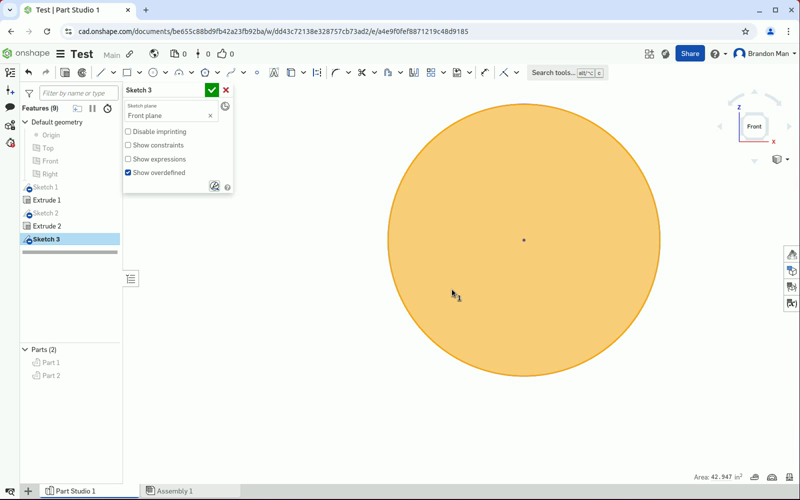
scroll(-6)
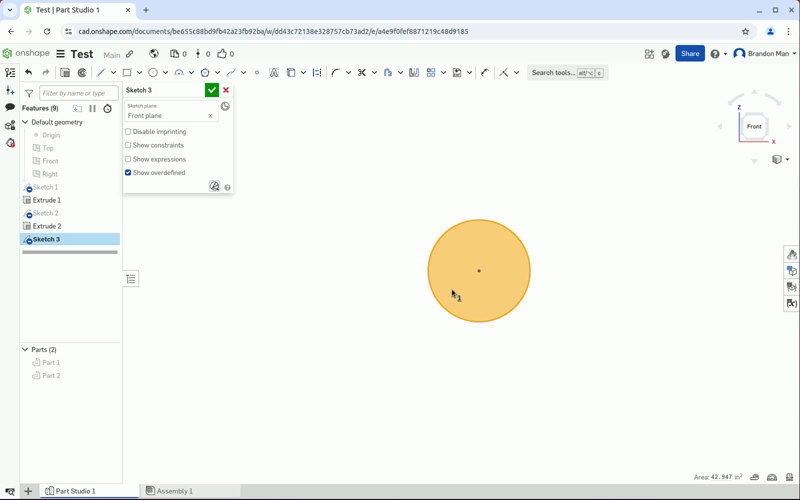
scroll(-6)
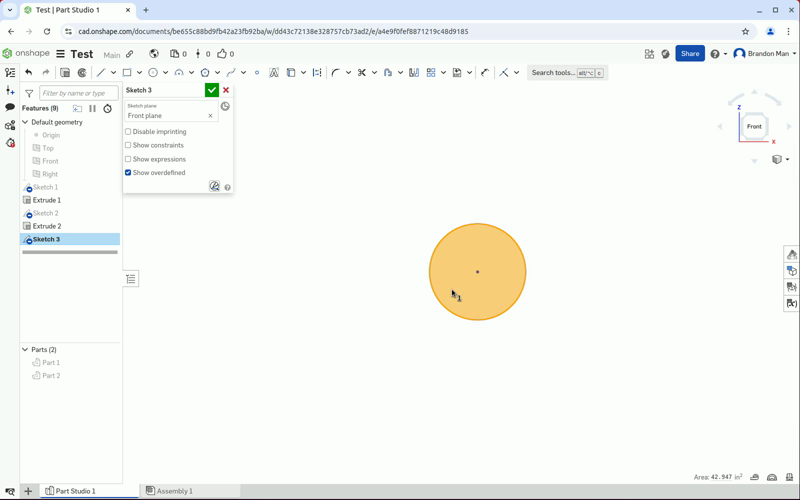
scroll(-6)
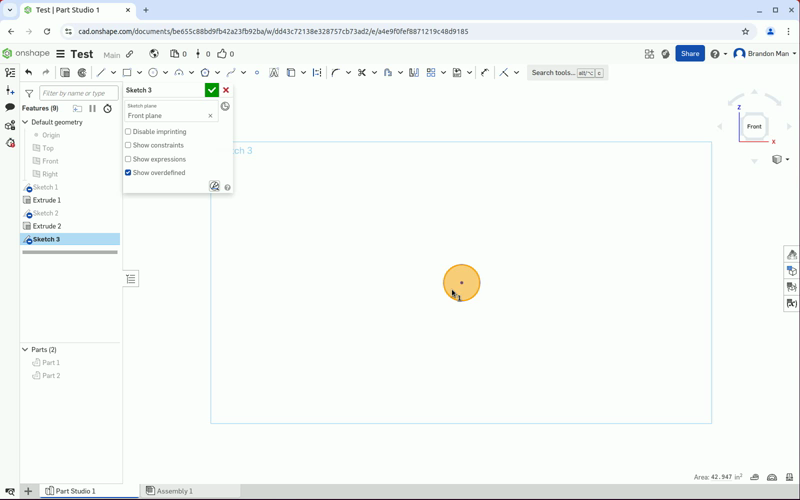
mouse_move(73, 352)
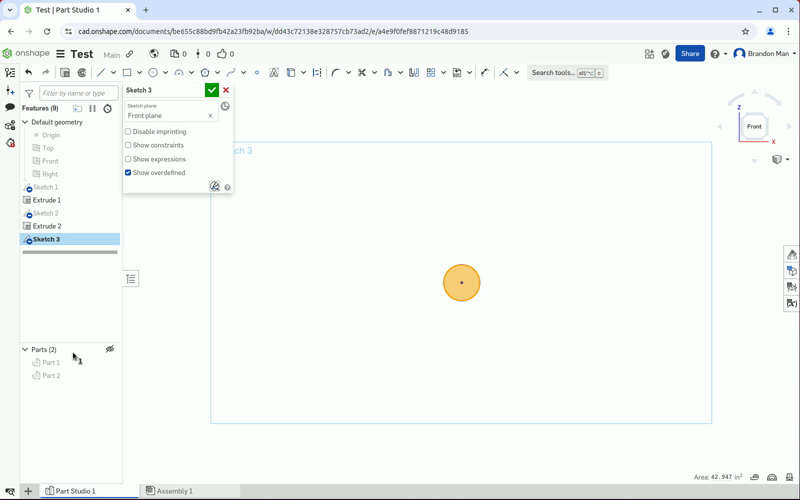
key(shift+y)
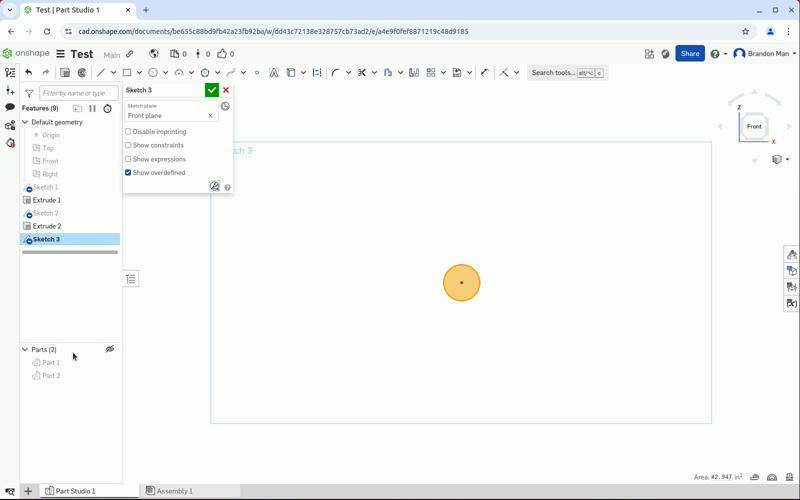
key(shift+e)
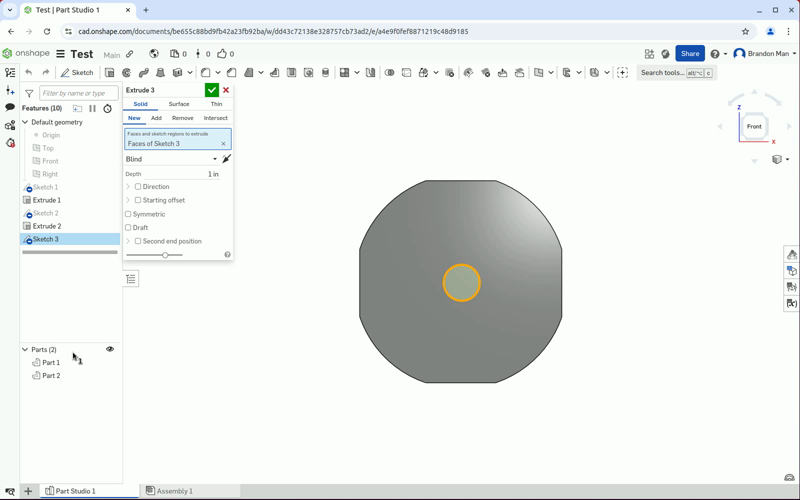
mouse_move(143, 106)
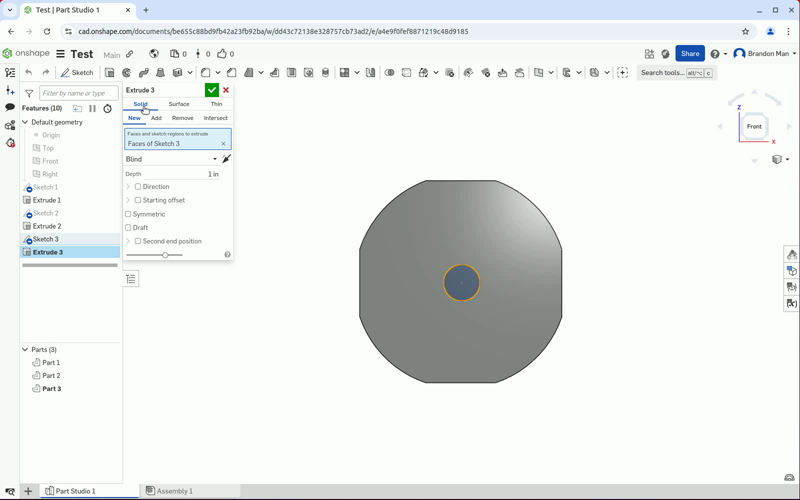
click(143, 106)
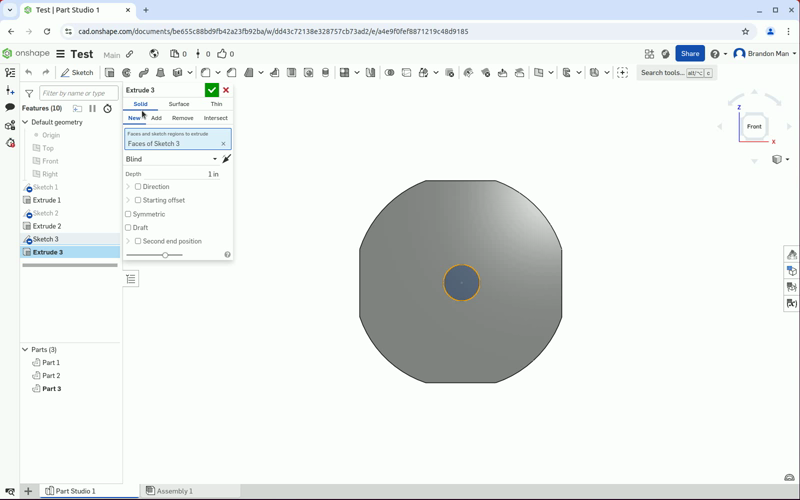
mouse_move(137, 120)
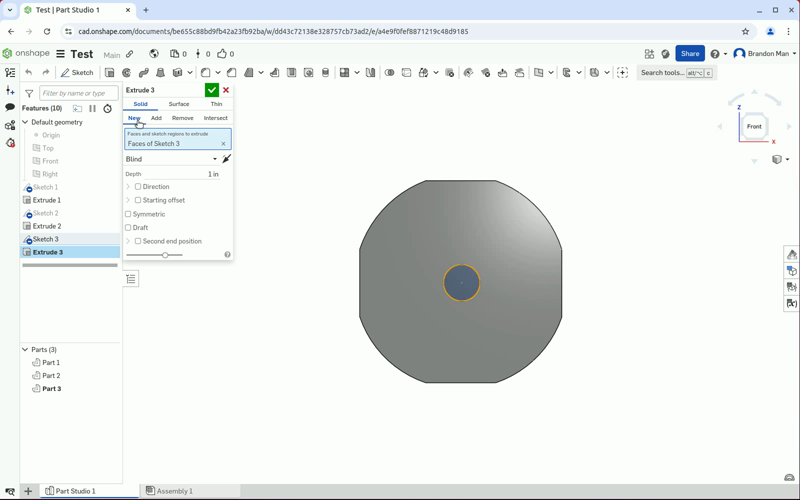
click(137, 120)
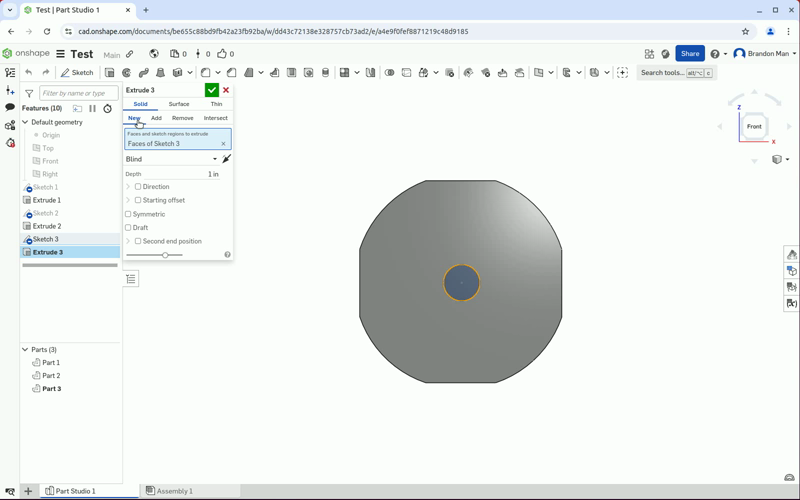
key(tab, 4)
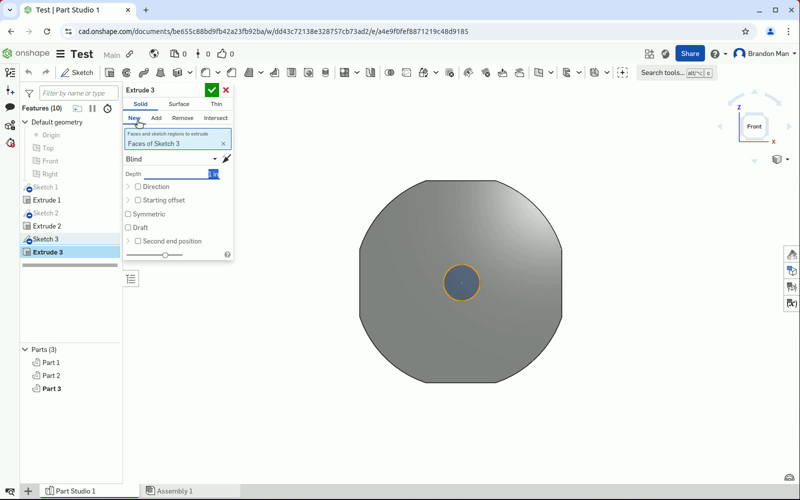
text(23.108)
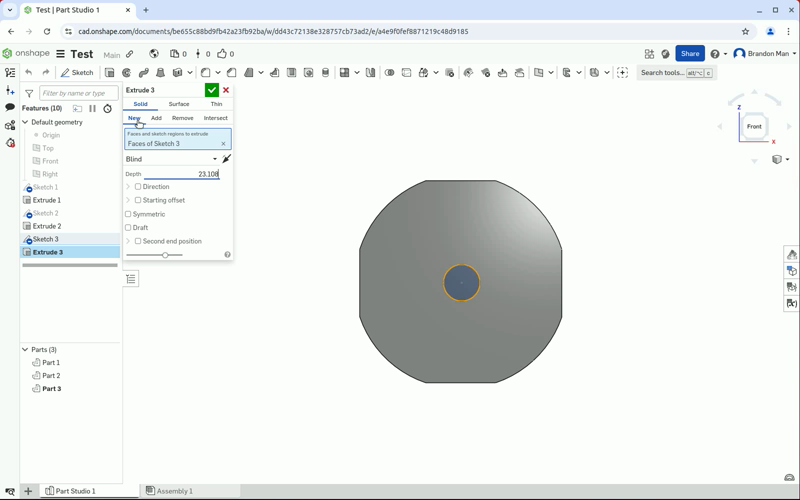
key(enter)
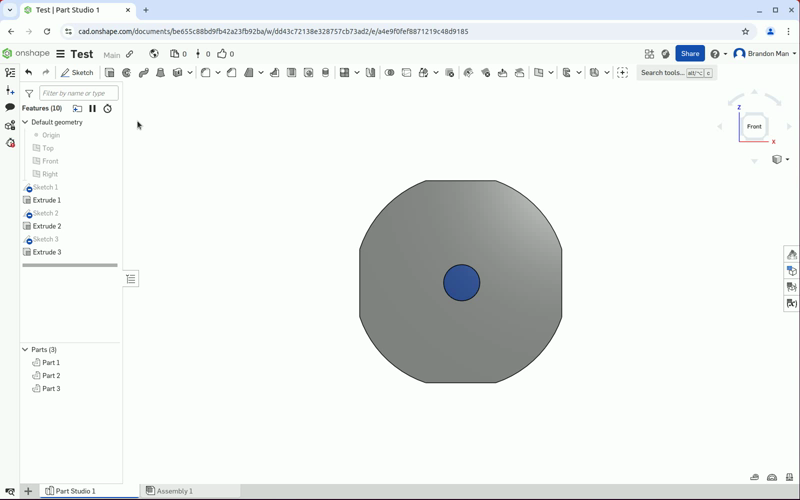
key(shift+h)
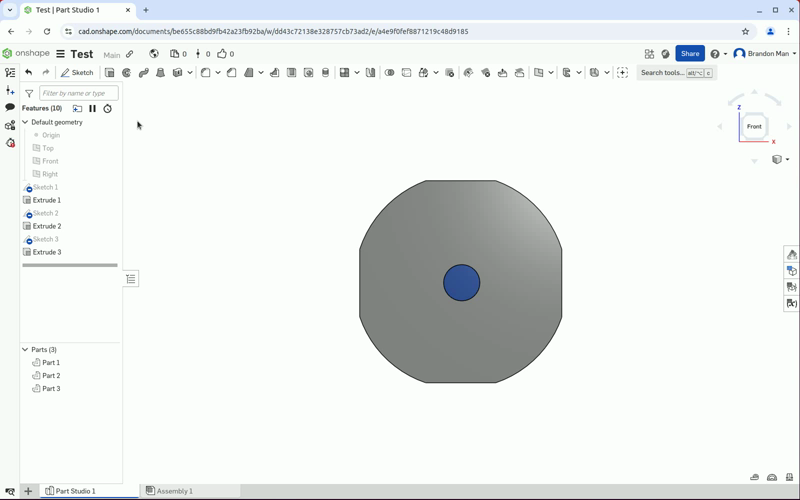
key(shift+h)
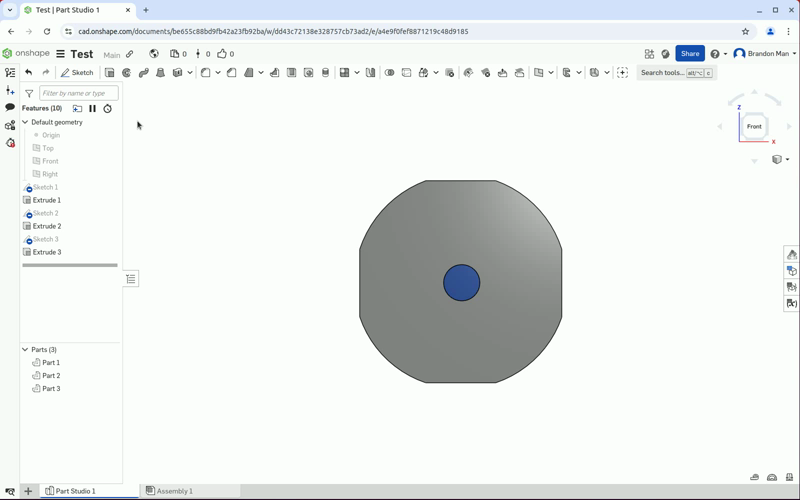
key(shift+7)
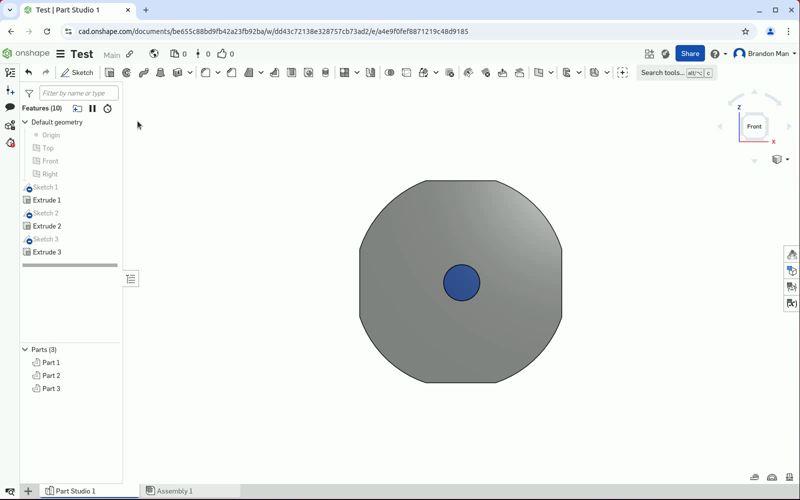
key(left, 2)
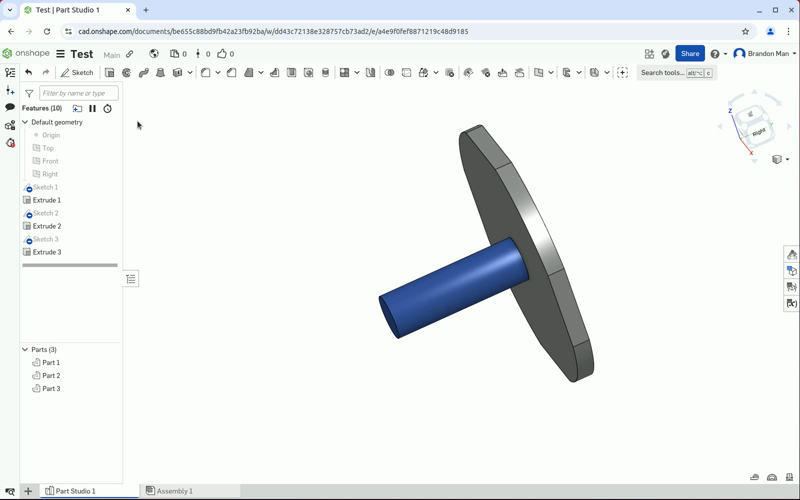
key(down, 2)
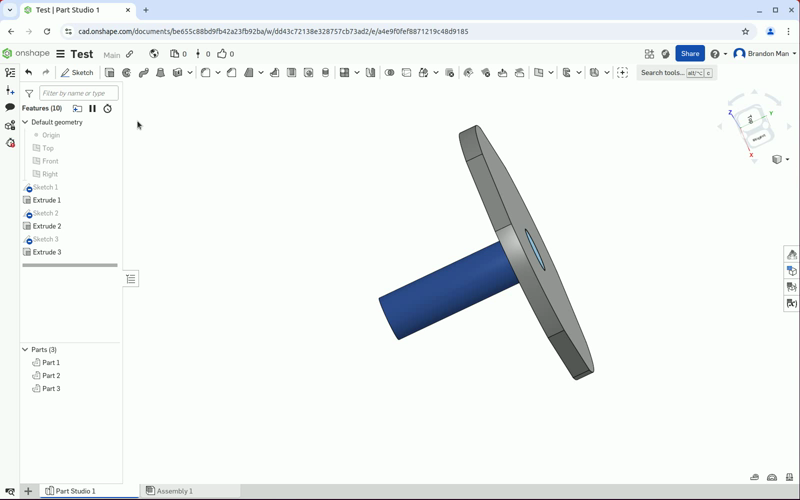
key(up, 2)
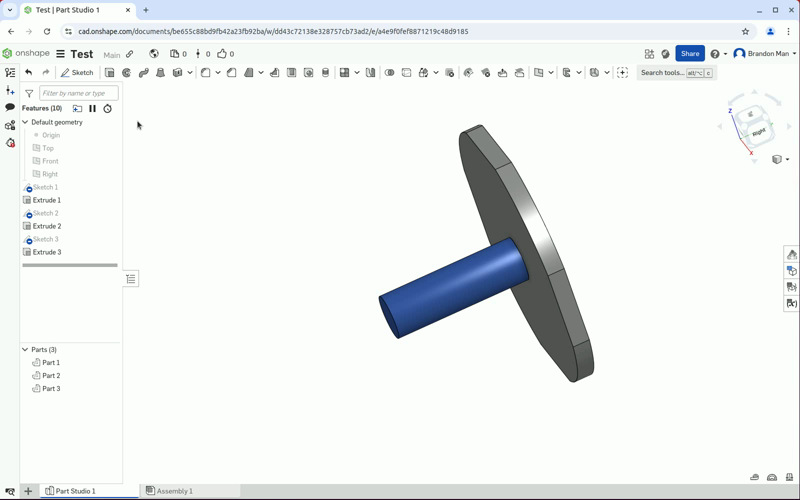
key(right, 2)
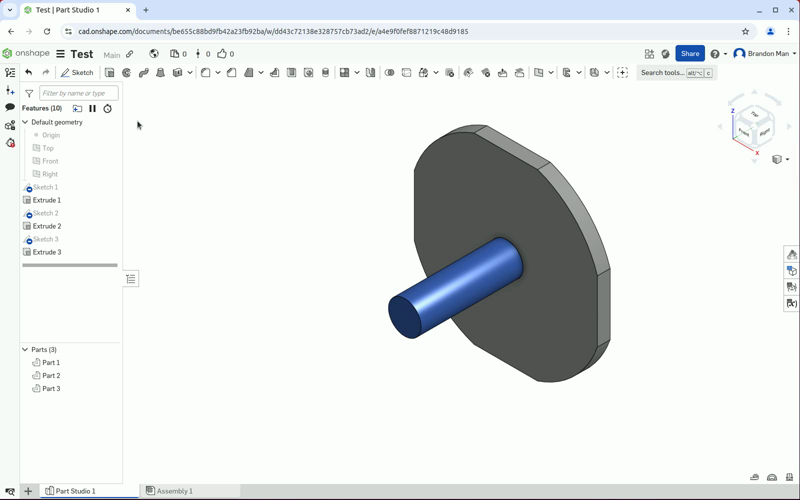
mouse_move(73, 189)
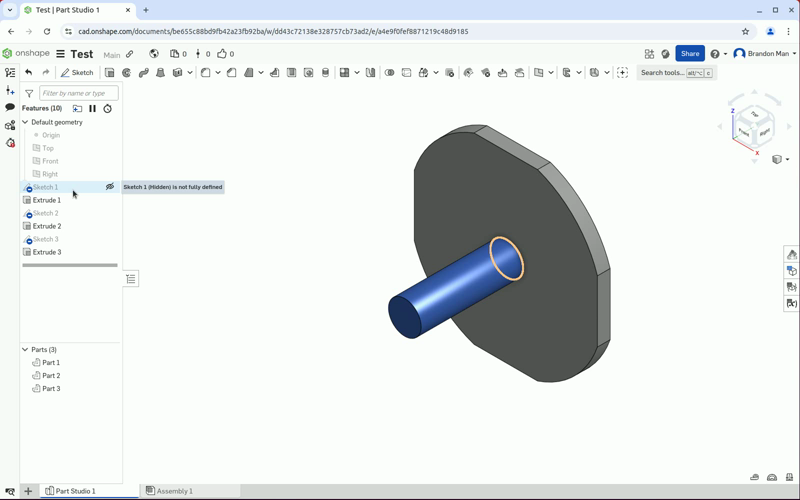
click(73, 189)